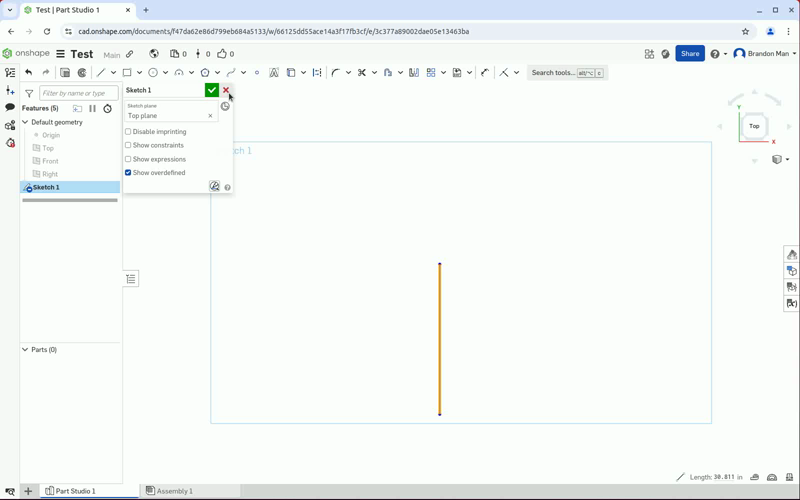
key(shift+h)
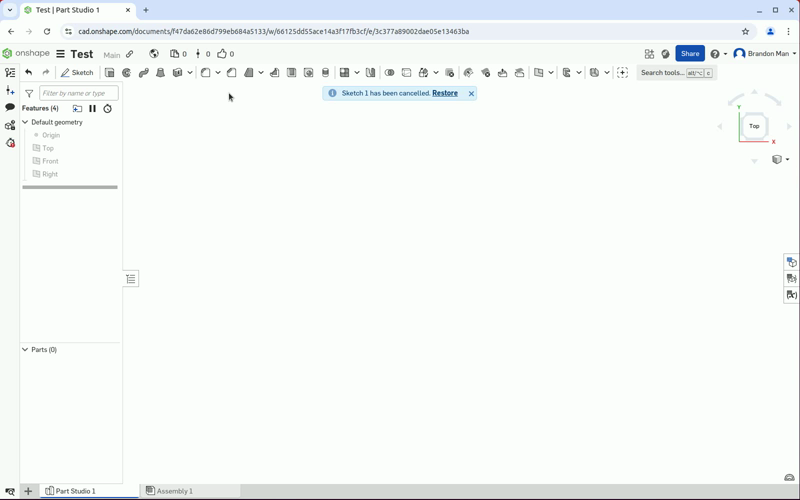
mouse_move(73, 352)
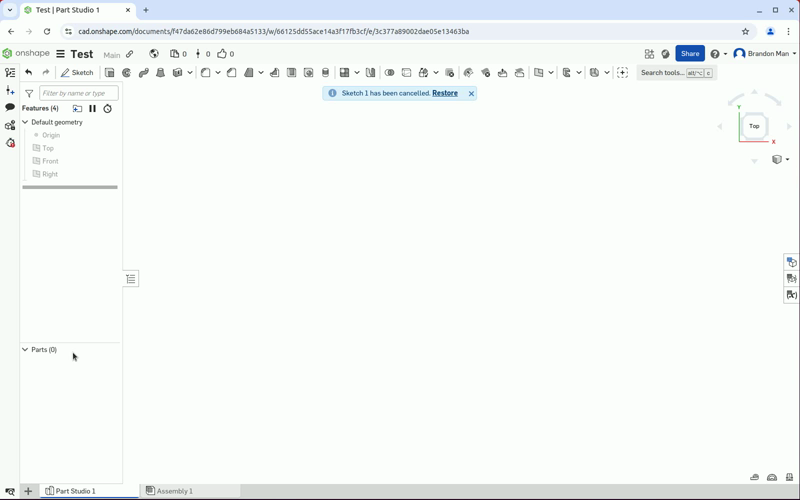
key(y)
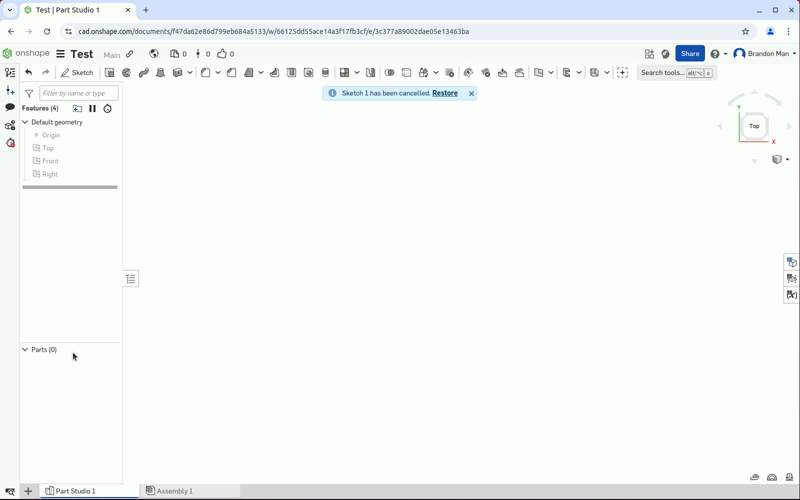
key(shift+p)
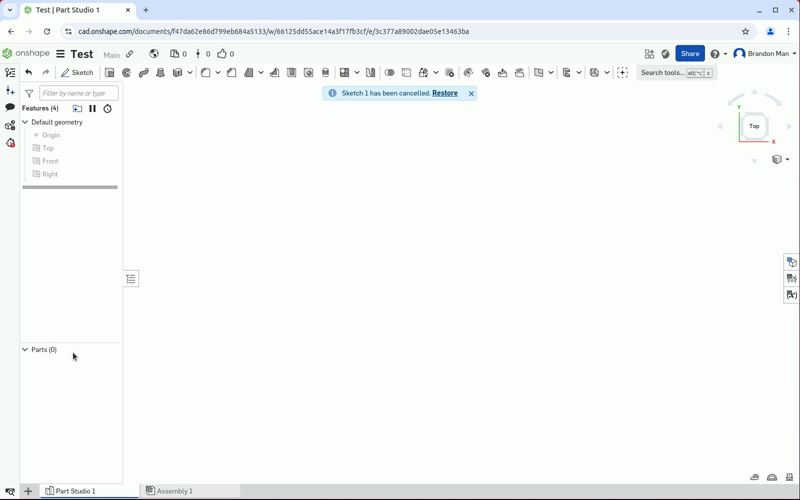
key(space)
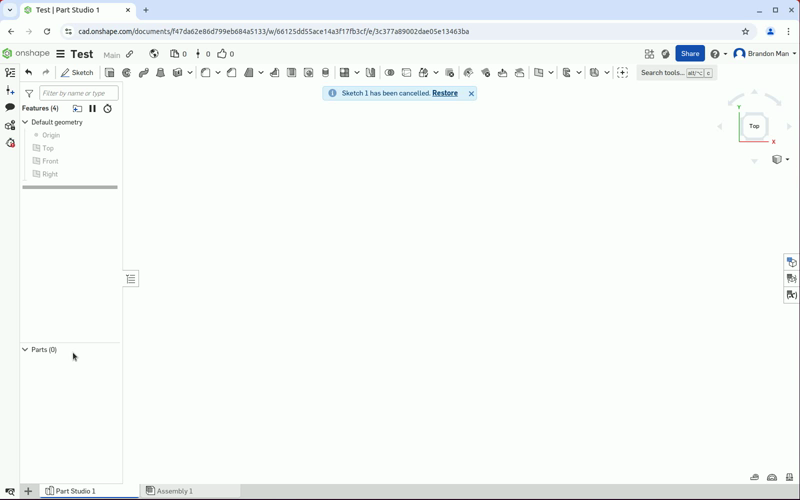
key_down(shift)
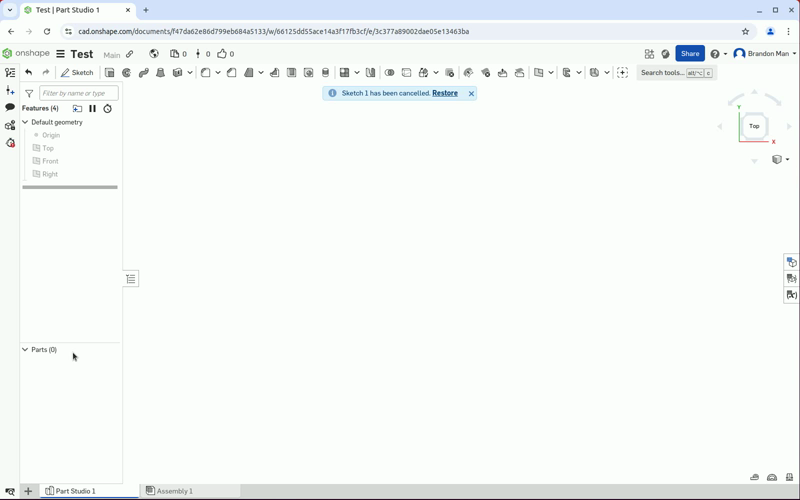
key(up)
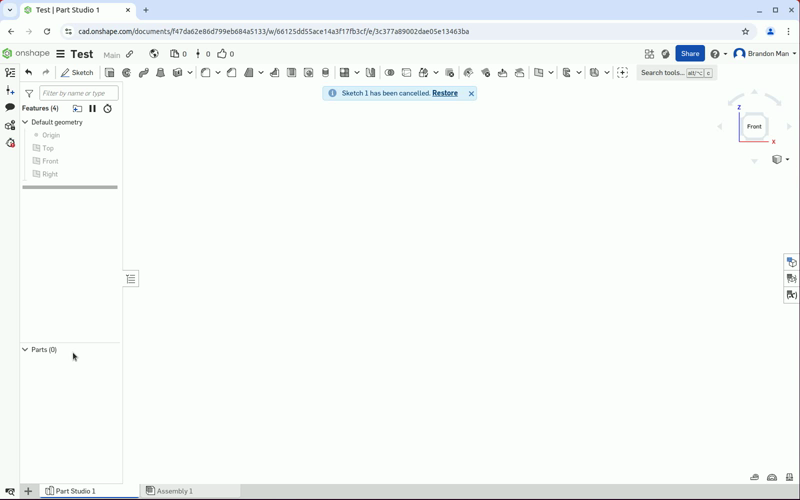
key_up(shift)
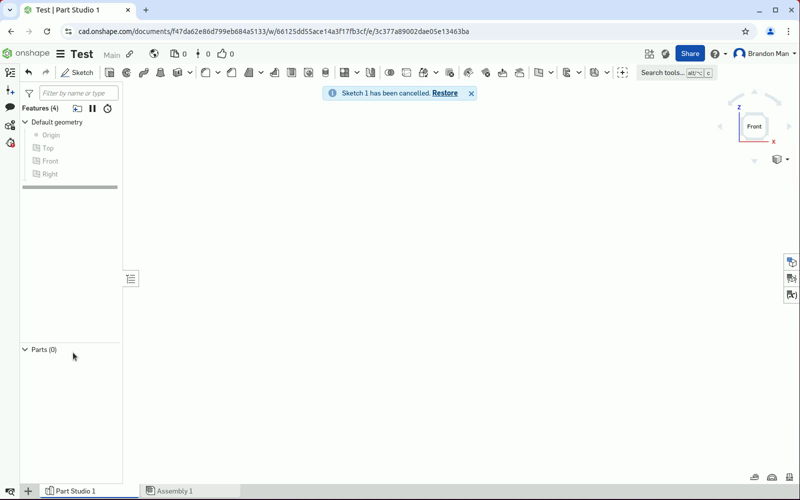
mouse_move(73, 352)
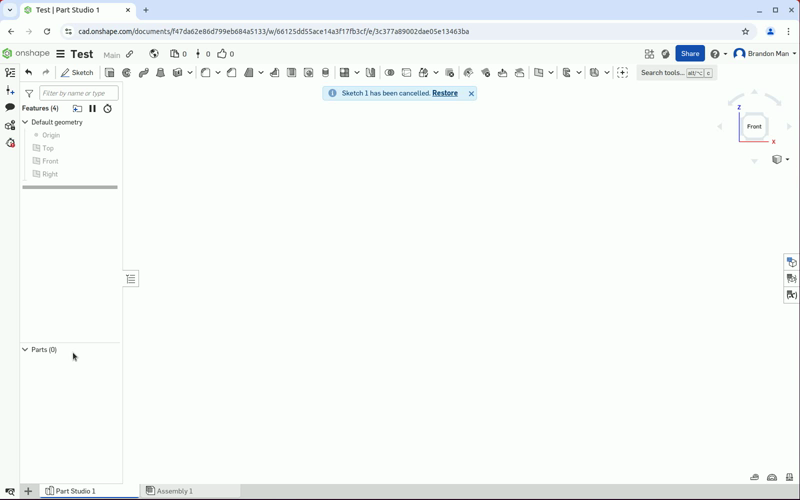
key(shift+y)
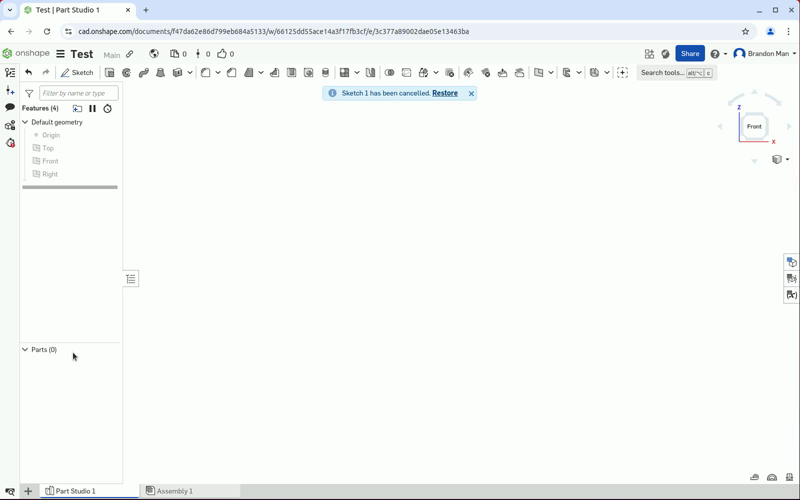
key(shift+s)
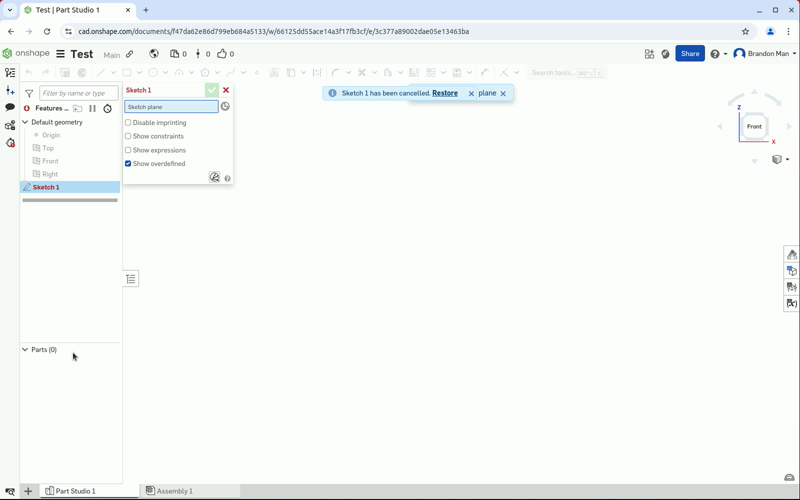
mouse_move(73, 163)
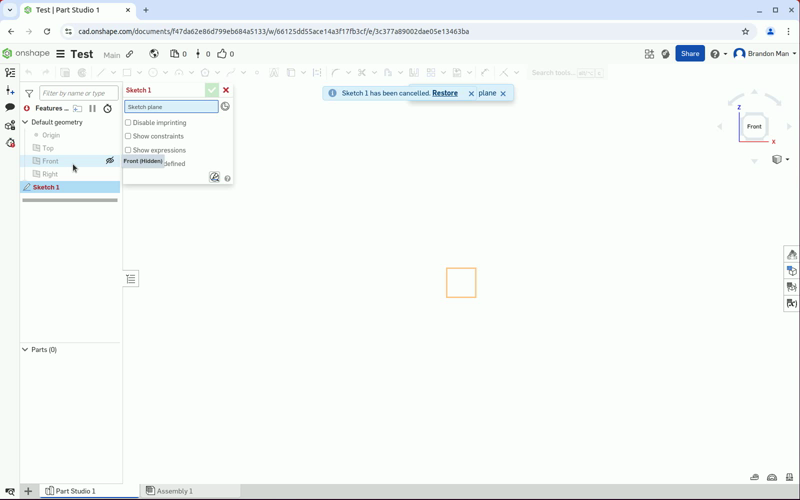
click(73, 163)
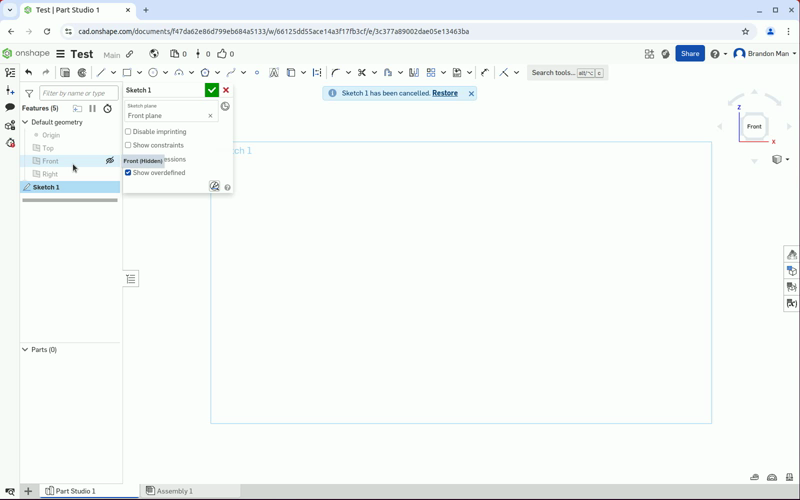
mouse_move(73, 352)
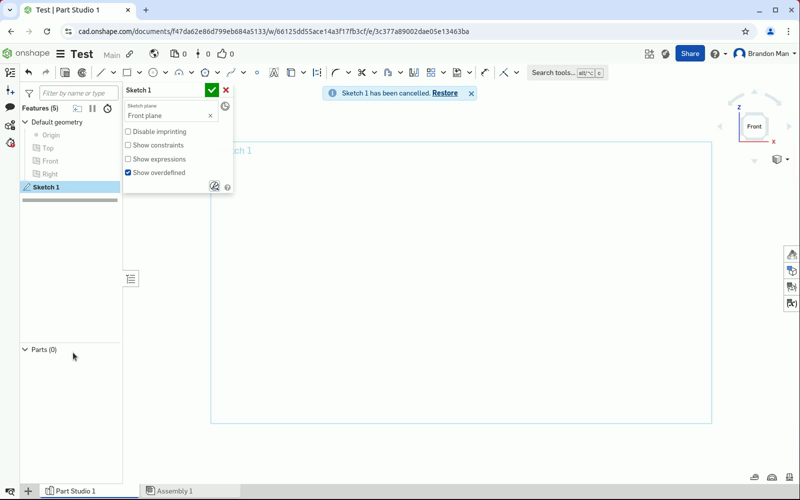
key(y)
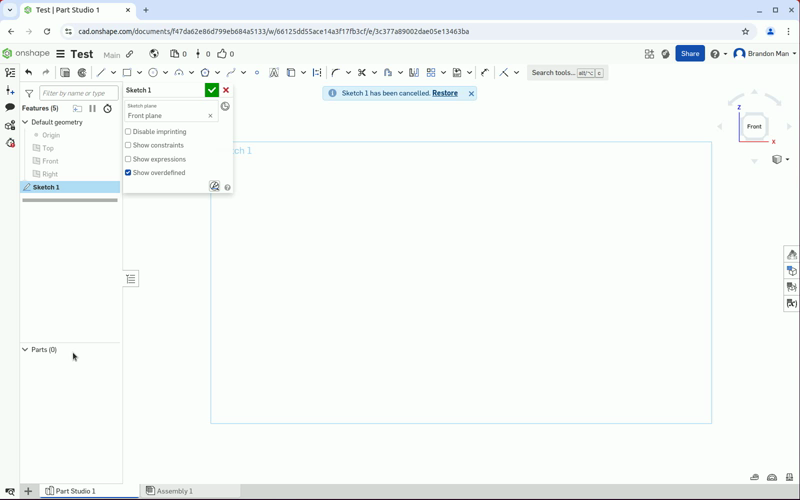
key(l)
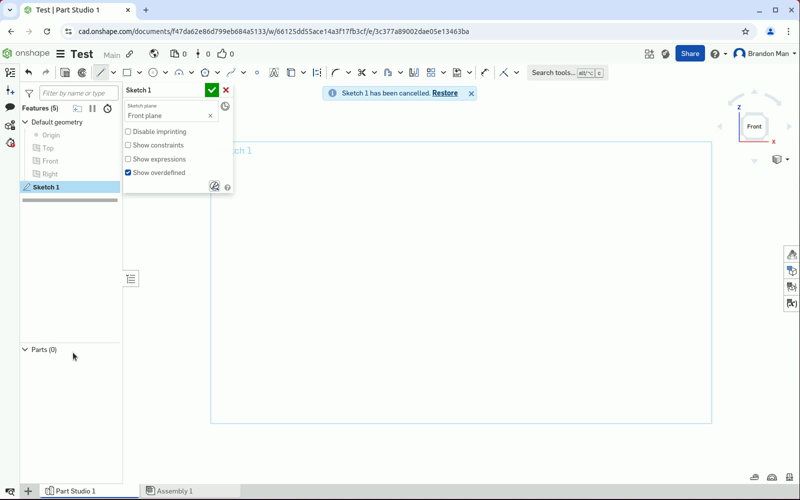
key_down(shift)
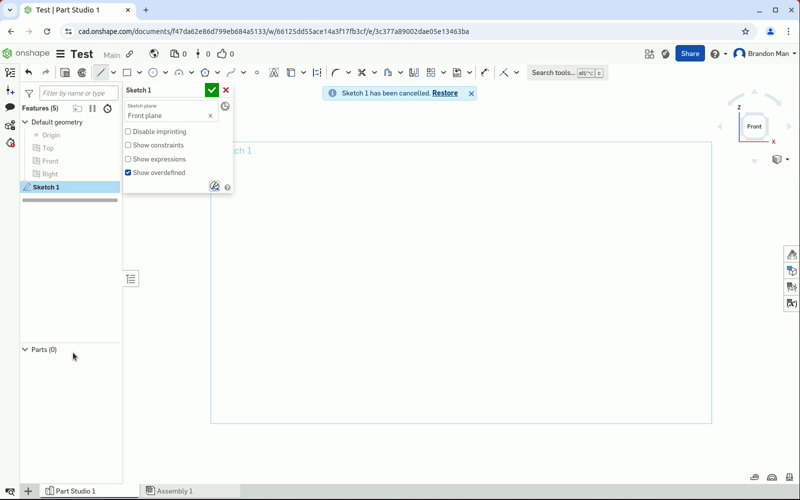
mouse_move(348, 282)
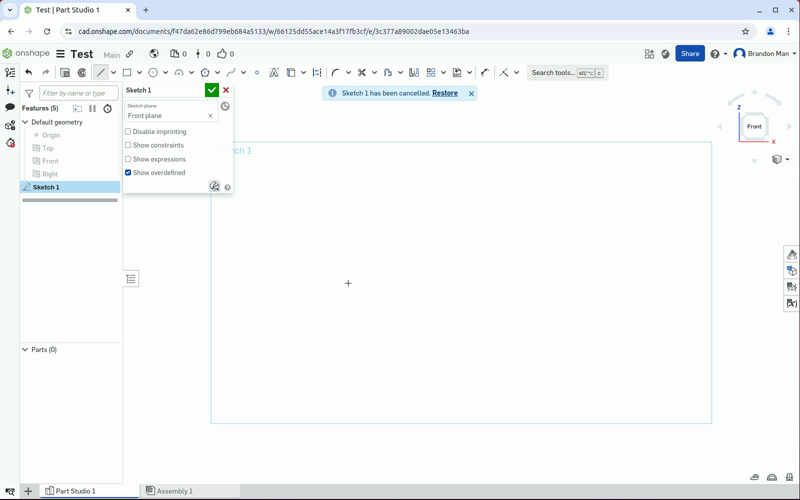
click(348, 282)
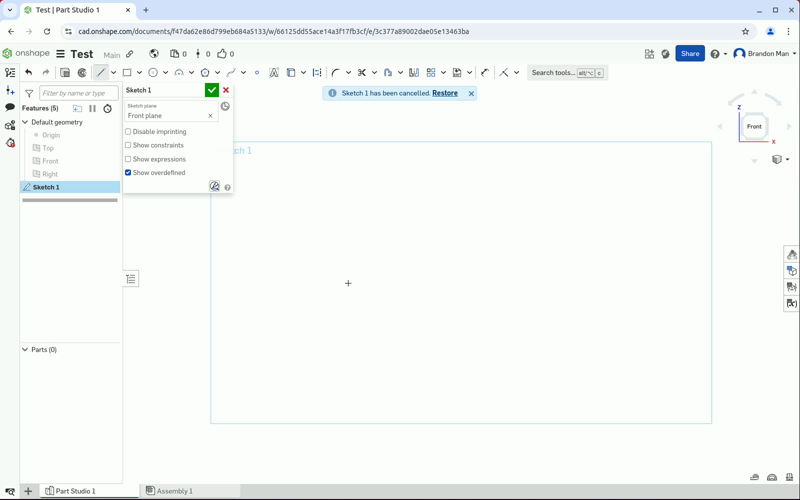
key_up(shift)
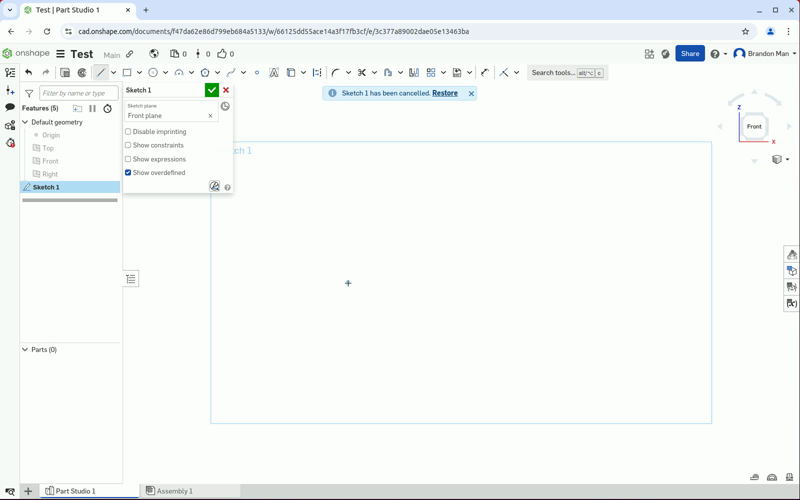
key_down(shift)
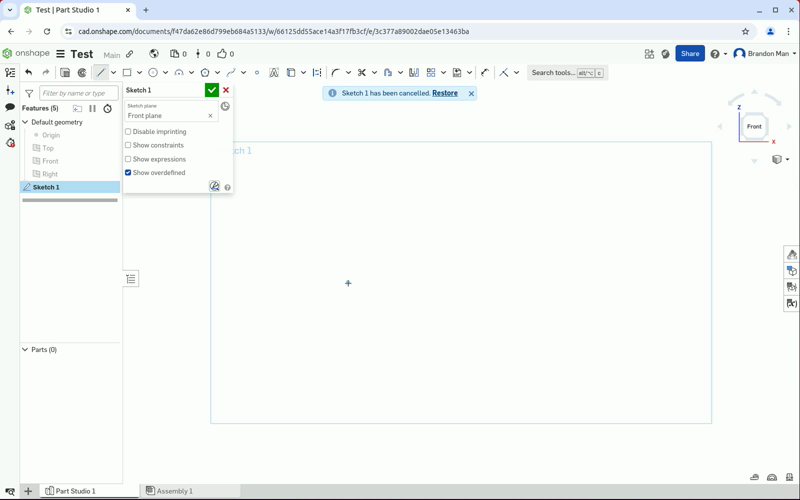
mouse_move(421, 282)
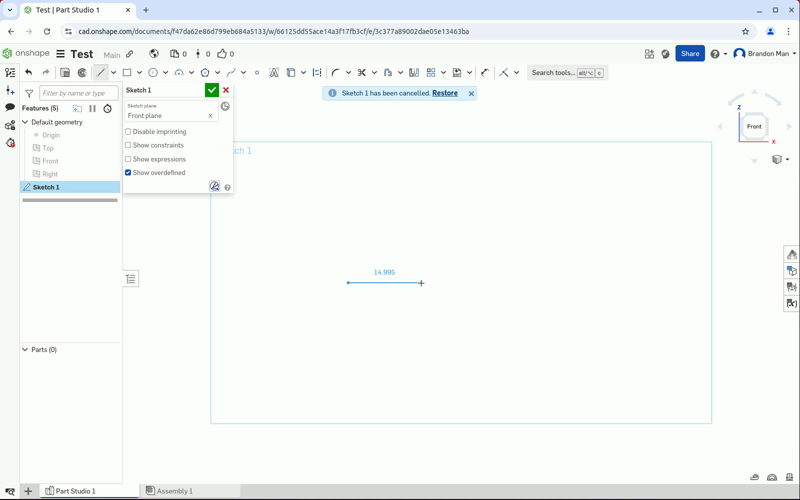
click(421, 282)
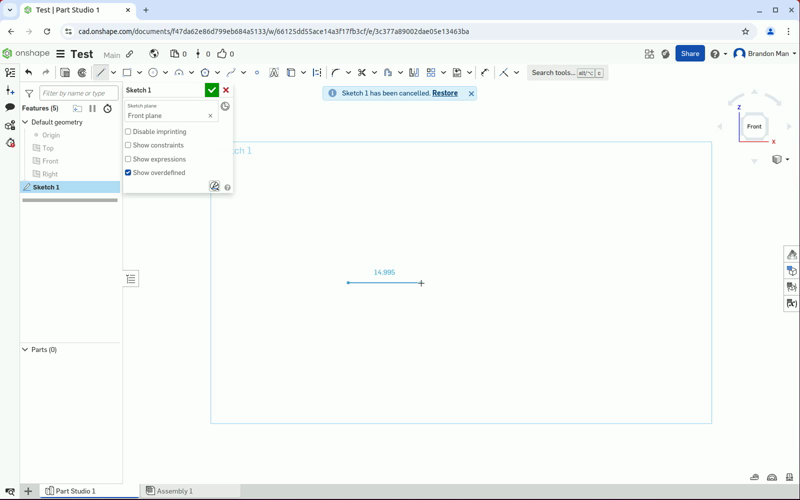
key_up(shift)
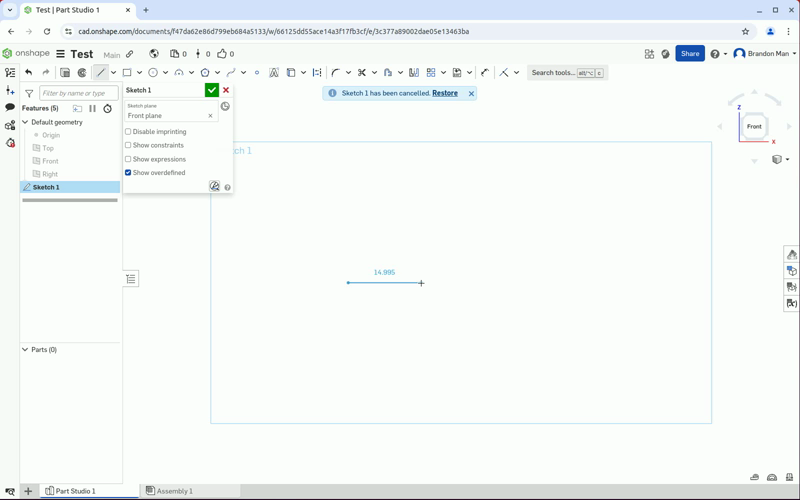
key(esc)
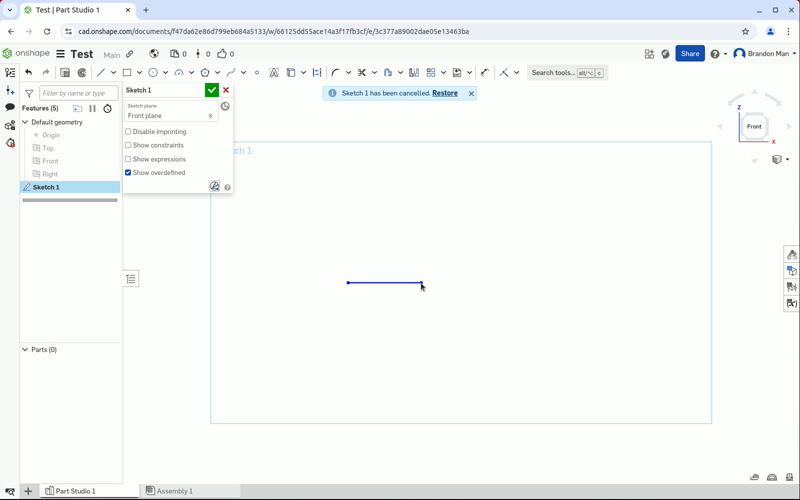
key(a)
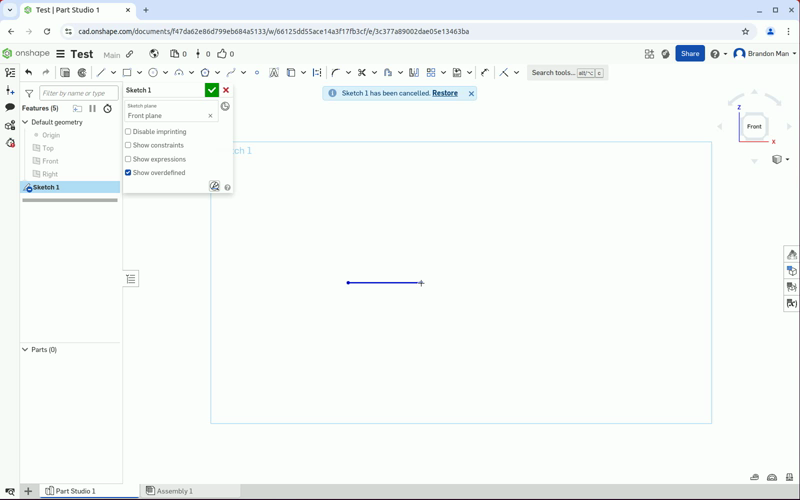
mouse_move(421, 282)
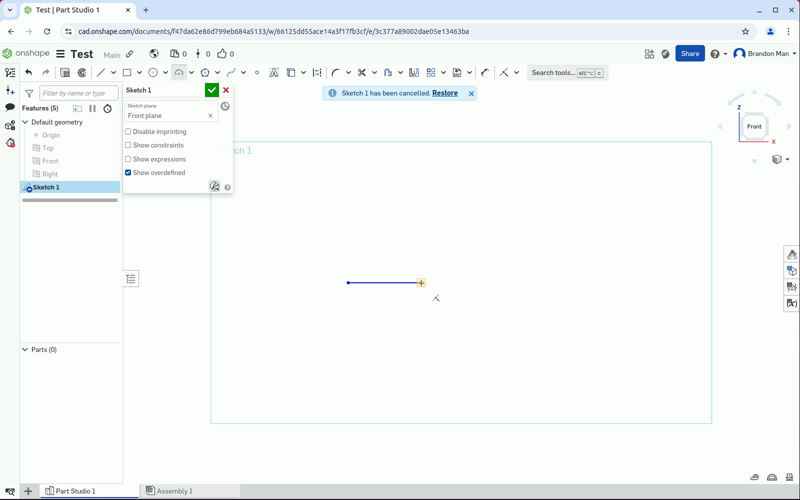
click(421, 282)
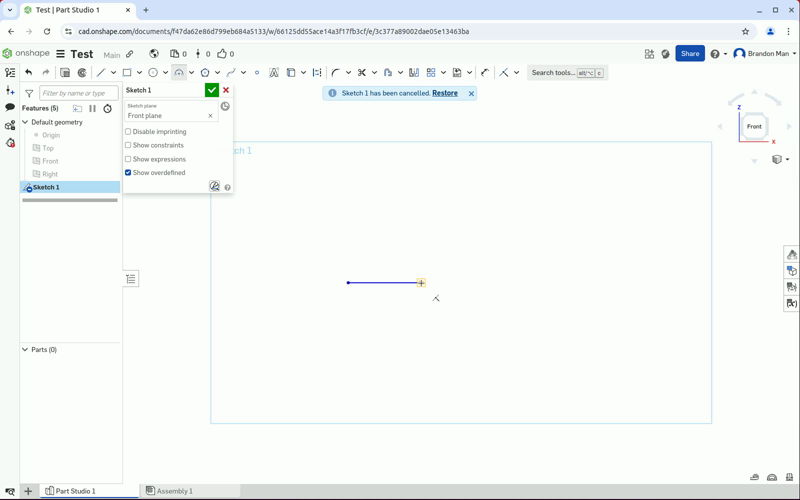
key_down(shift)
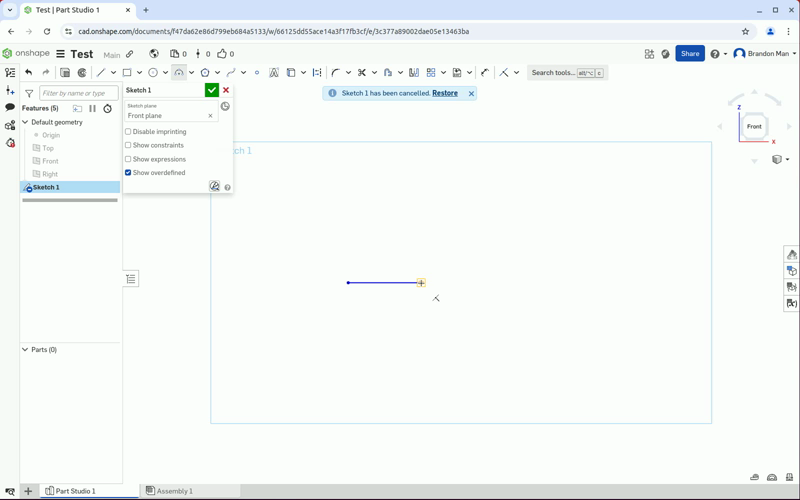
mouse_move(499, 282)
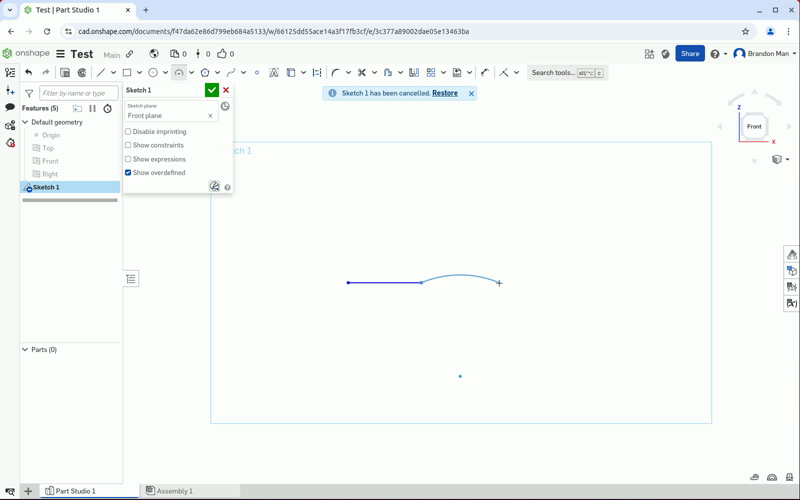
click(499, 282)
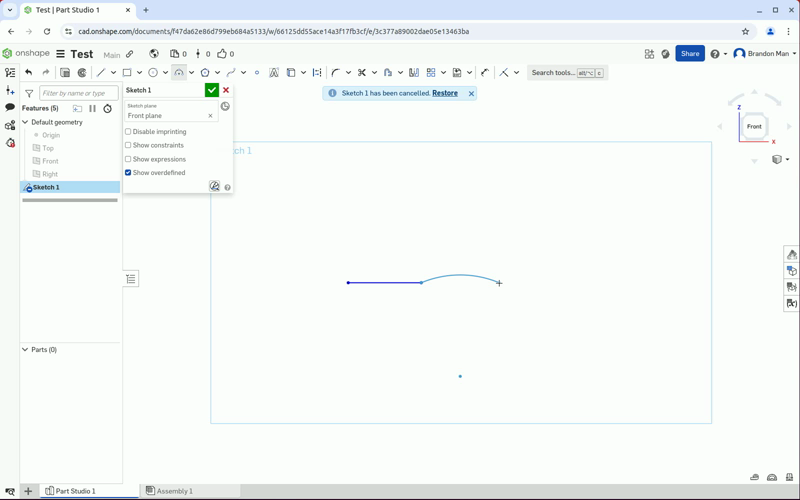
mouse_move(460, 243)
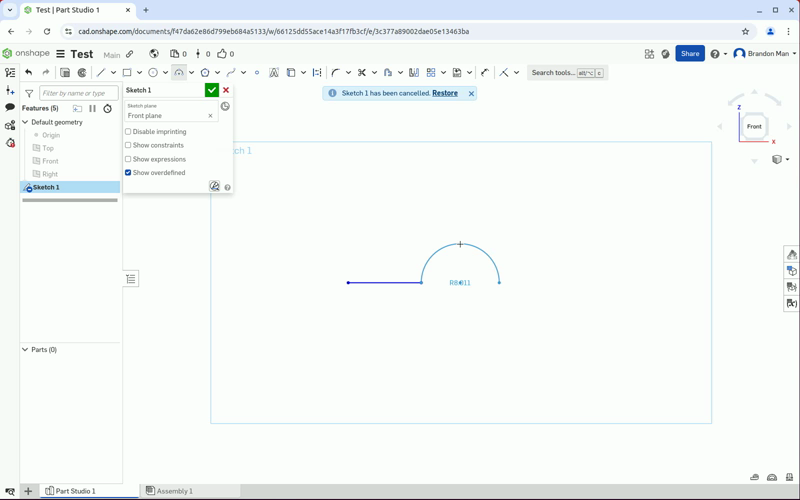
click(460, 243)
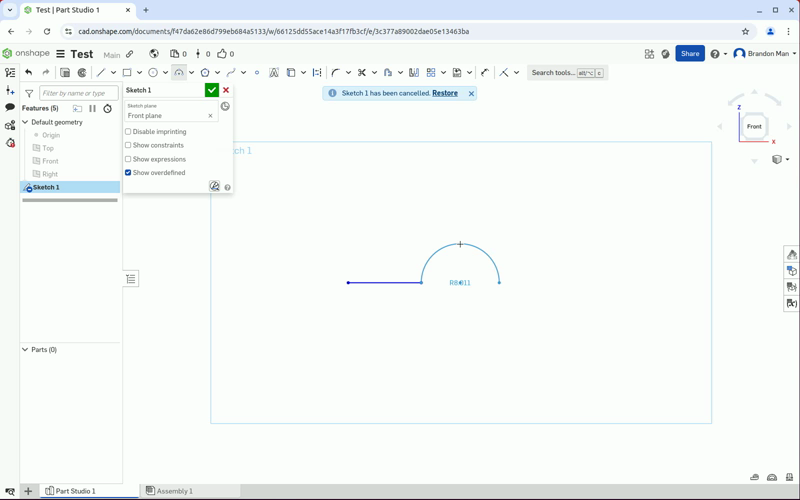
key_up(shift)
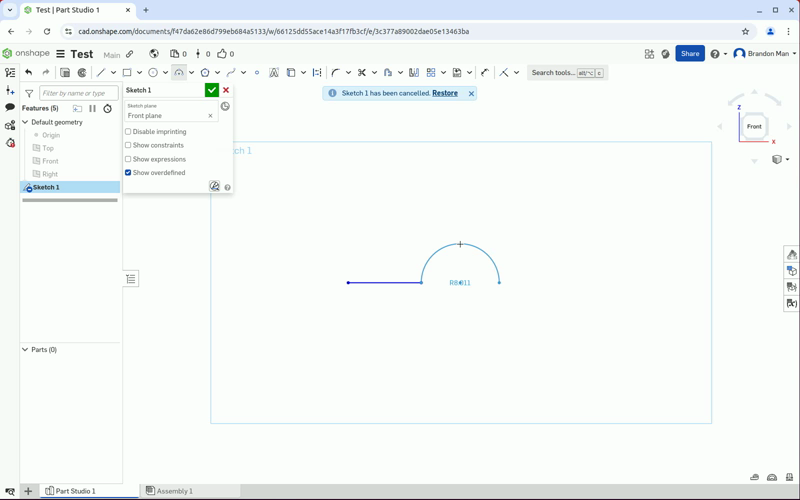
key(esc)
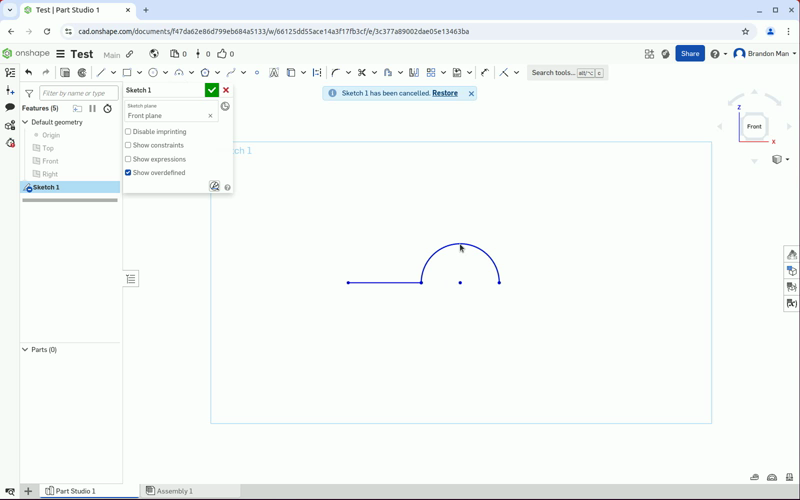
key(l)
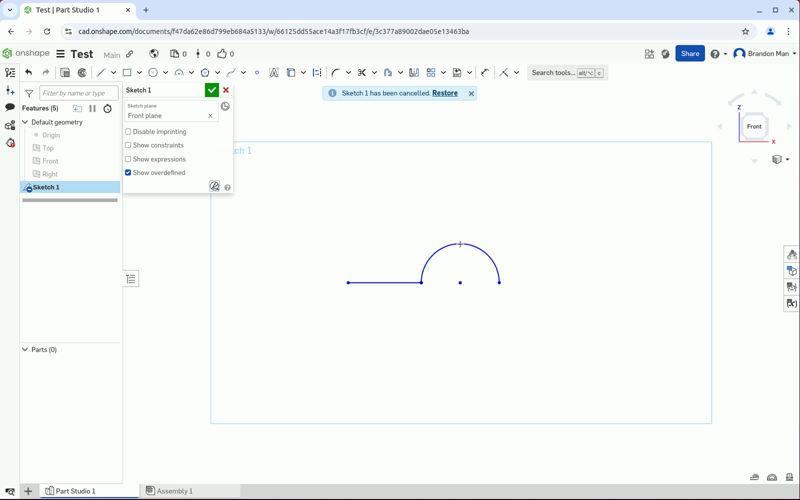
mouse_move(499, 282)
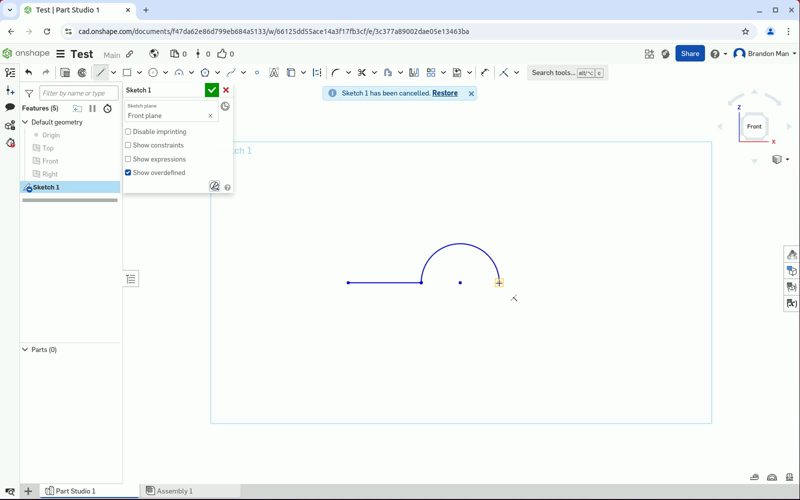
click(499, 282)
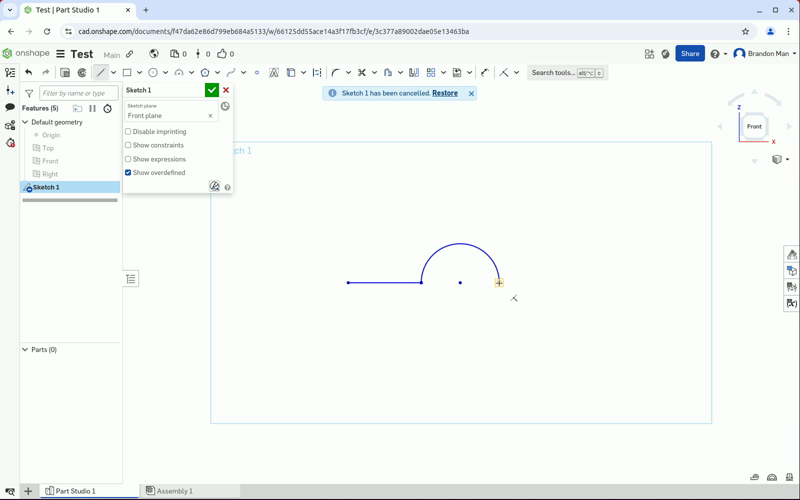
key_down(shift)
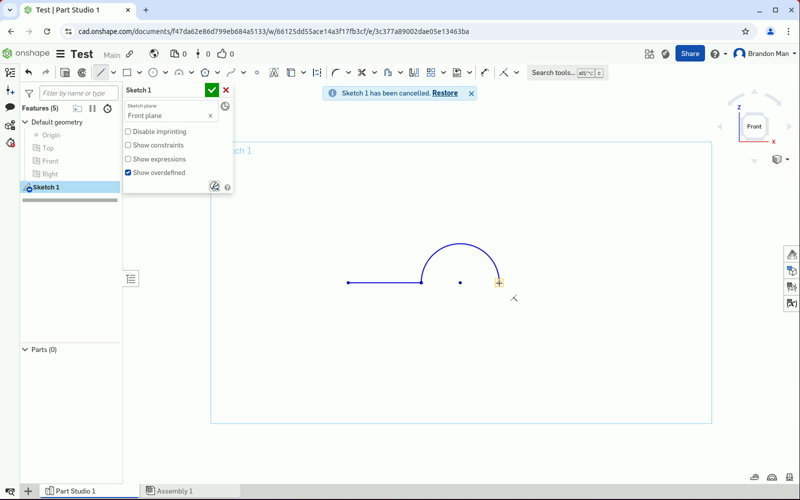
mouse_move(572, 282)
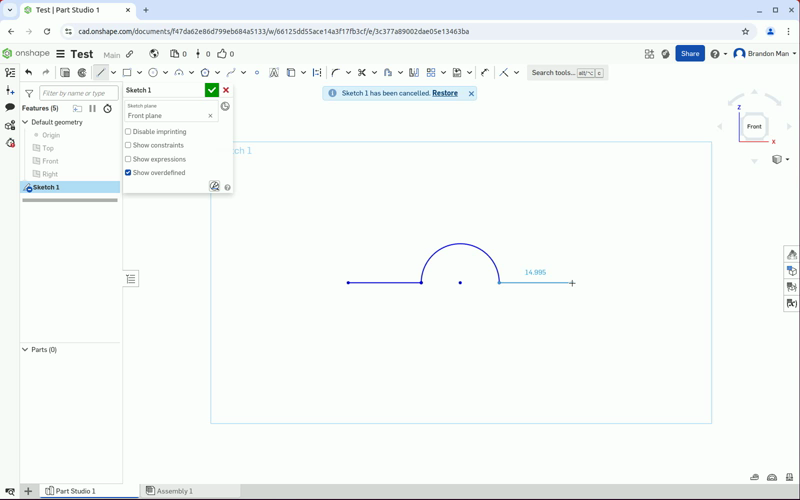
click(572, 282)
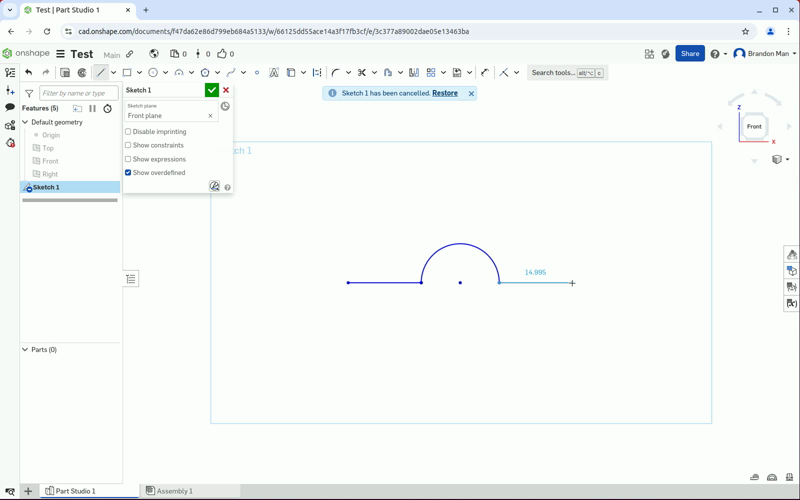
key_up(shift)
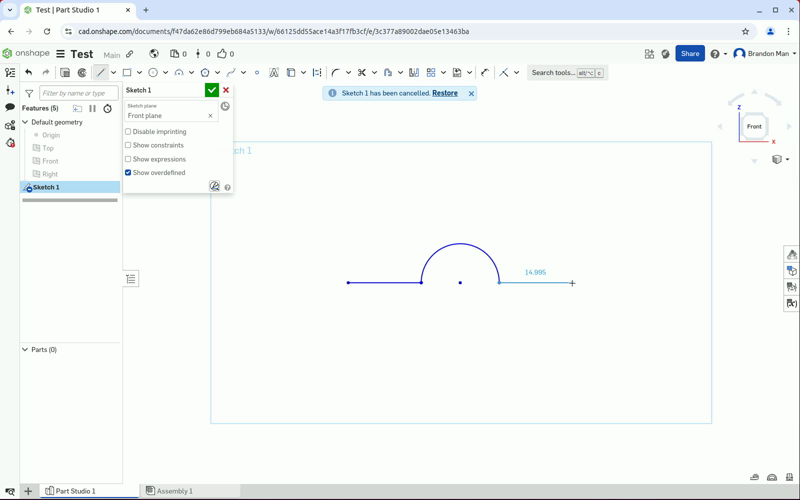
key_down(shift)
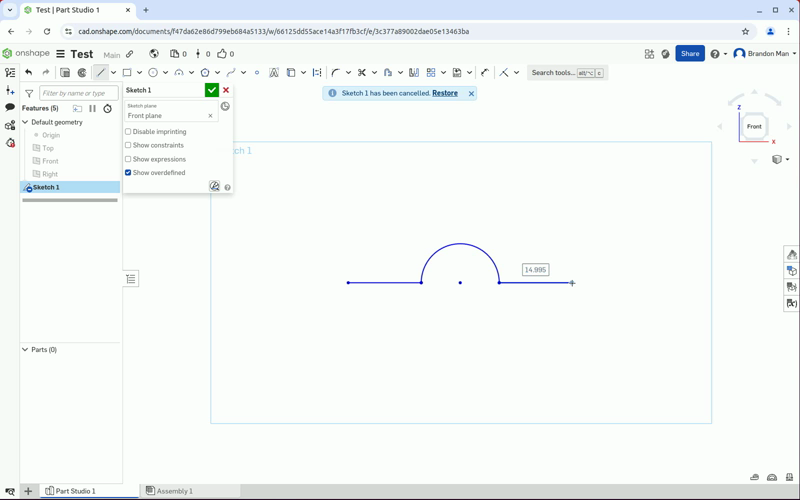
mouse_move(589, 282)
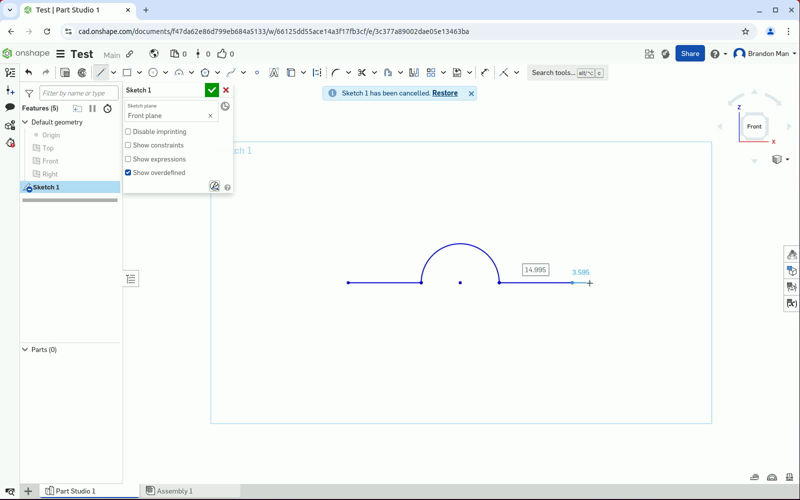
mouse_move(572, 233)
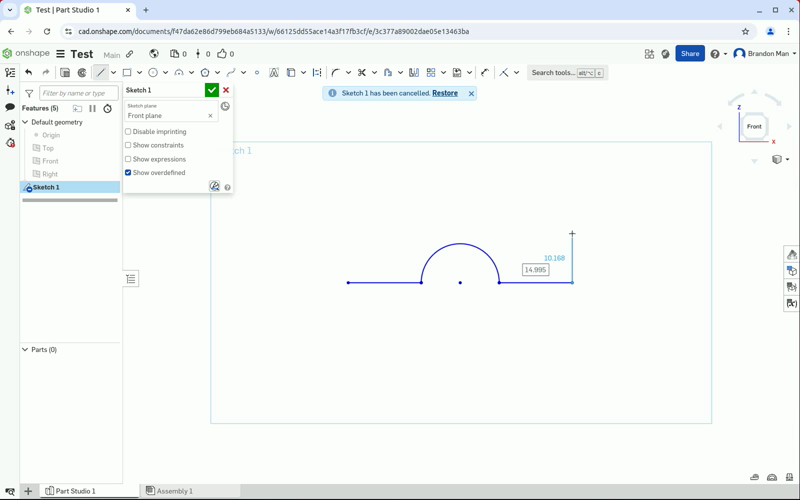
click(572, 233)
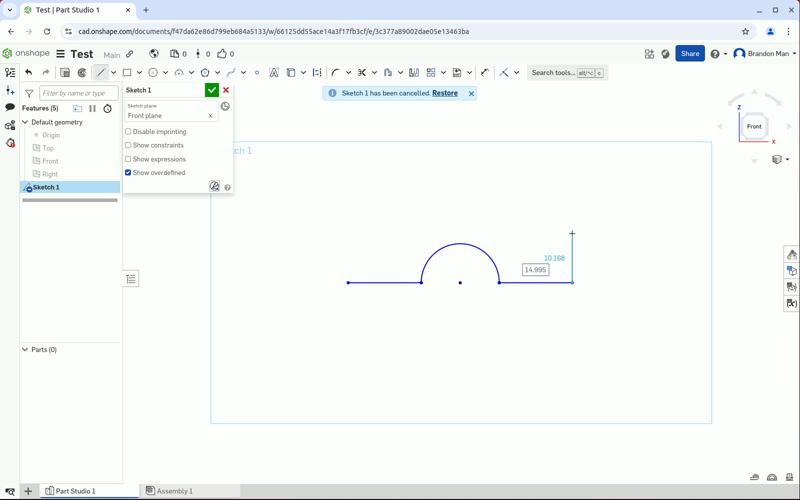
key_up(shift)
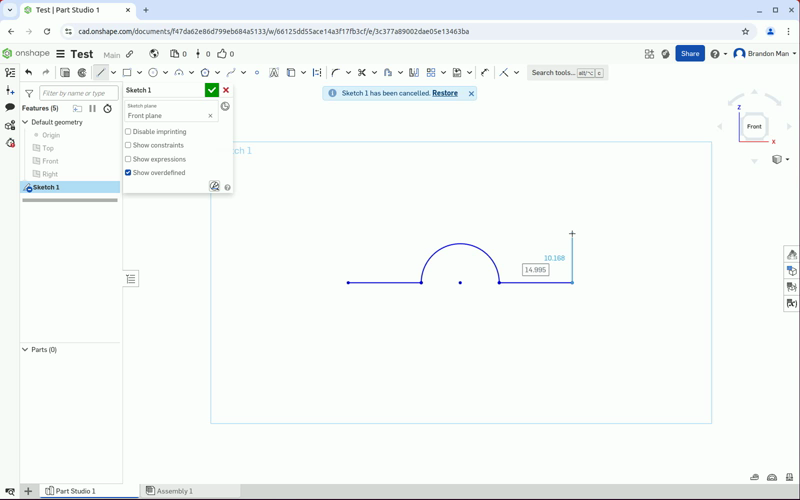
key(esc)
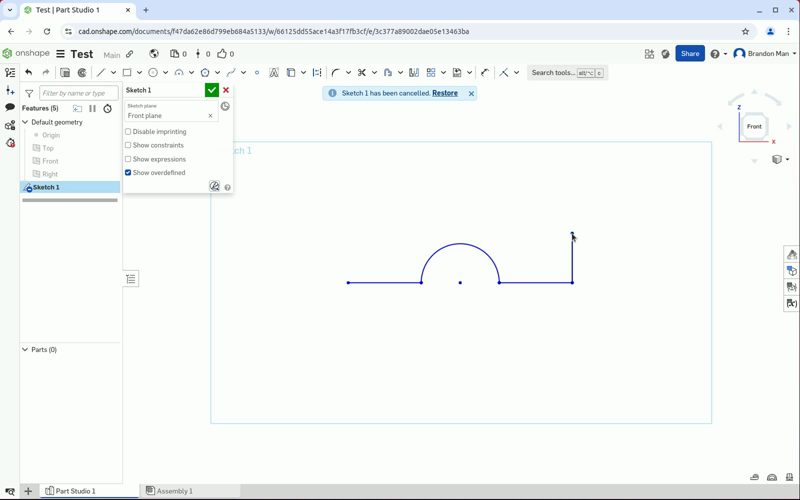
key(a)
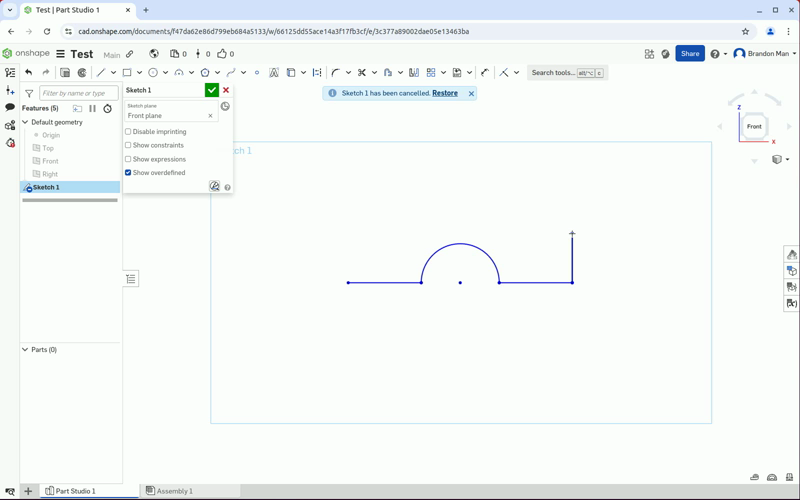
mouse_move(572, 233)
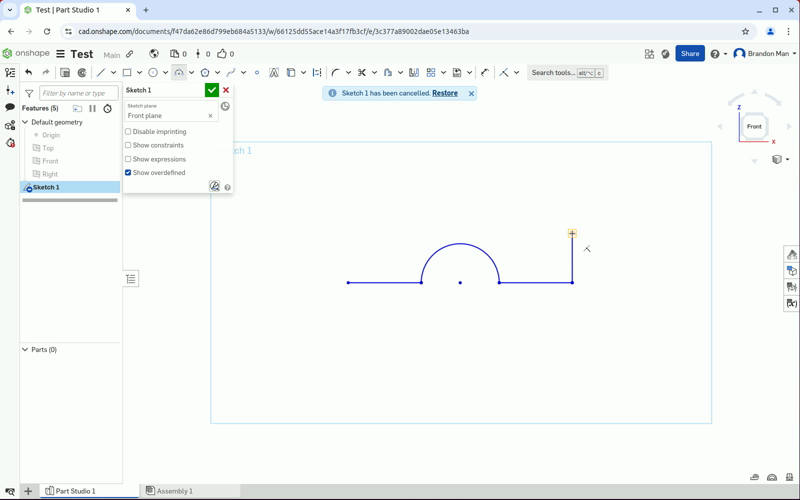
click(572, 233)
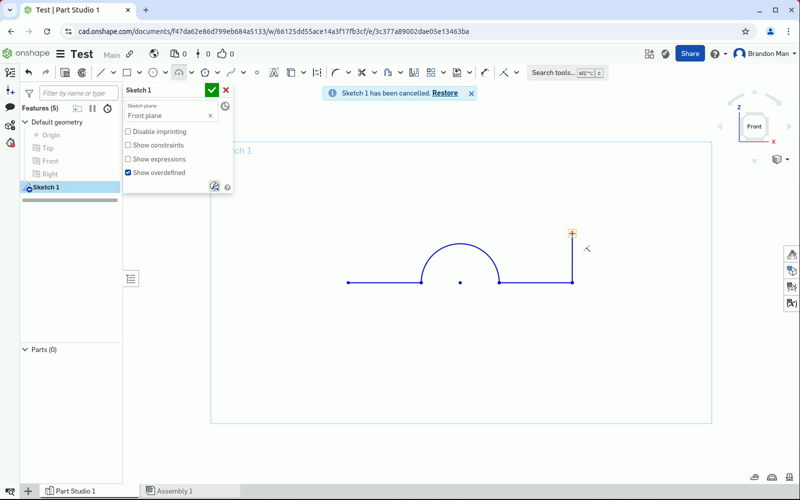
key_down(shift)
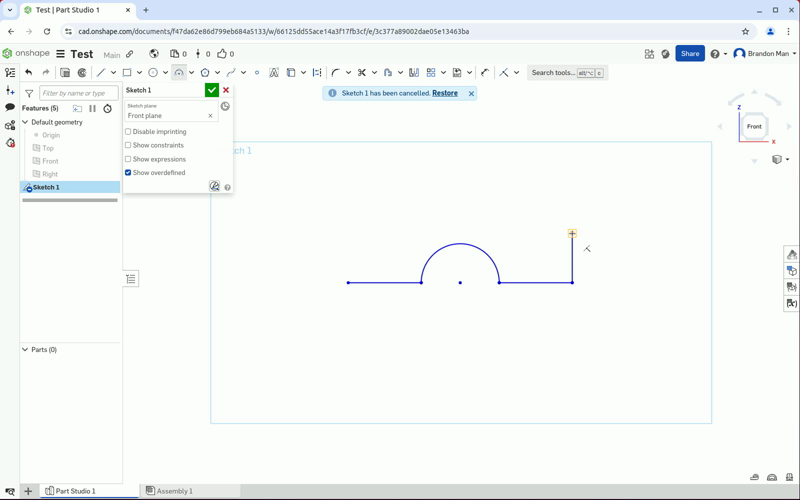
mouse_move(560, 224)
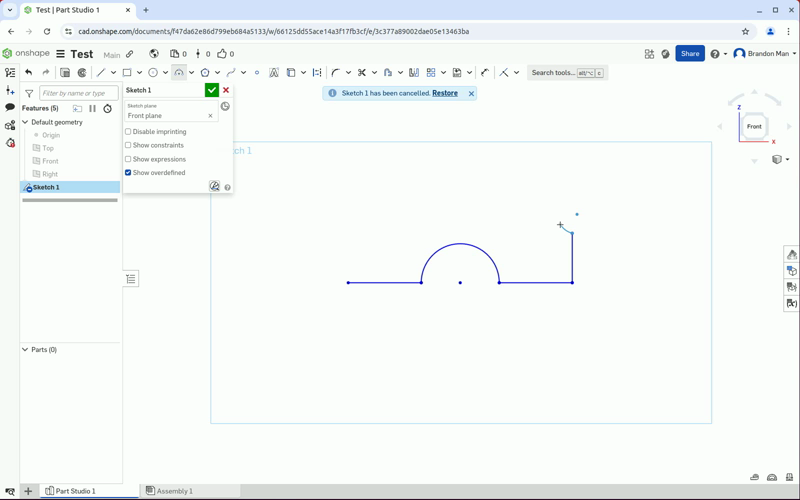
click(560, 224)
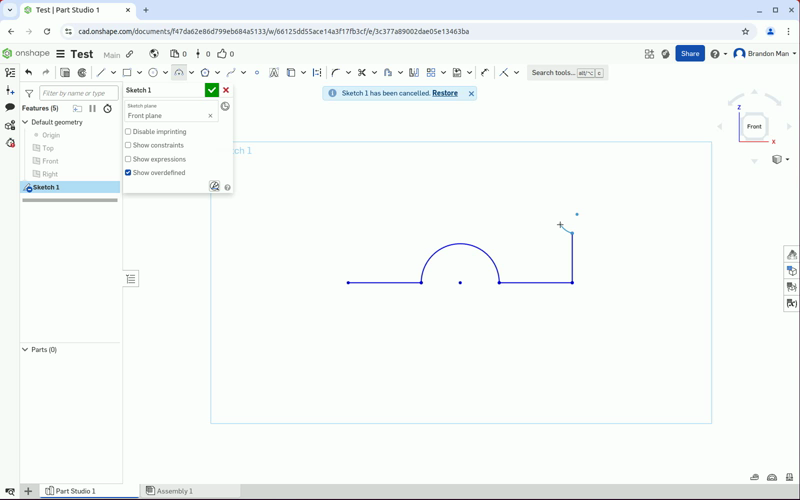
mouse_move(568, 226)
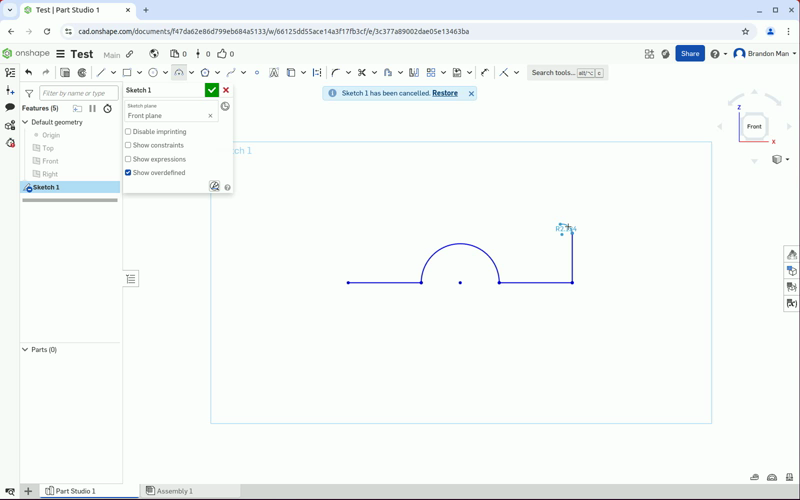
click(568, 226)
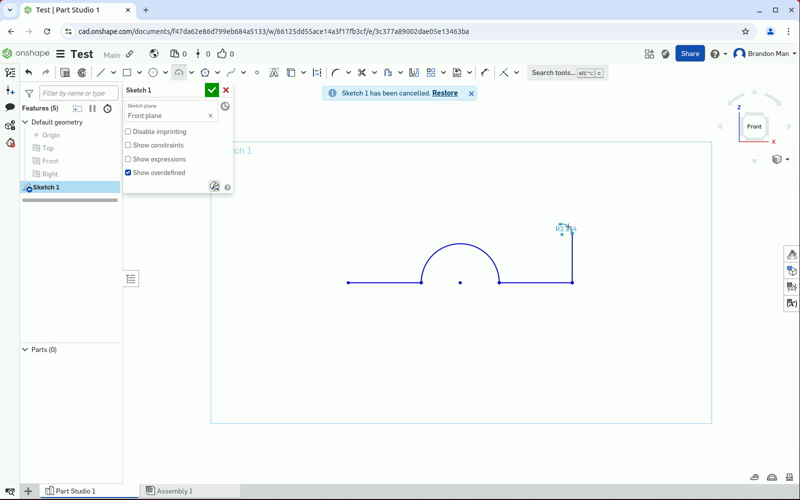
key_up(shift)
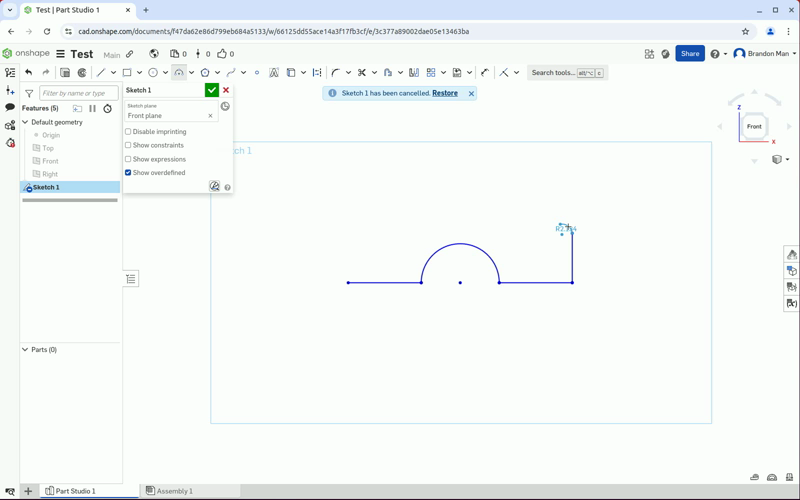
key(esc)
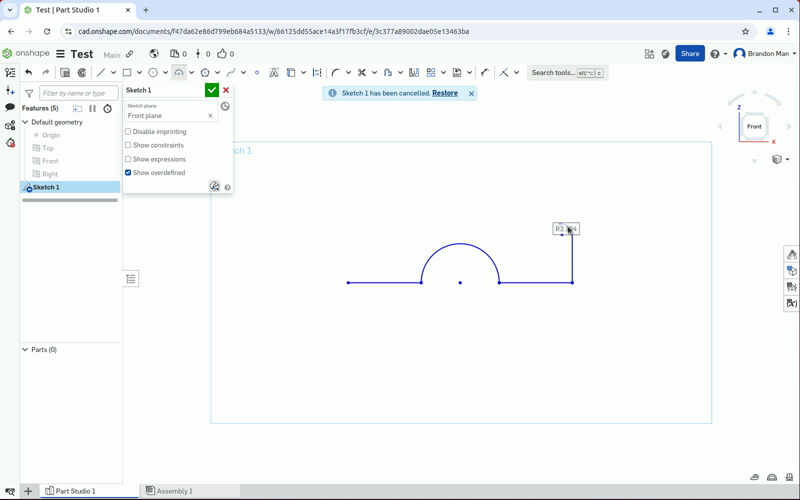
key(l)
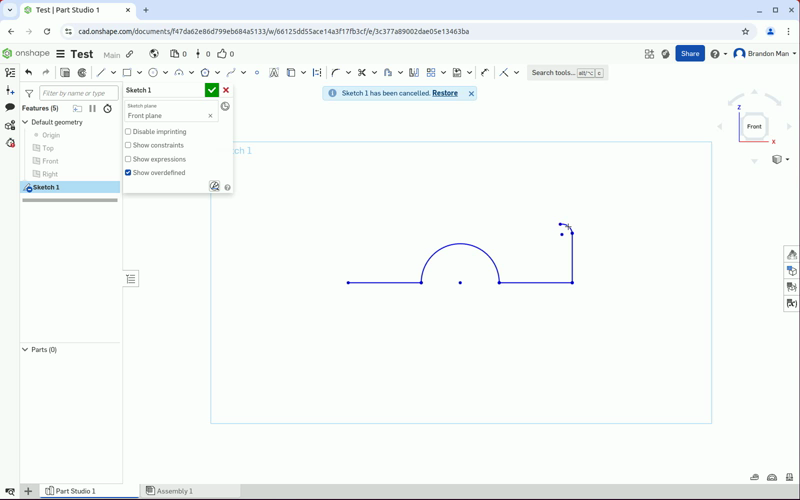
mouse_move(560, 224)
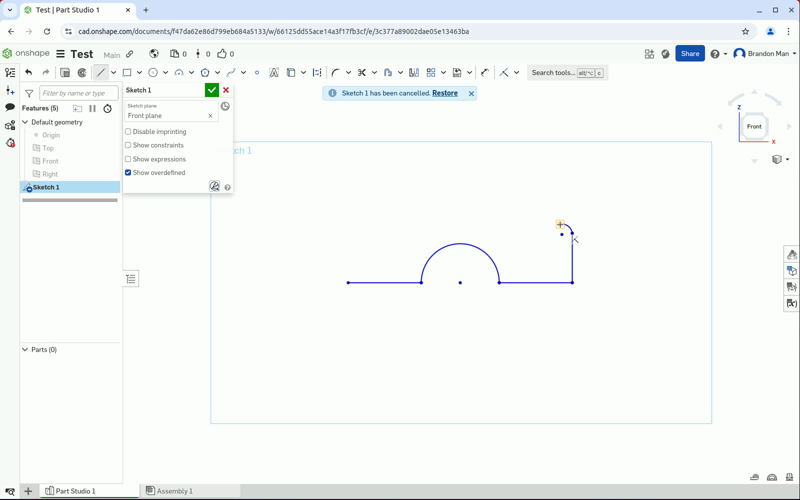
click(560, 224)
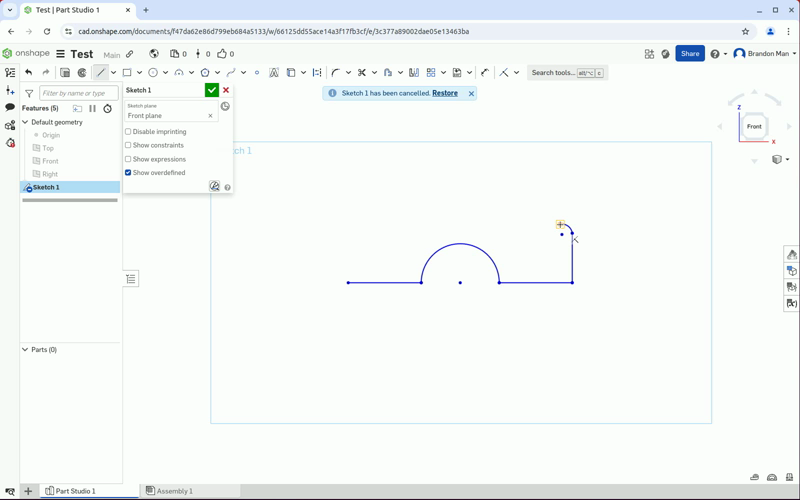
key_down(shift)
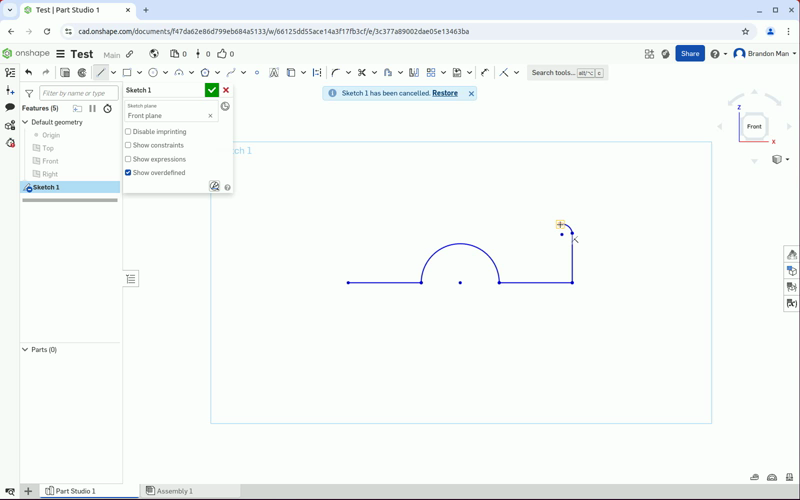
mouse_move(461, 224)
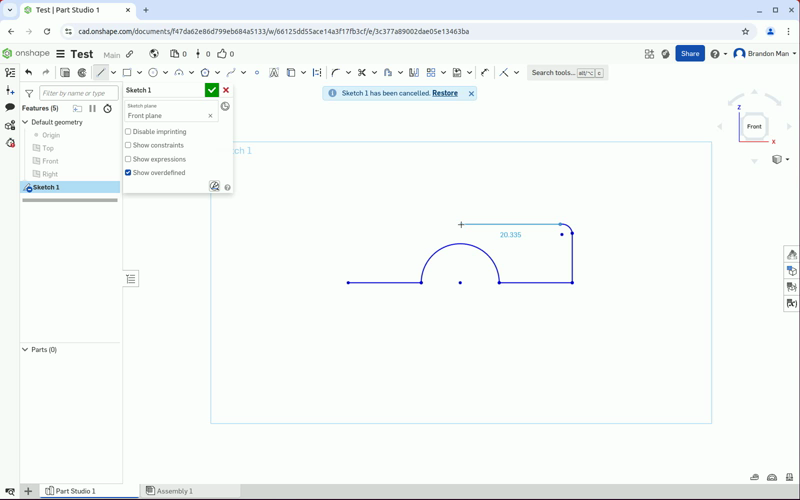
click(461, 224)
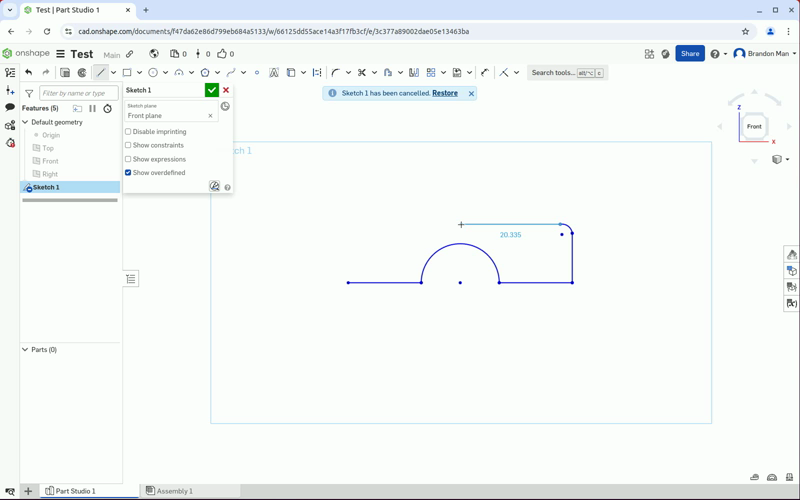
key_up(shift)
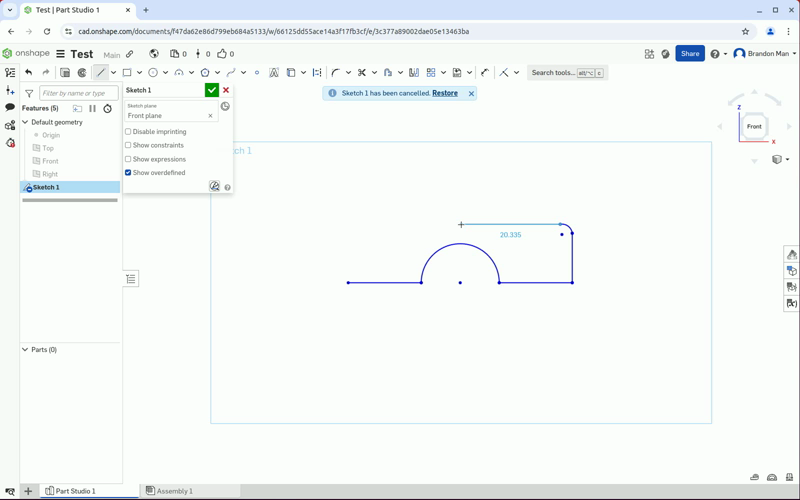
key_down(shift)
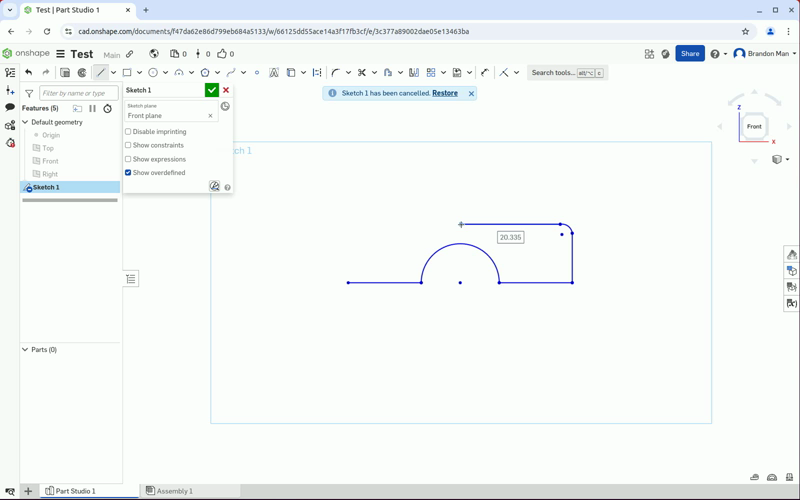
mouse_move(359, 224)
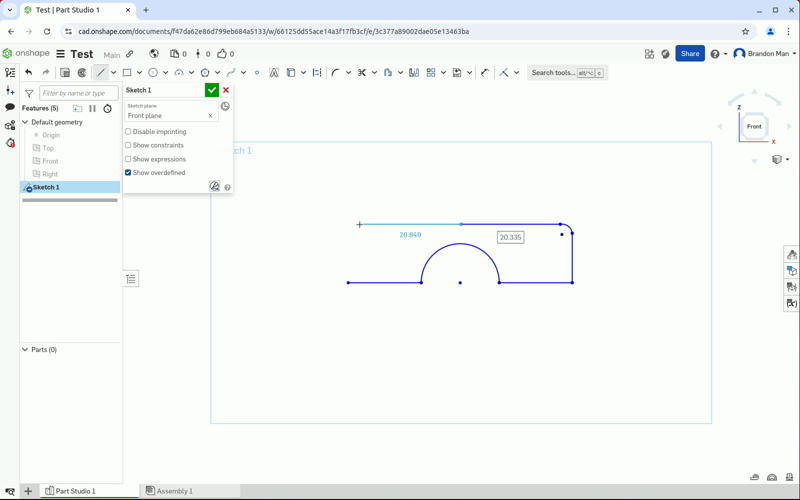
click(359, 224)
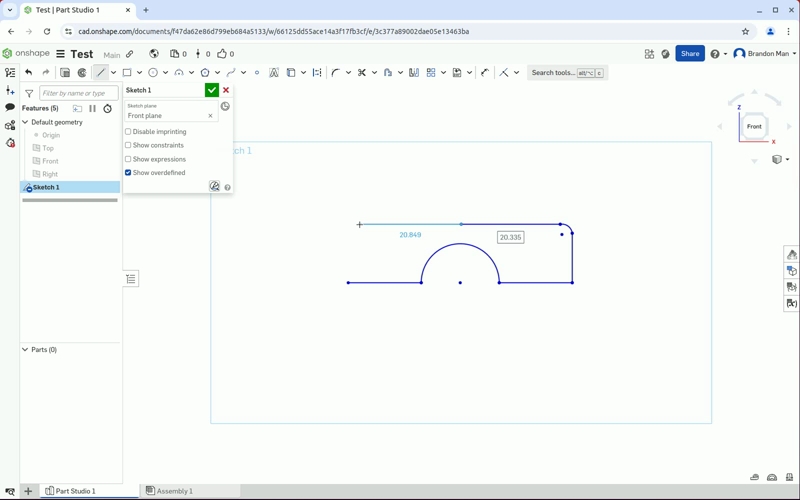
key_up(shift)
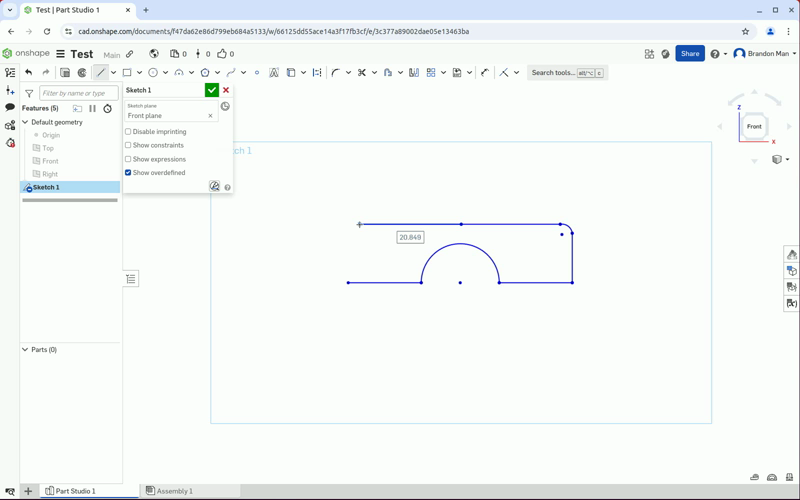
key(esc)
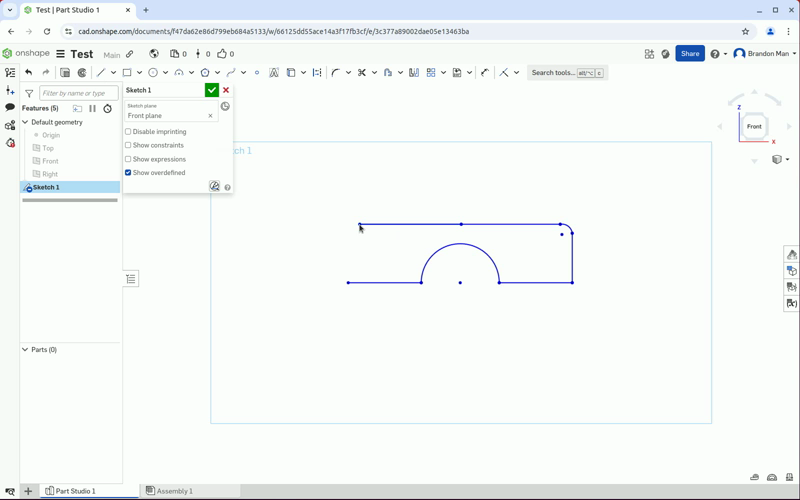
key(a)
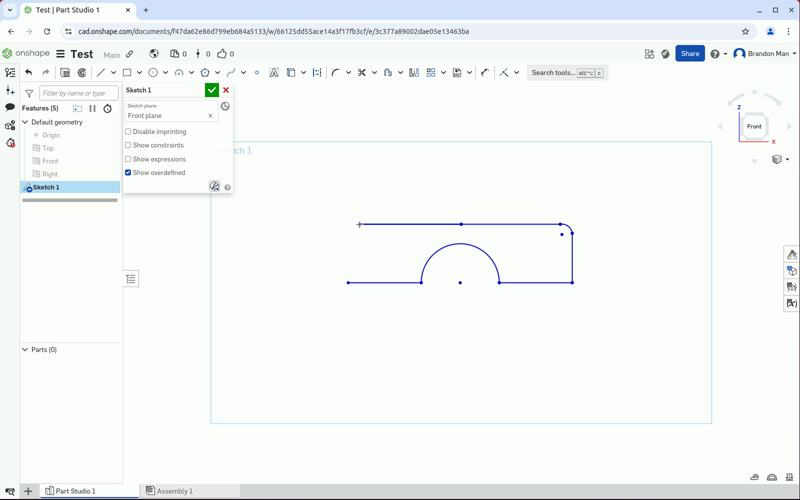
mouse_move(359, 224)
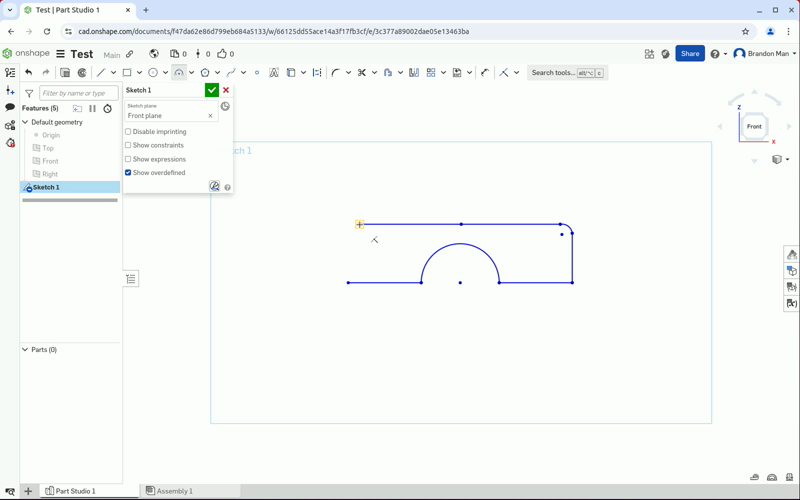
click(359, 224)
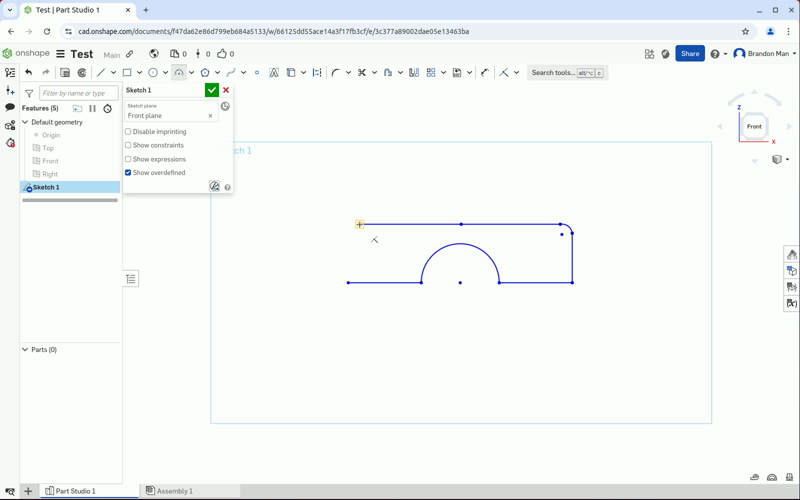
key_down(shift)
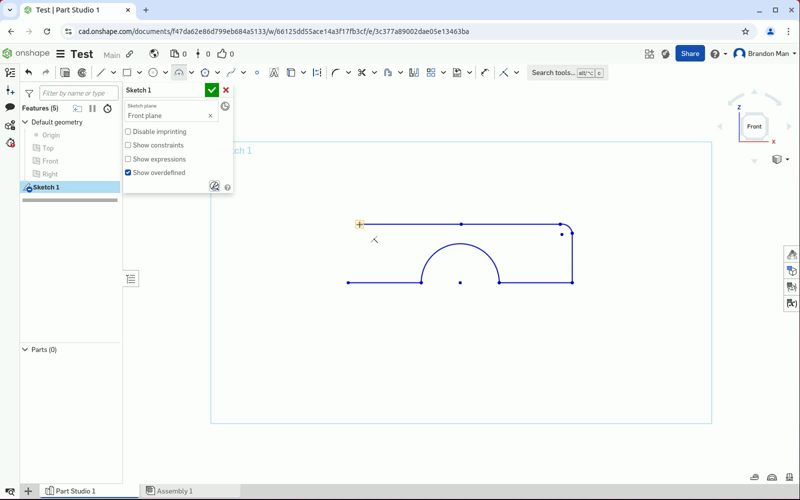
mouse_move(348, 233)
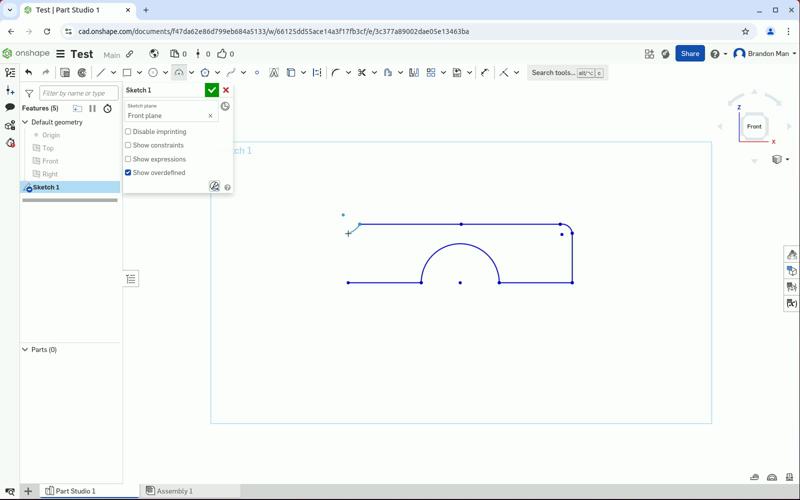
click(348, 233)
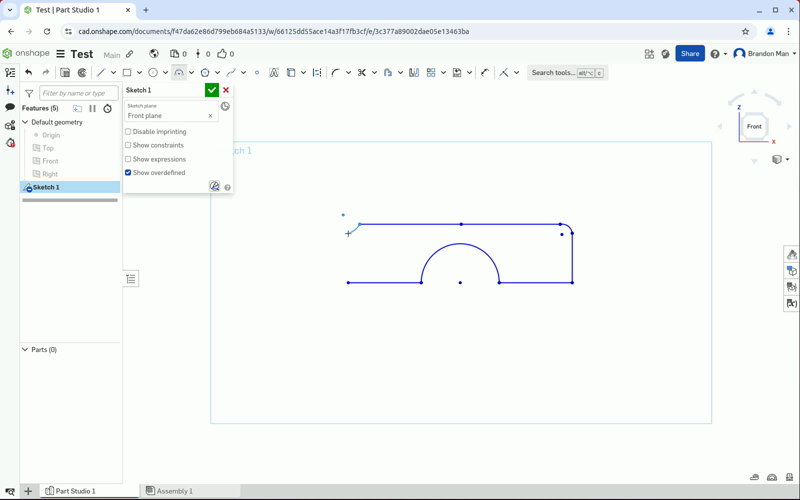
mouse_move(352, 226)
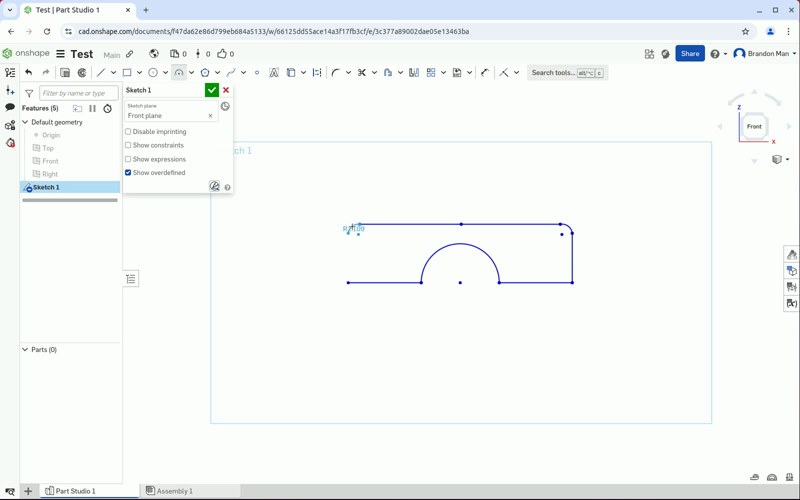
click(352, 226)
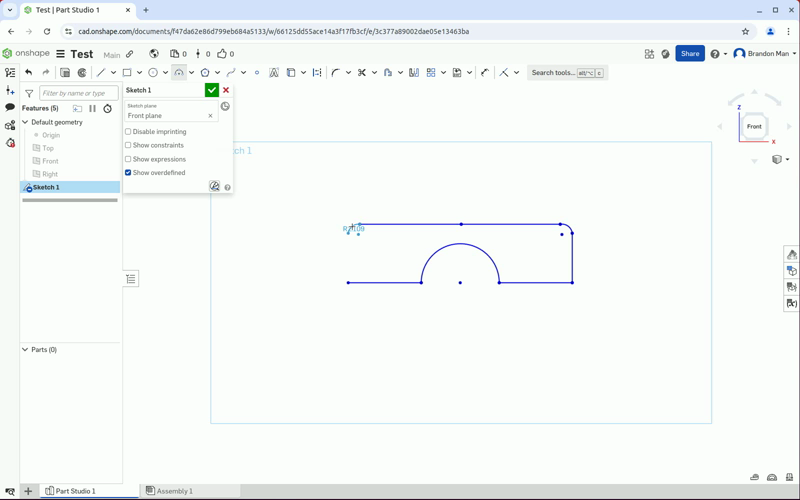
key_up(shift)
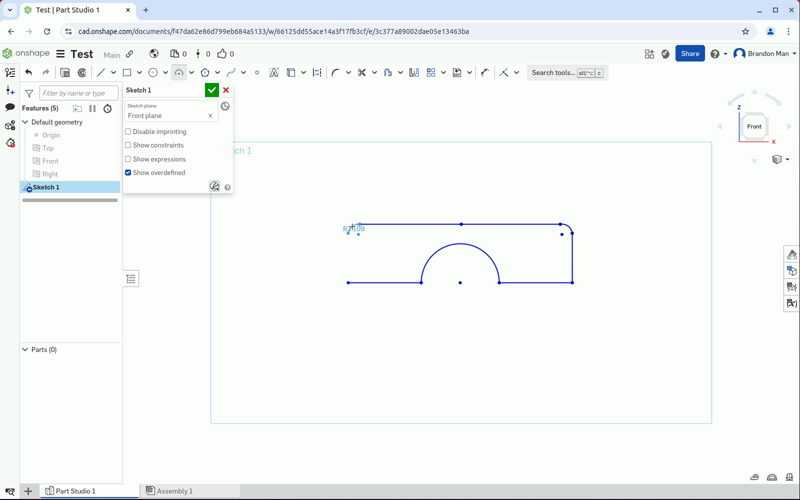
key(esc)
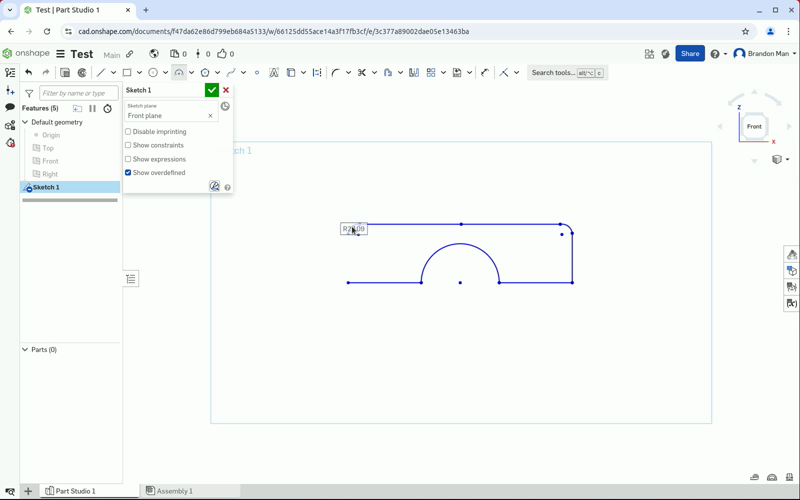
key(l)
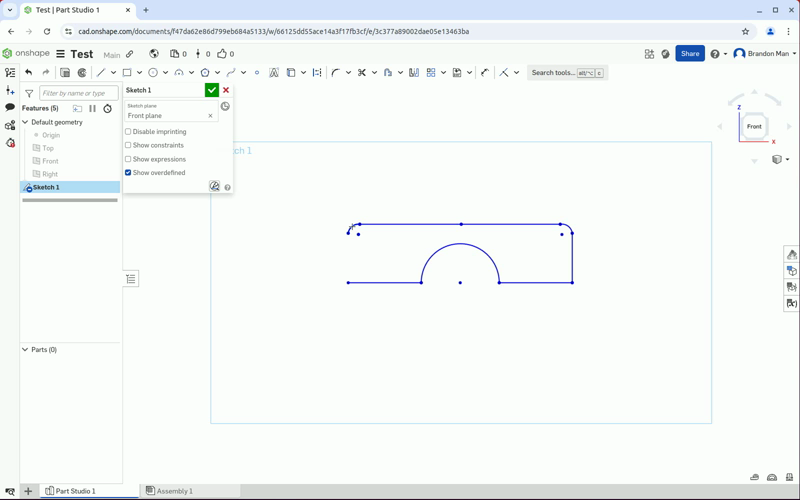
mouse_move(348, 233)
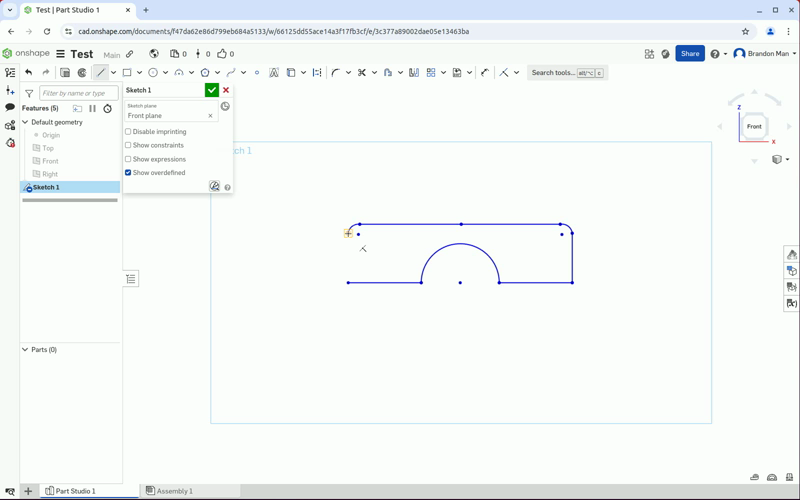
click(348, 233)
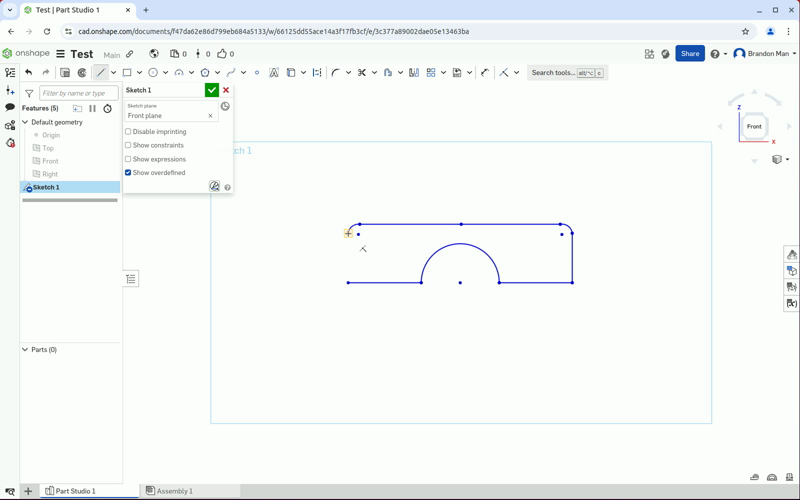
mouse_move(378, 233)
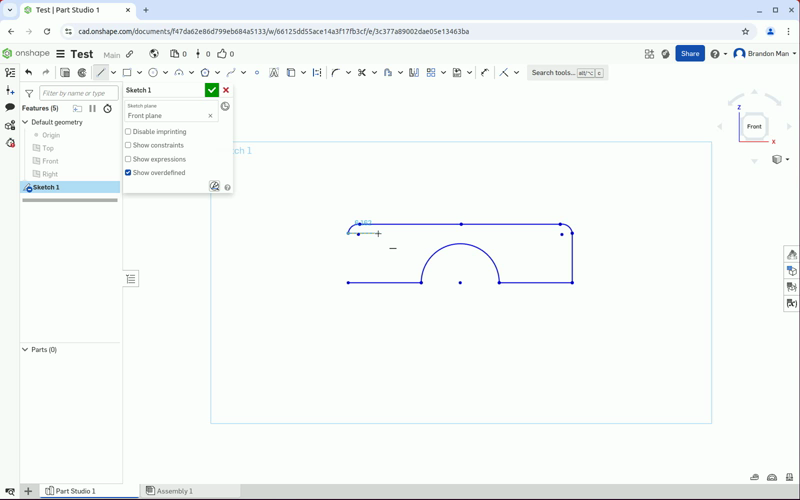
key_down(shift)
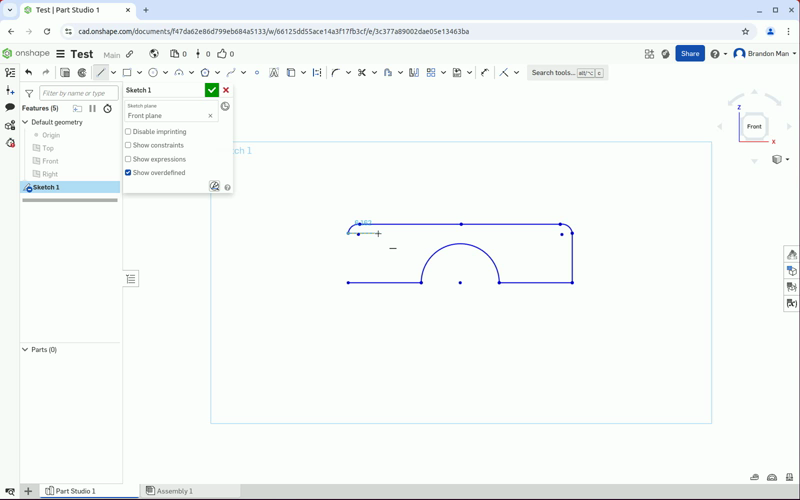
mouse_move(348, 282)
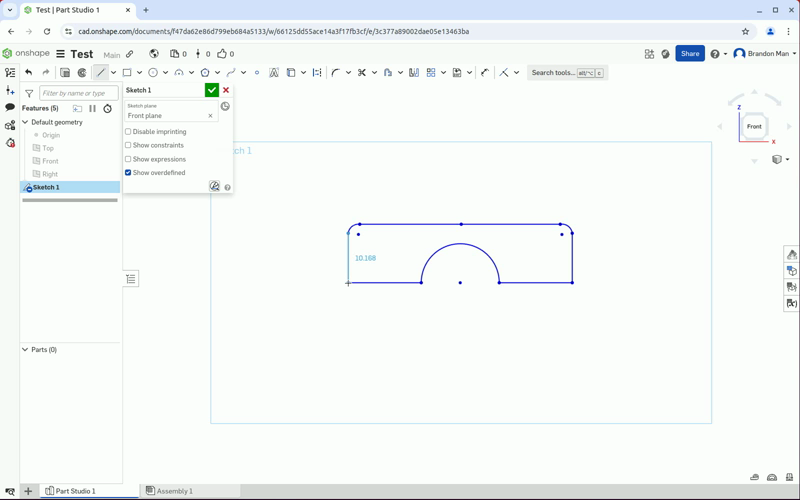
key_up(shift)
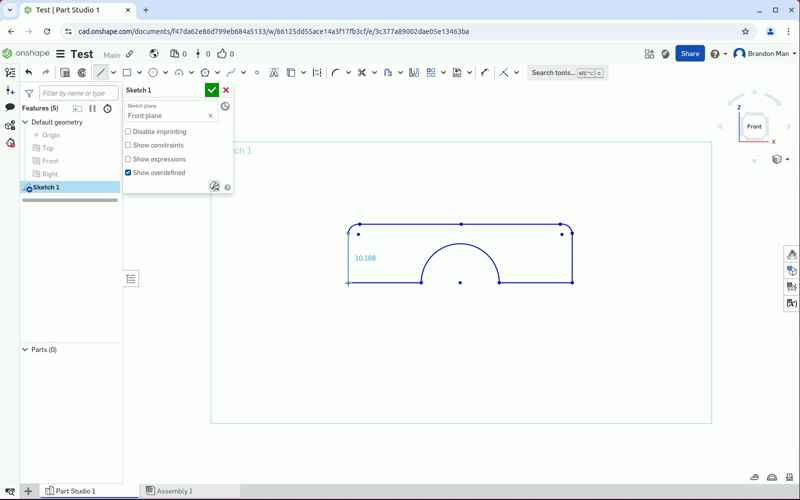
click(348, 282)
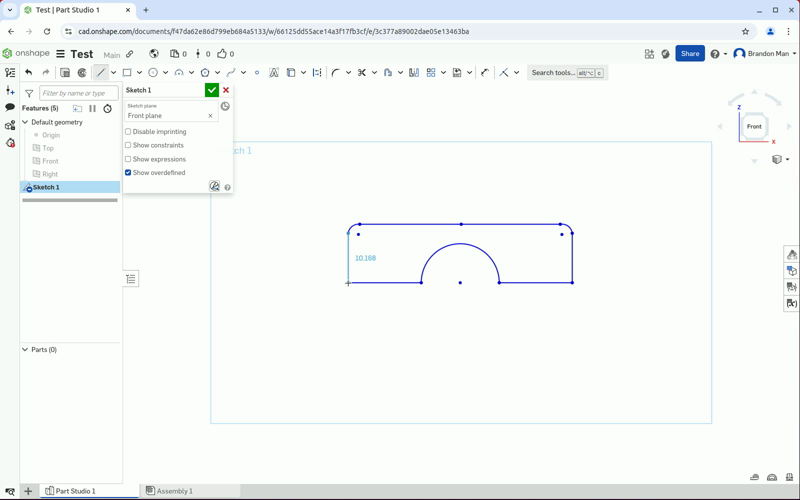
key(esc)
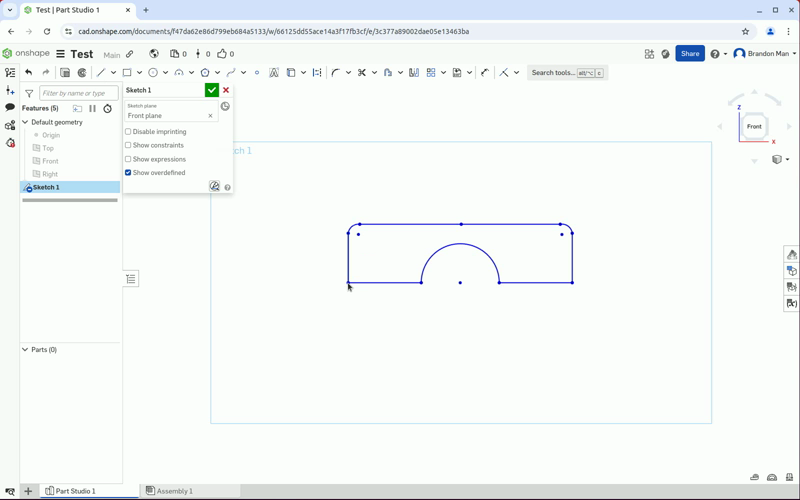
mouse_move(417, 233)
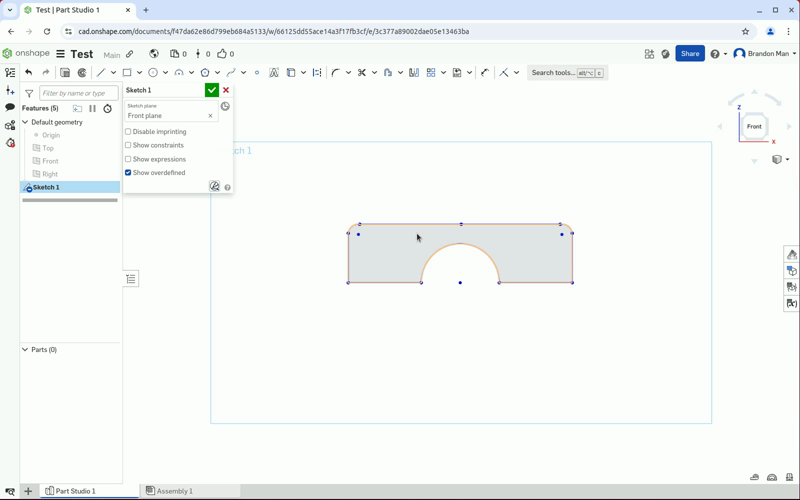
scroll(6)
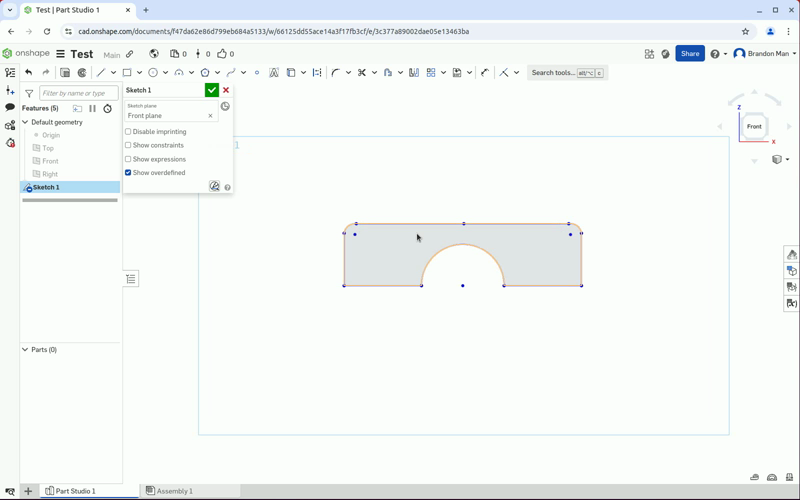
scroll(6)
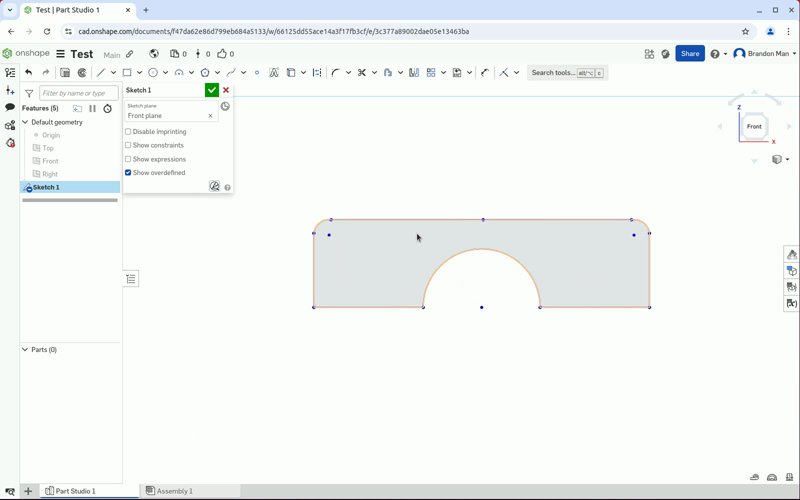
scroll(6)
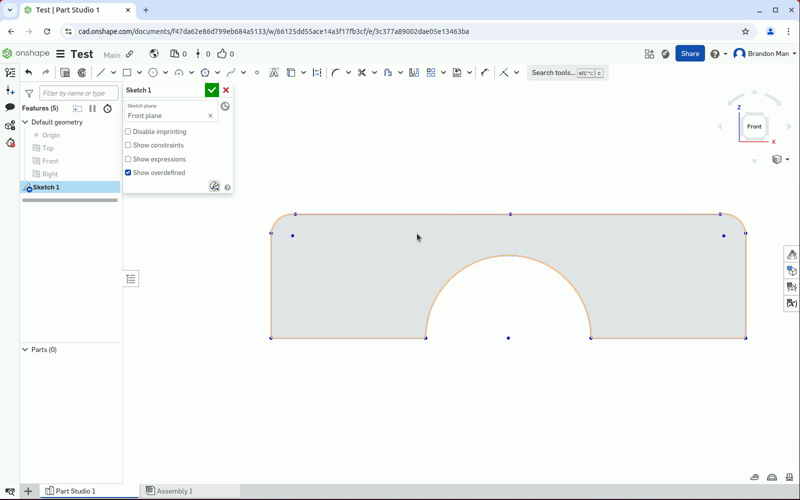
scroll(6)
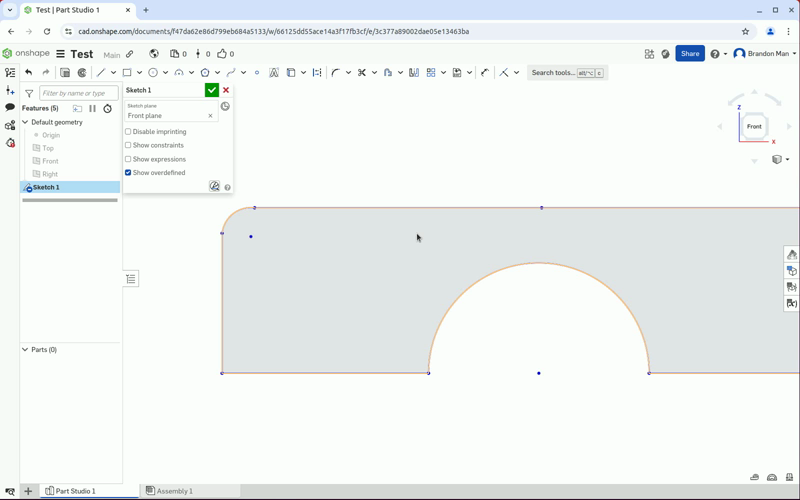
scroll(6)
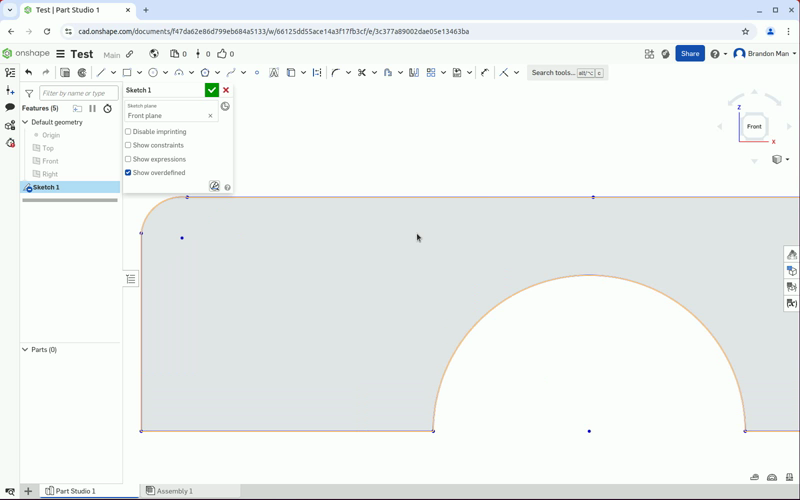
scroll(6)
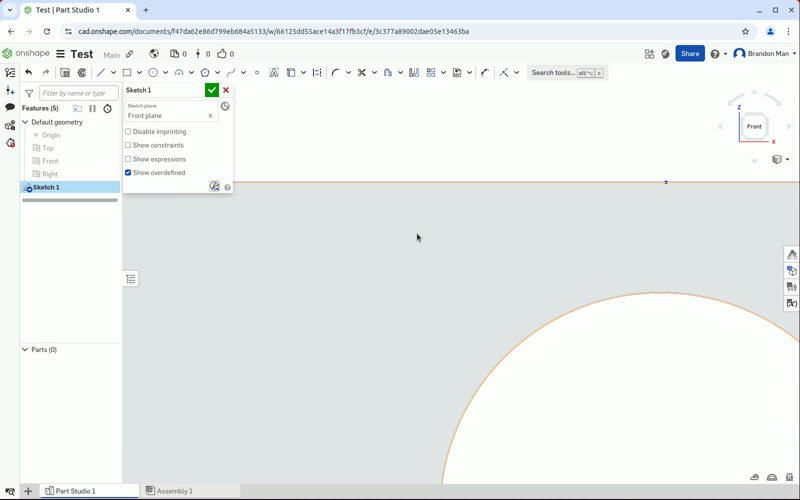
scroll(6)
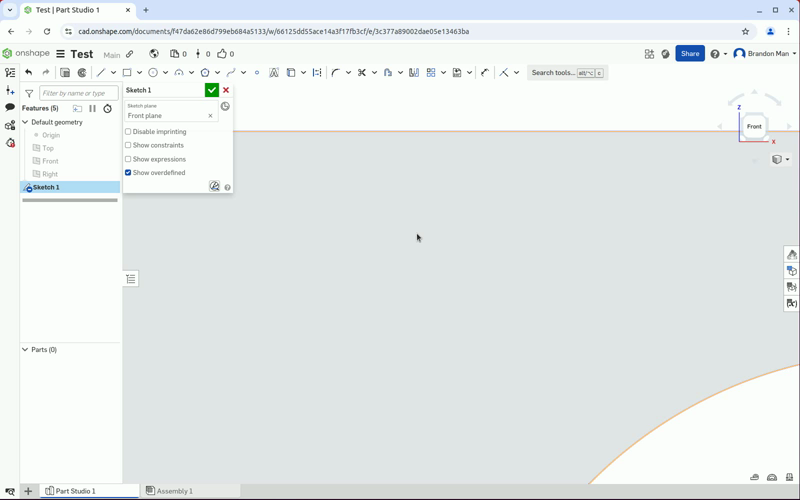
click(417, 233)
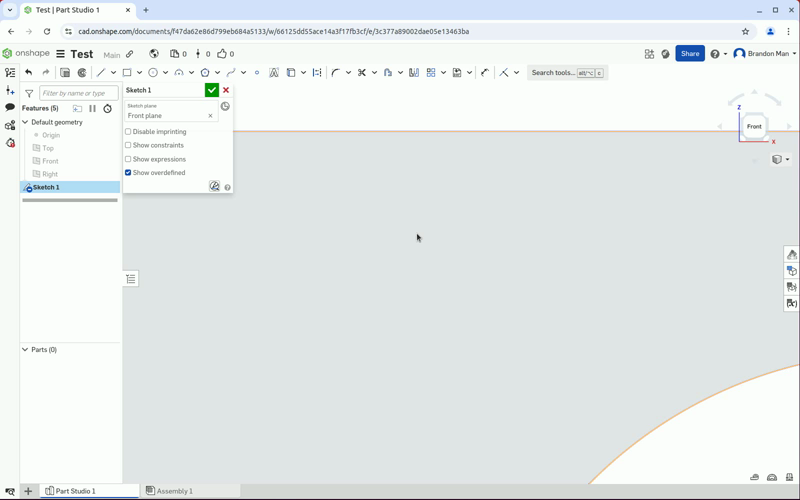
scroll(-6)
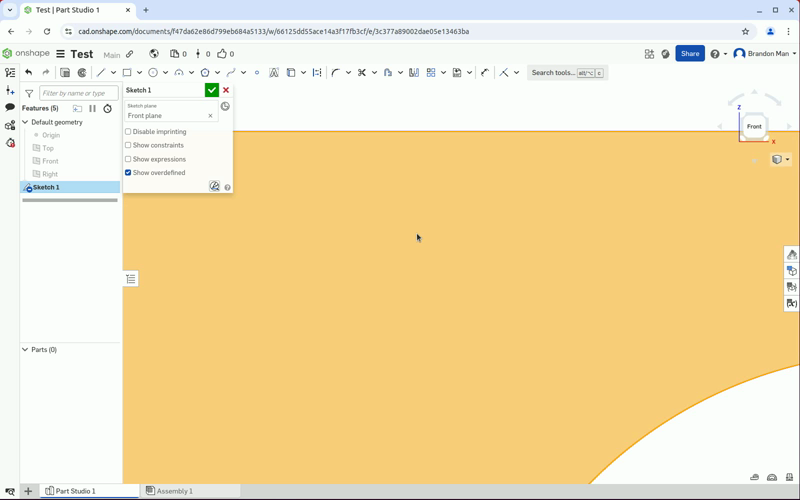
scroll(-6)
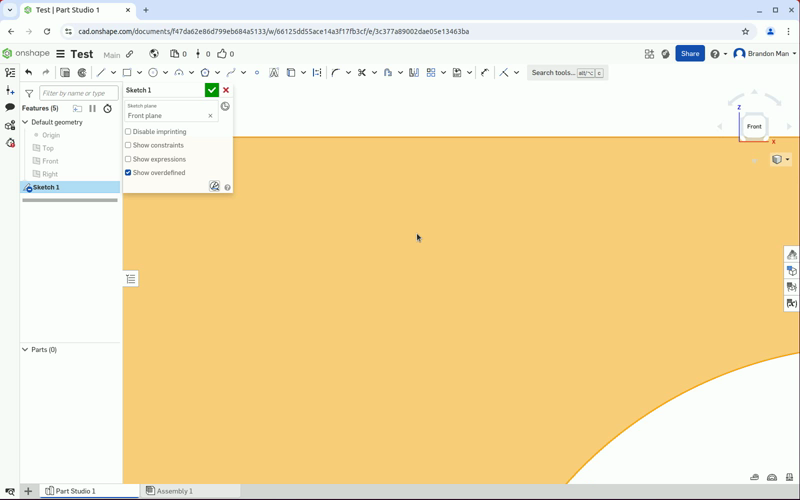
scroll(-6)
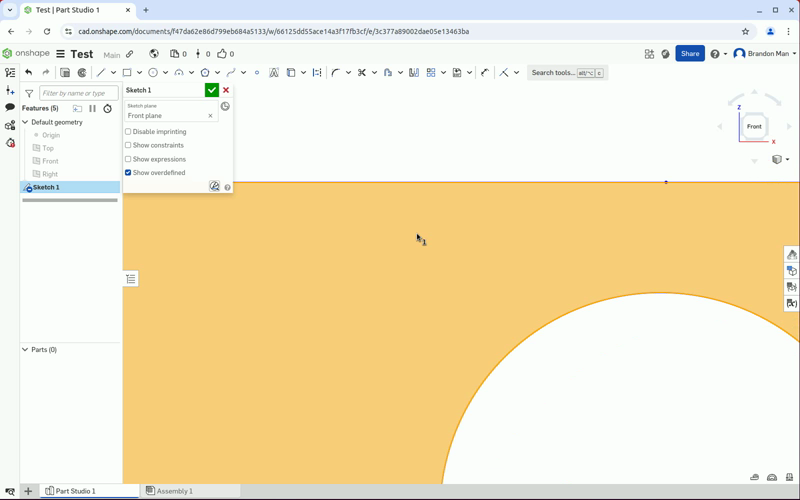
scroll(-6)
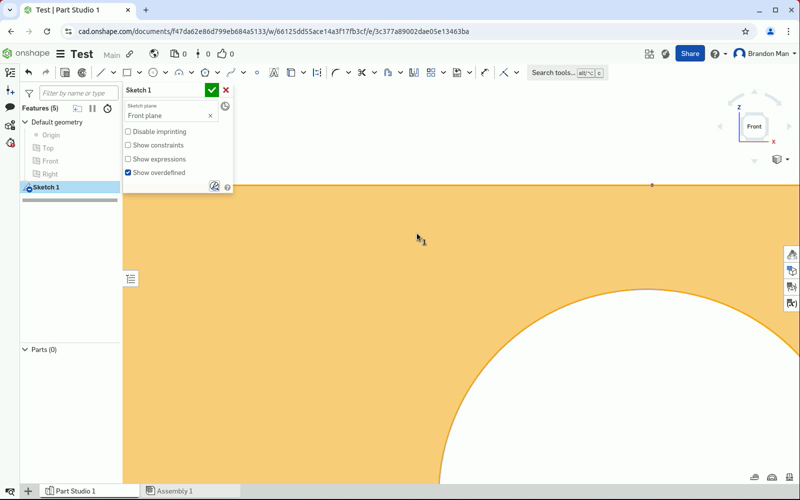
scroll(-6)
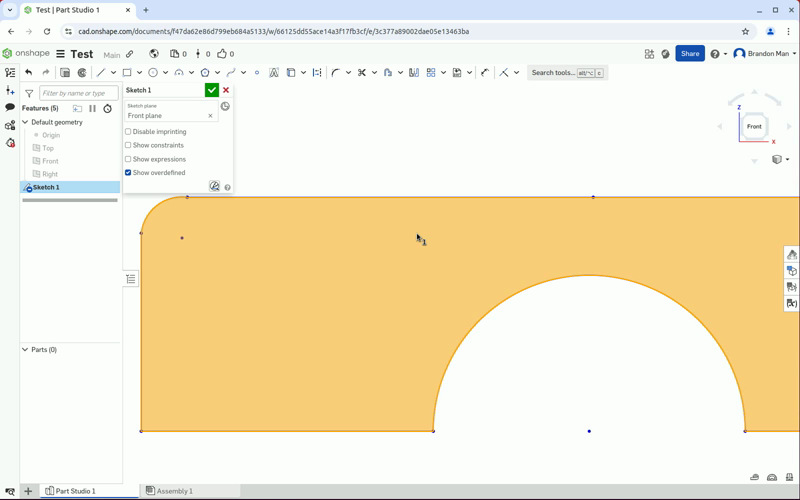
scroll(-6)
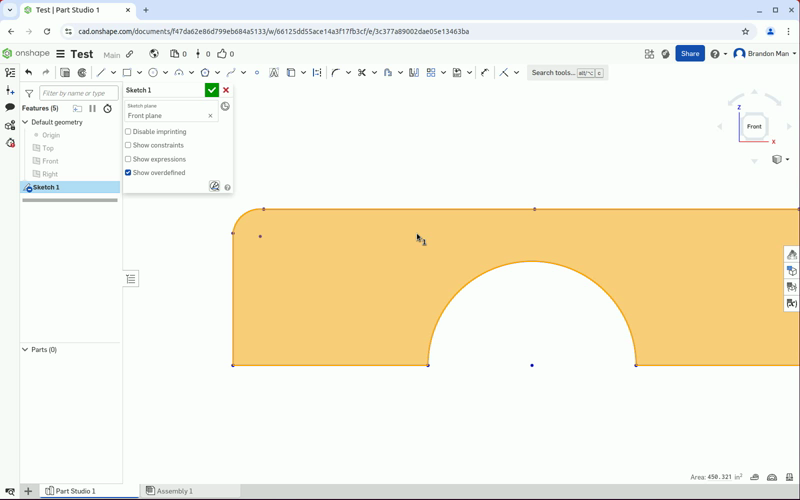
scroll(-6)
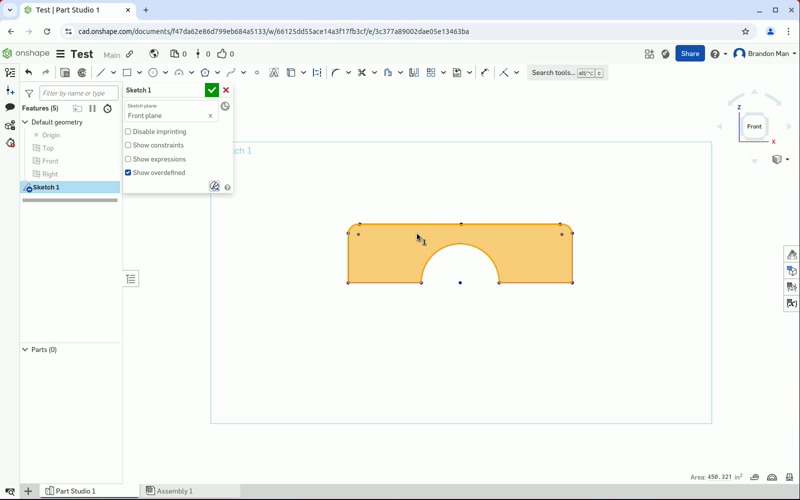
mouse_move(73, 352)
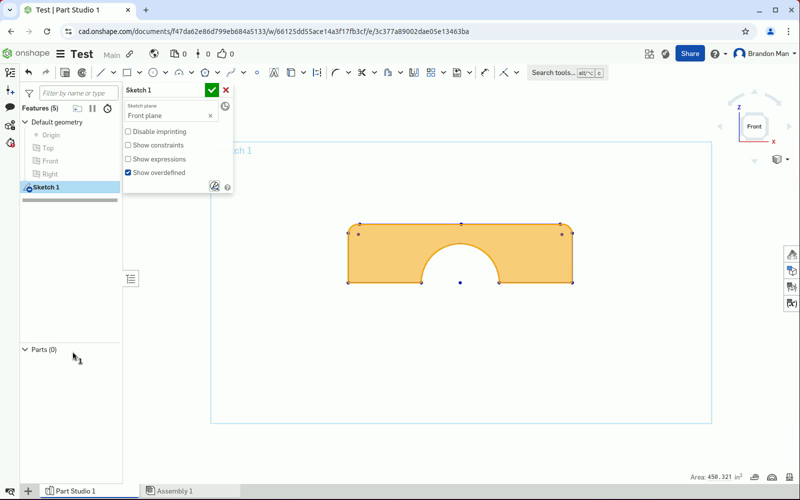
key(shift+y)
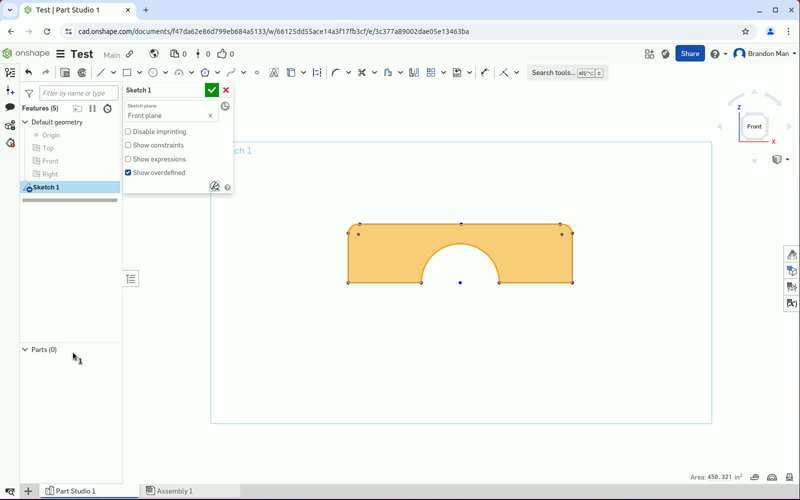
key(shift+e)
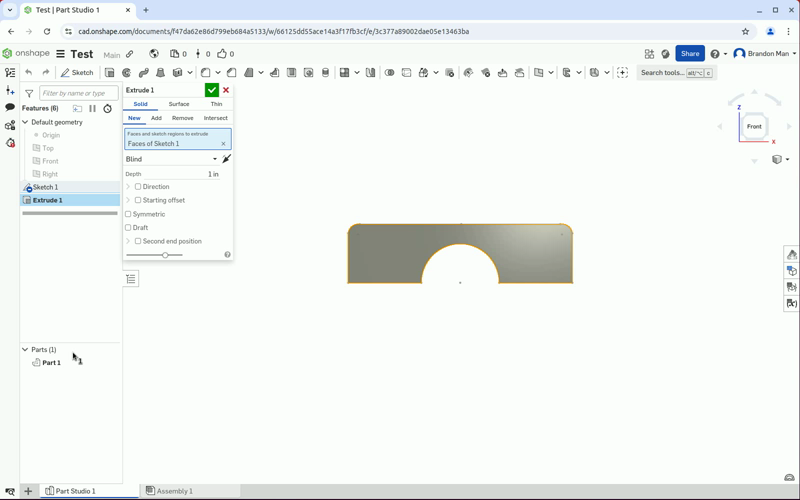
mouse_move(143, 106)
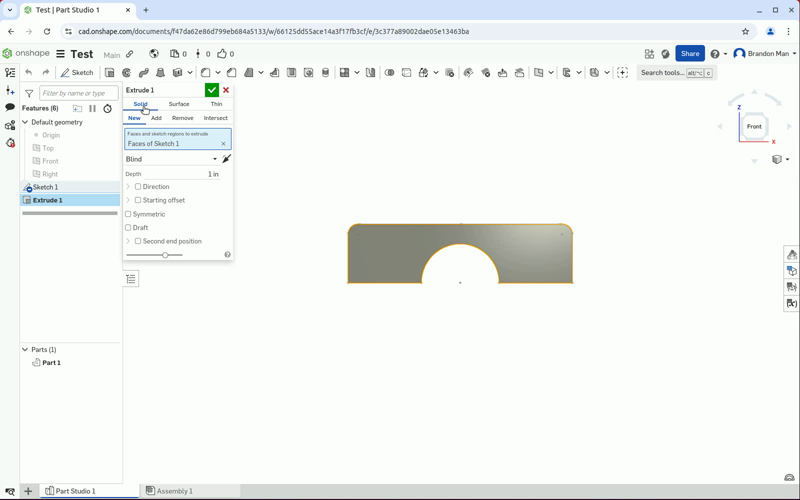
click(143, 106)
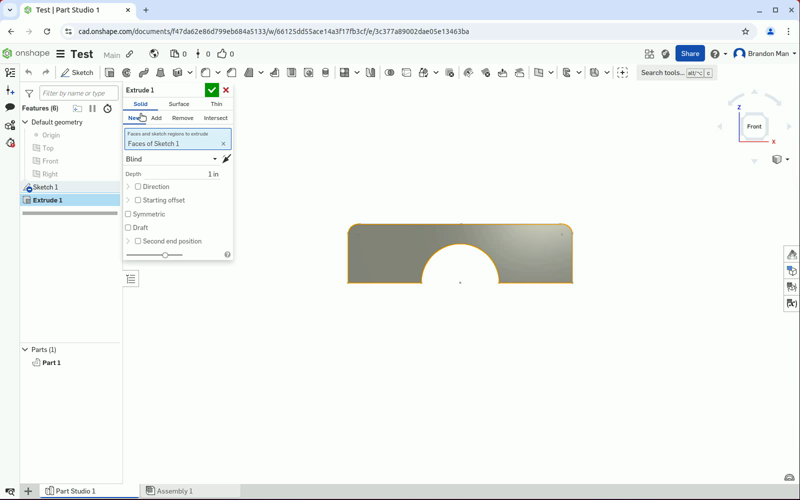
mouse_move(137, 120)
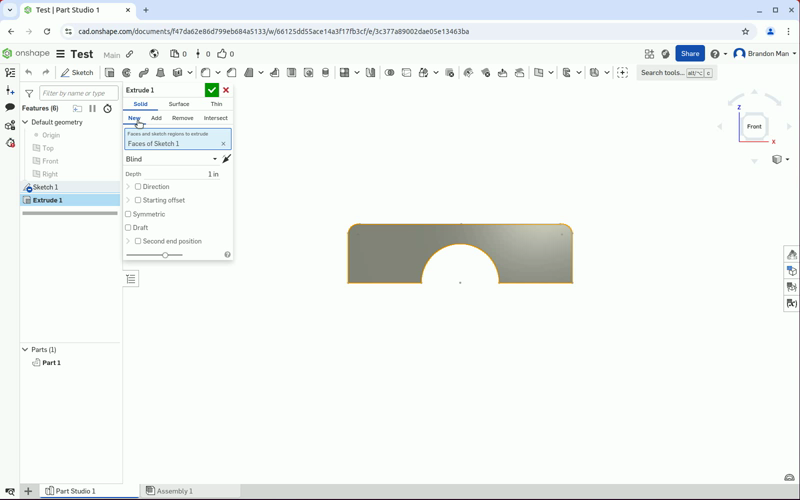
click(137, 120)
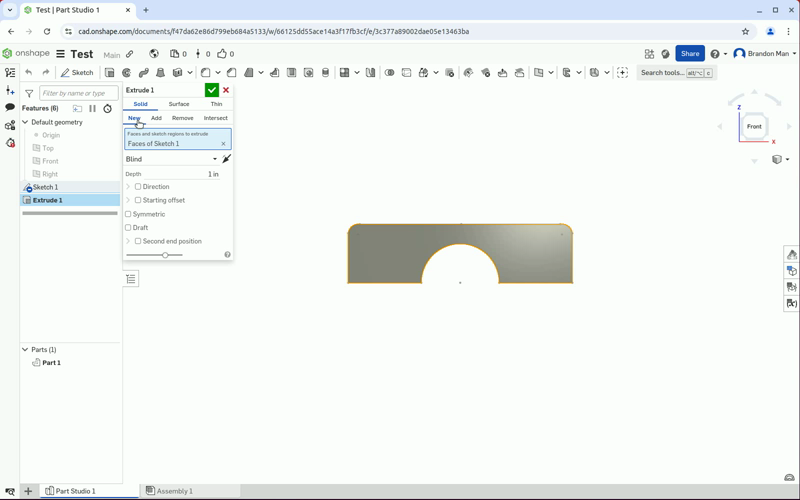
key(tab, 4)
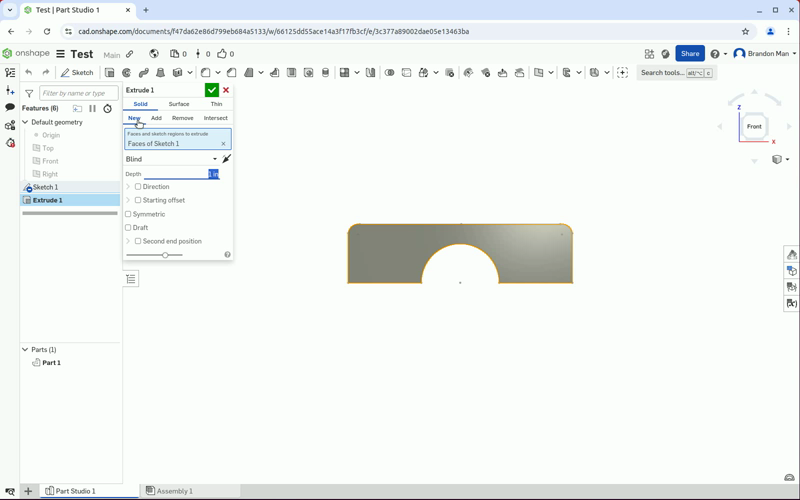
text(9.388)
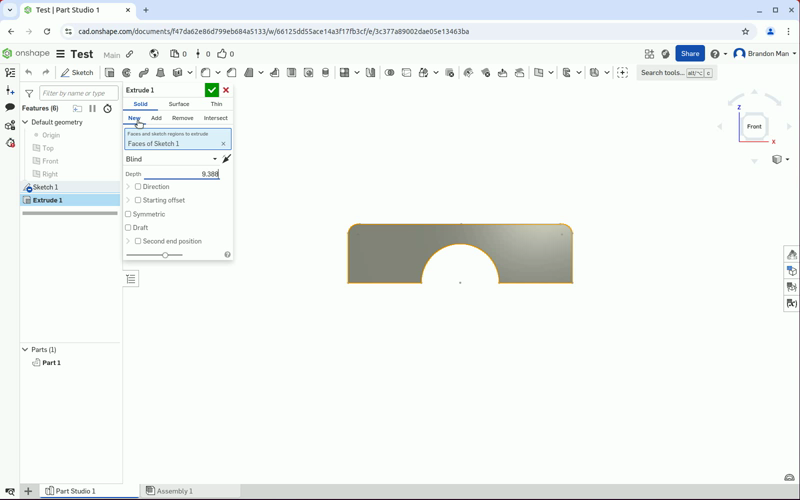
key(enter)
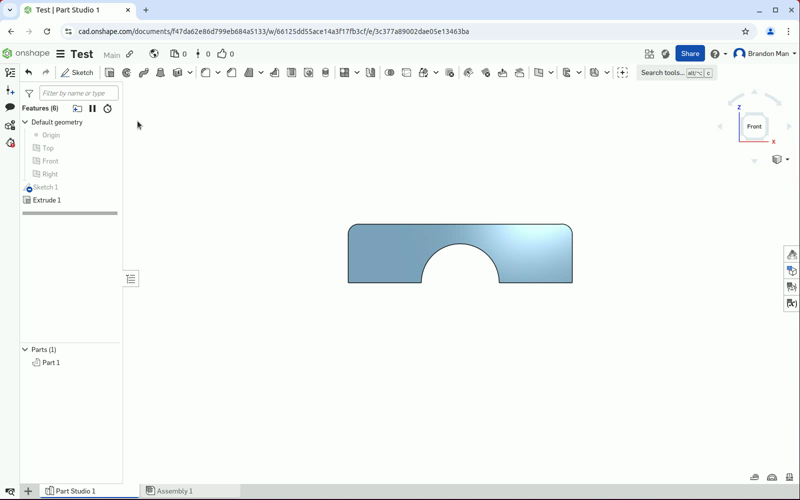
key(shift+h)
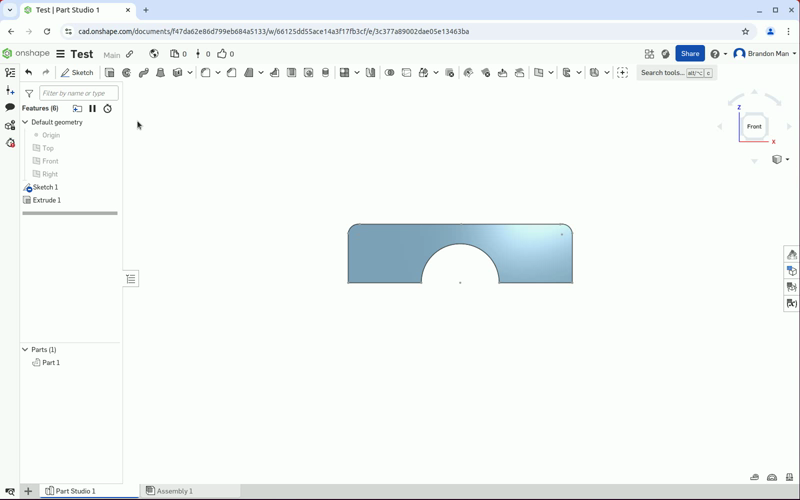
key(shift+h)
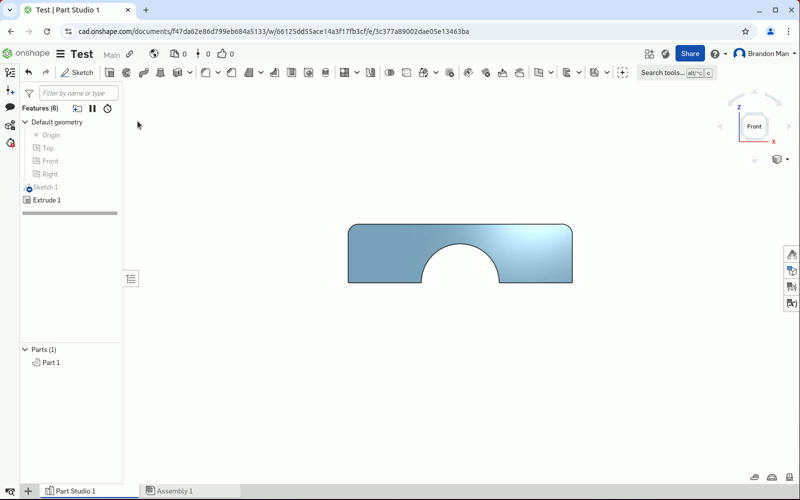
mouse_move(73, 189)
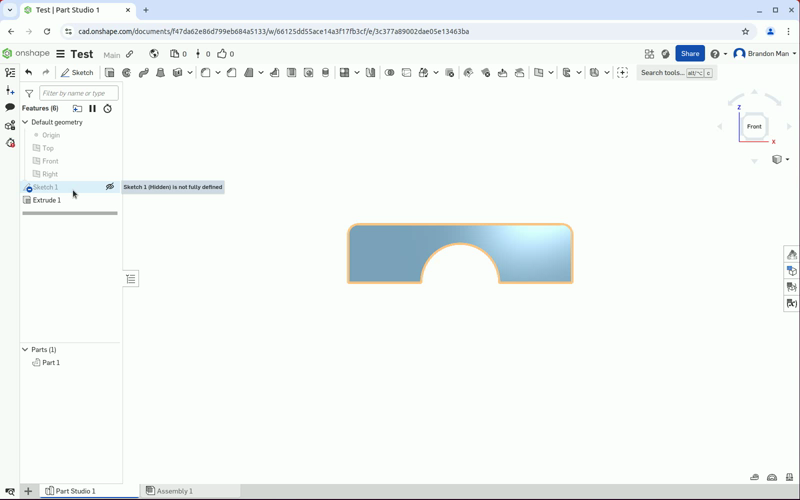
click(73, 189)
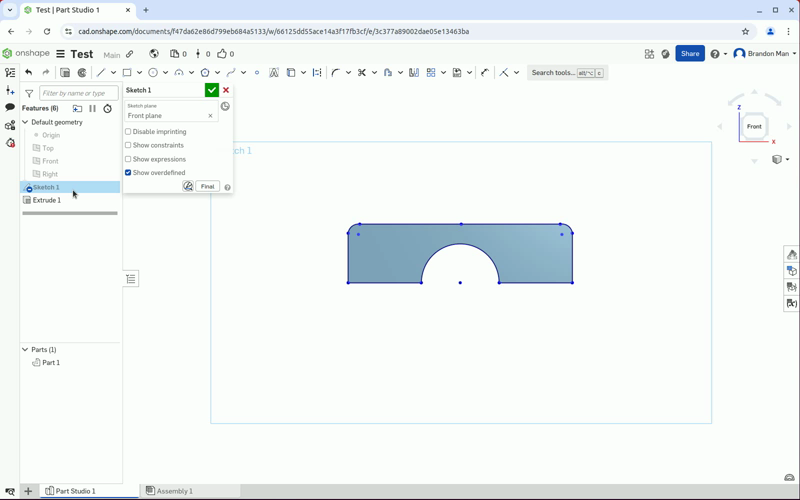
mouse_move(229, 92)
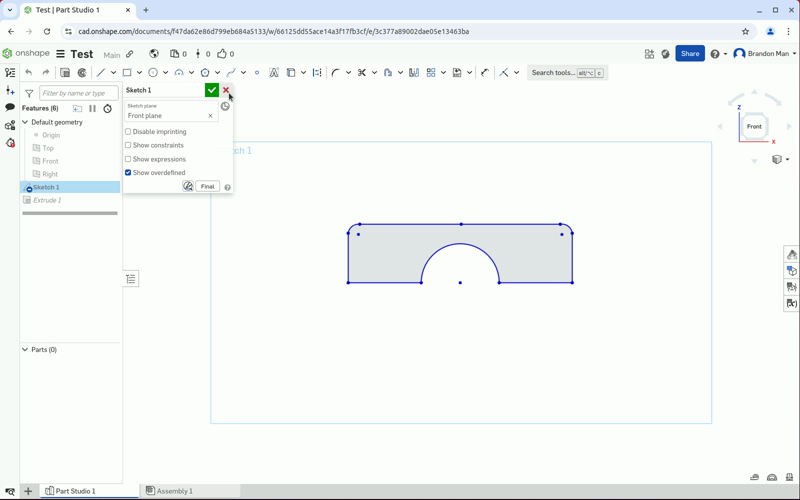
click(229, 92)
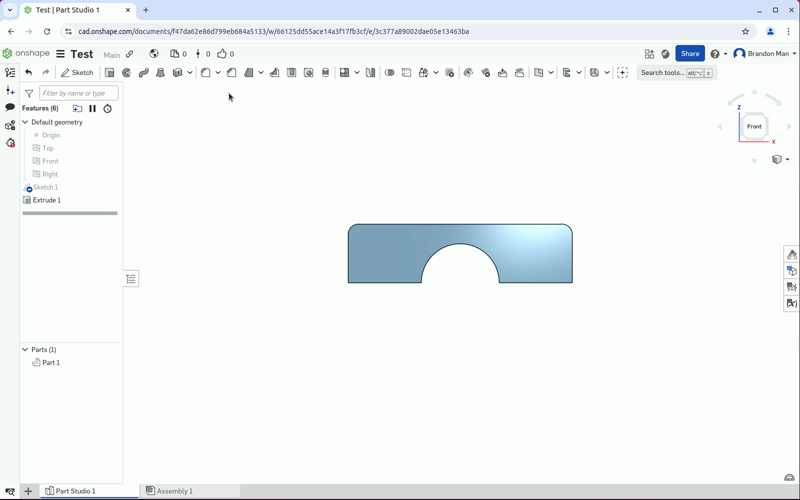
mouse_move(73, 352)
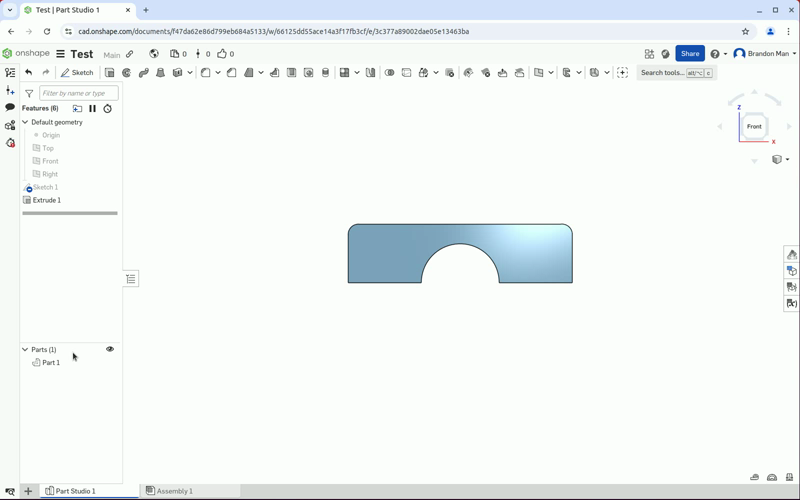
key(y)
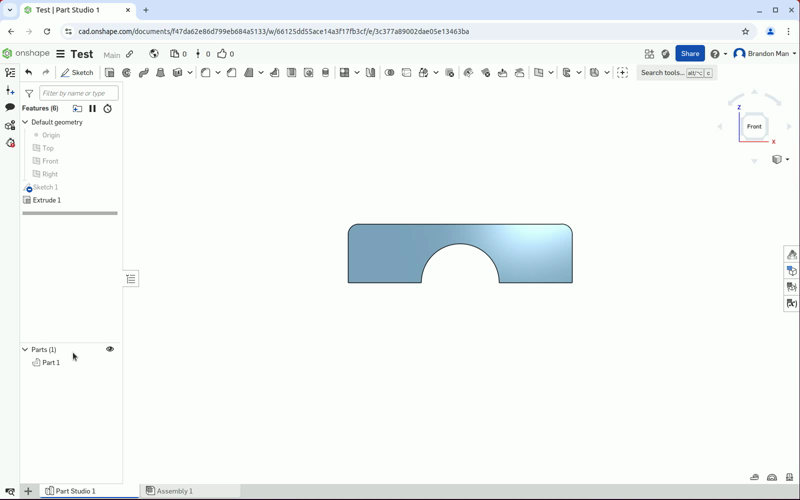
key(shift+p)
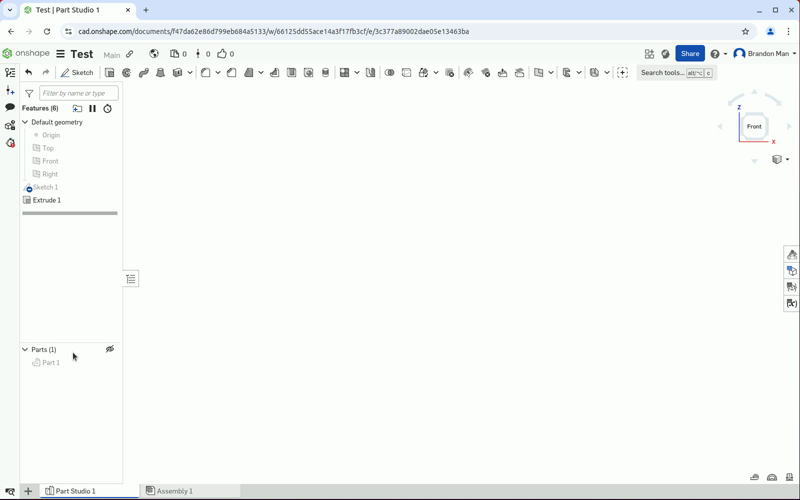
key(space)
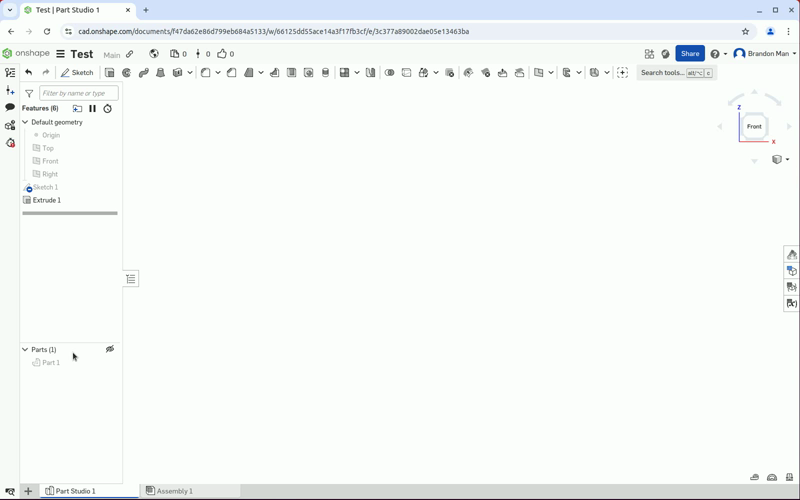
key_down(shift)
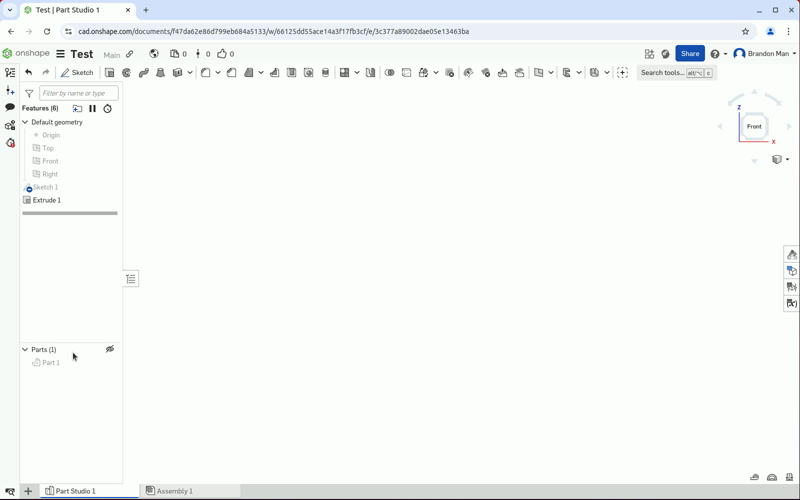
key(down)
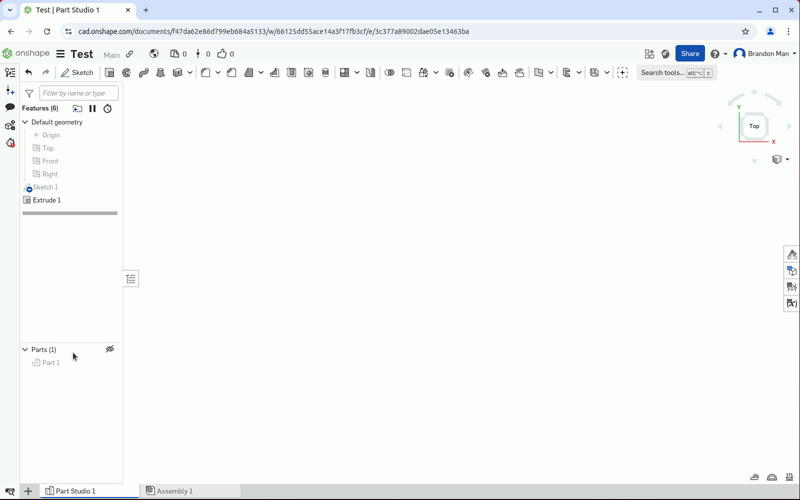
key_up(shift)
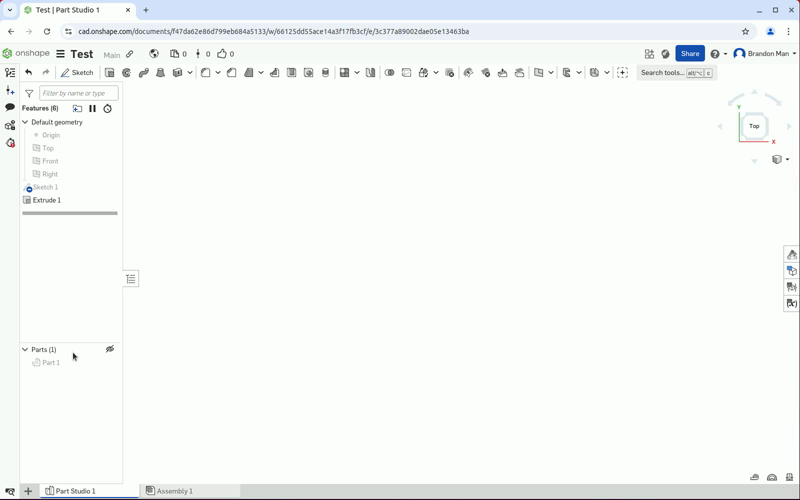
mouse_move(73, 352)
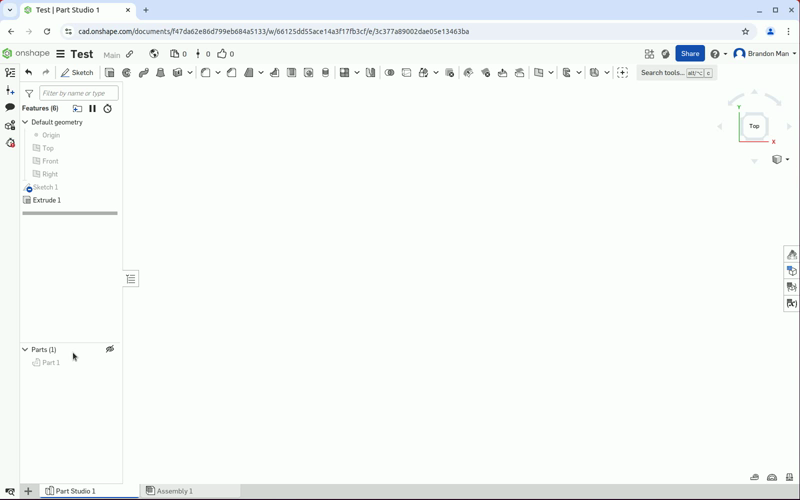
key(shift+y)
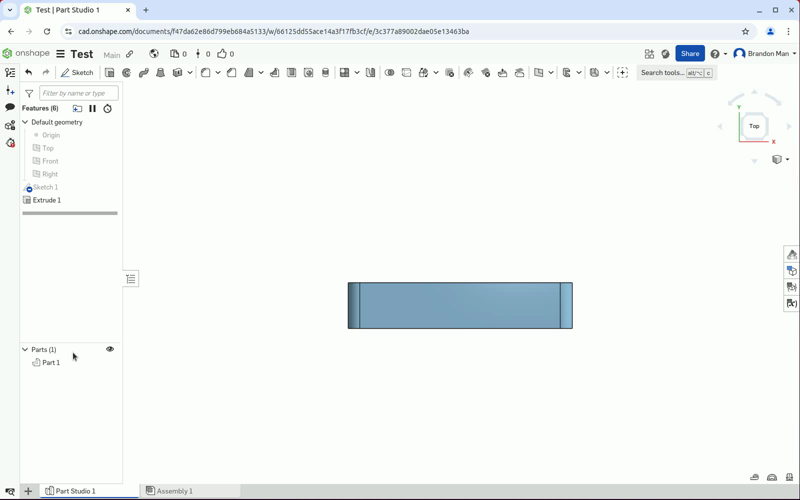
mouse_move(541, 75)
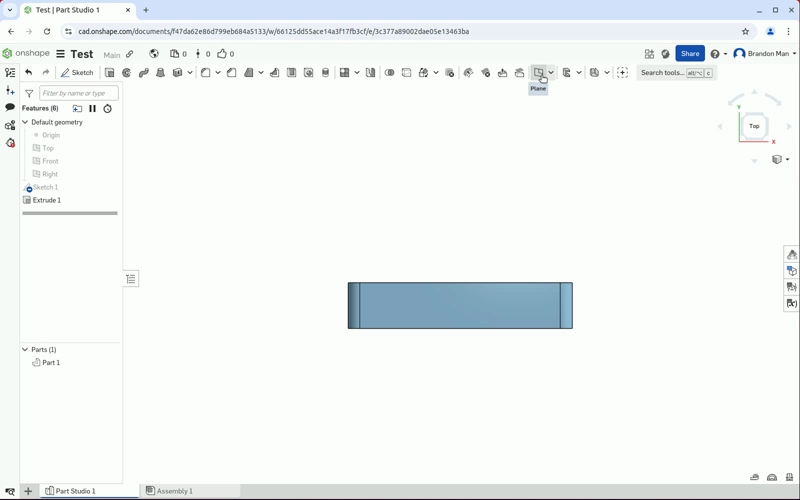
click(541, 75)
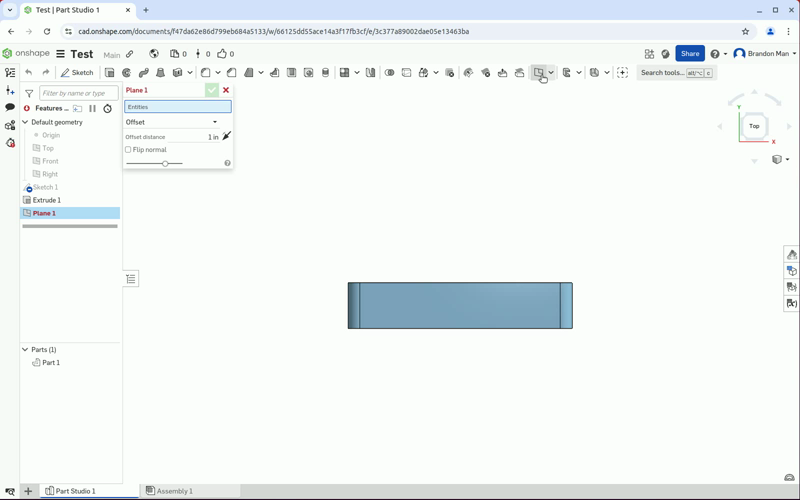
mouse_move(73, 150)
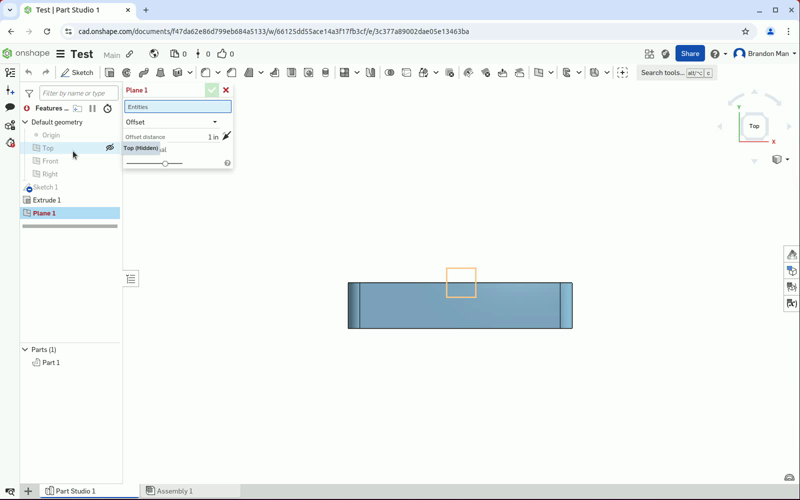
click(73, 150)
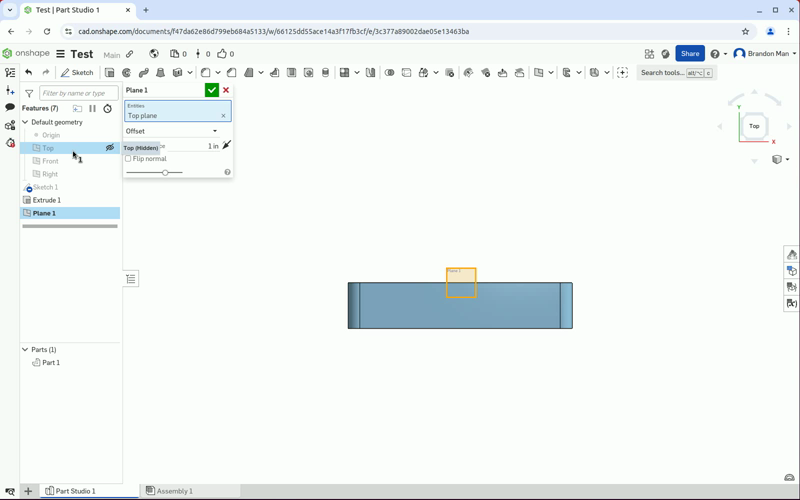
key(tab, 2)
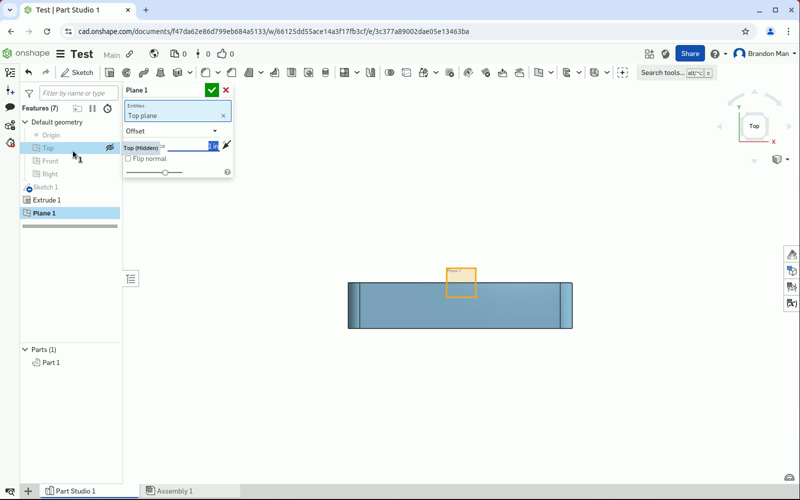
text(12.263)
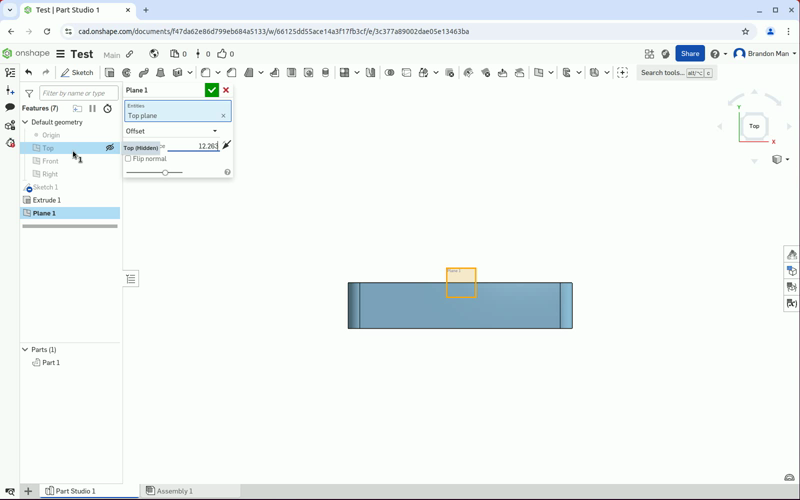
key(enter, 2)
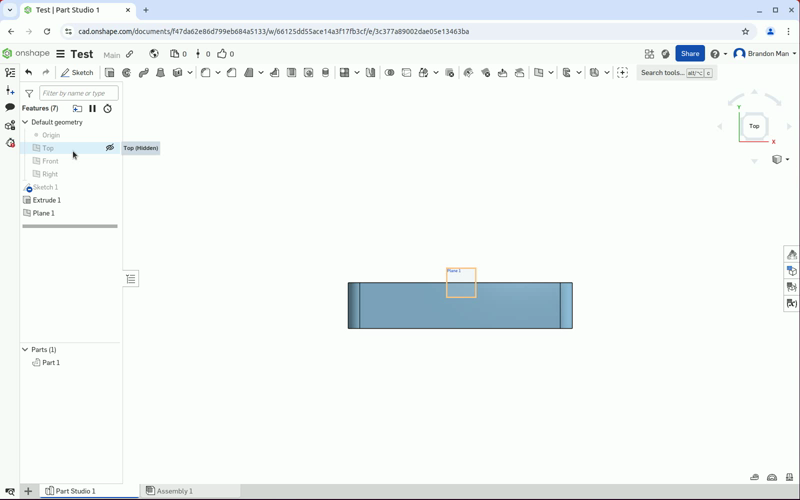
key(shift+s)
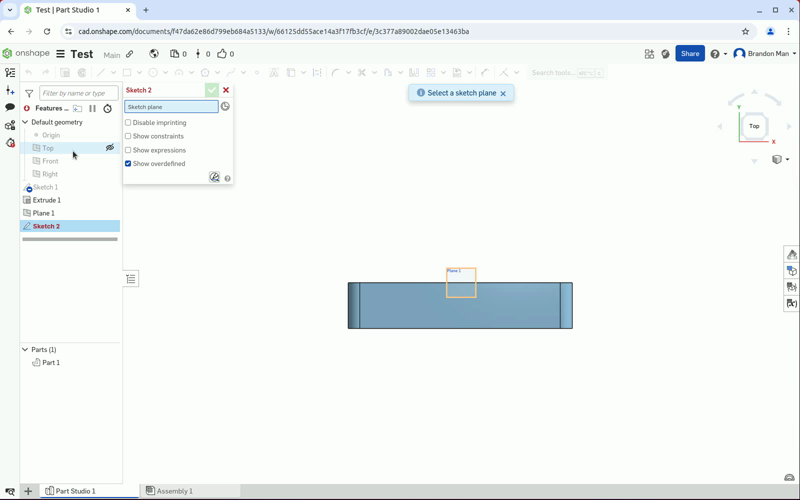
mouse_move(73, 215)
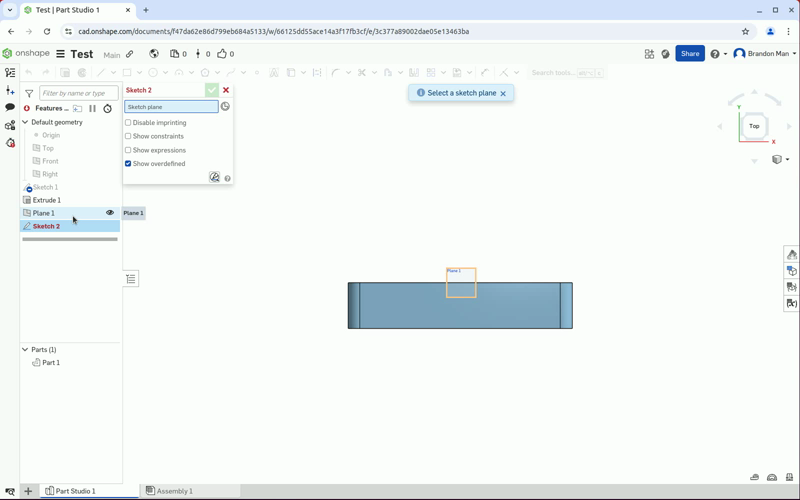
click(73, 215)
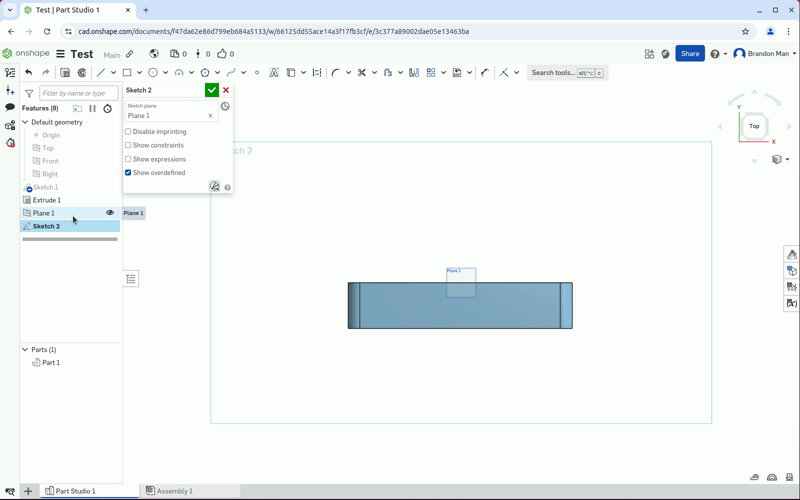
mouse_move(73, 352)
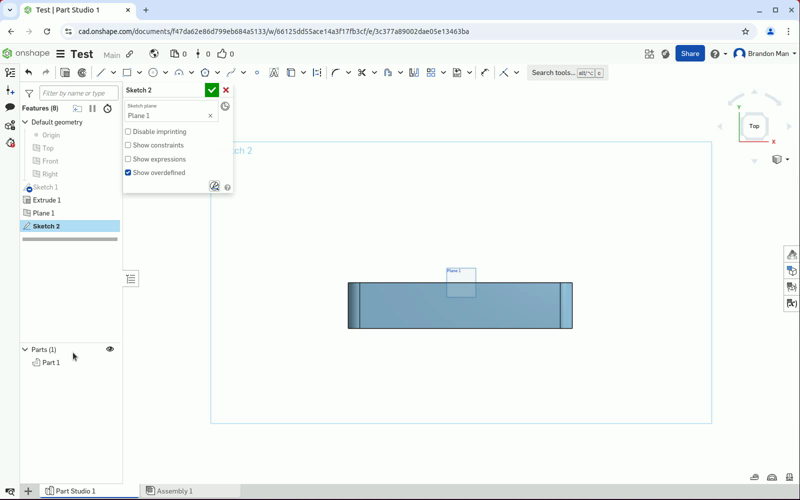
key(y)
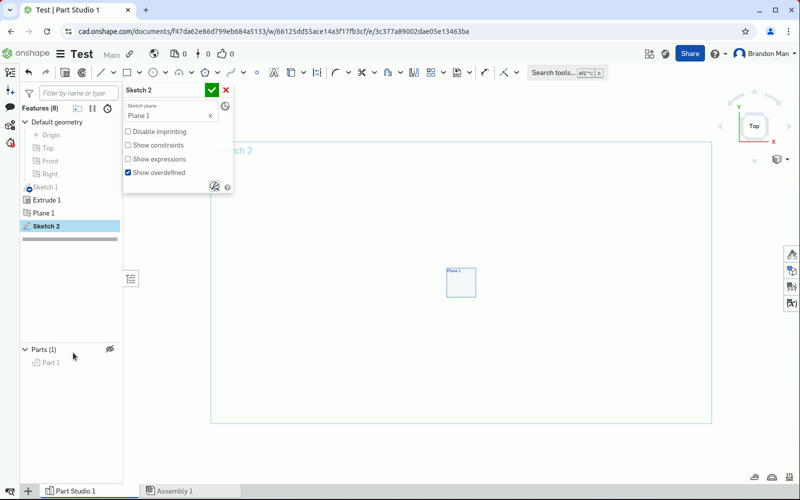
key(c)
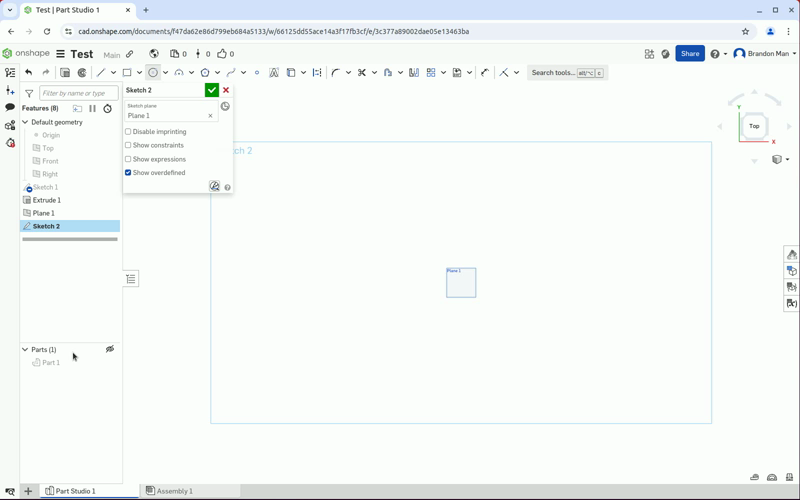
key_down(shift)
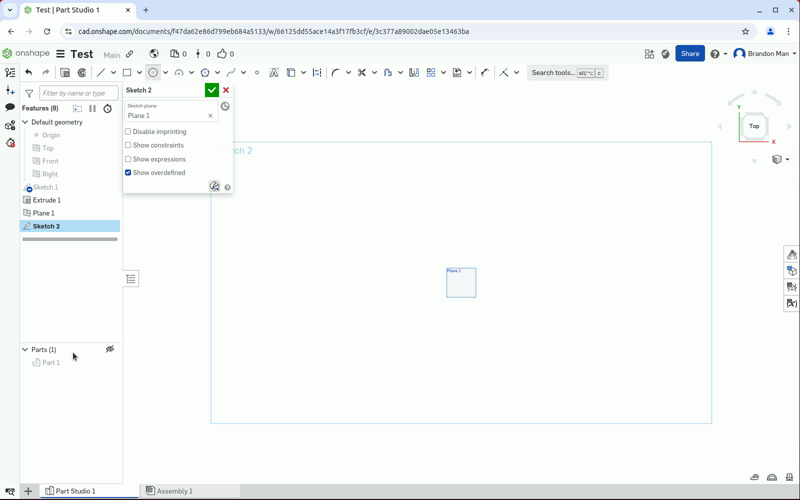
mouse_move(380, 306)
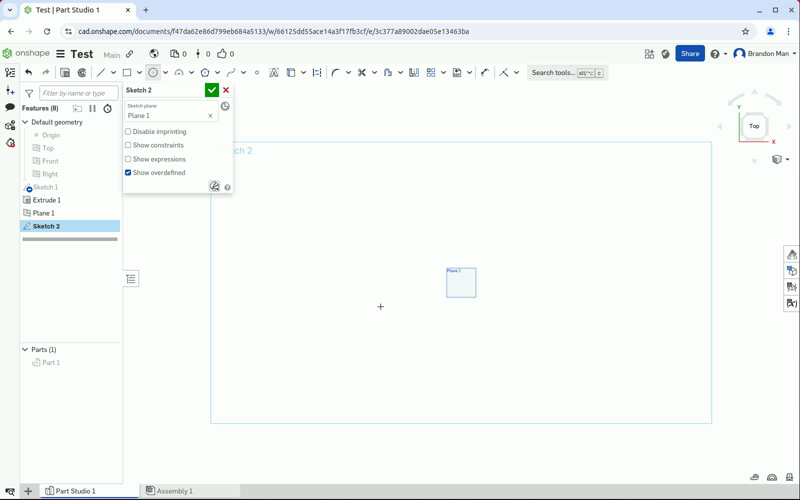
click(380, 306)
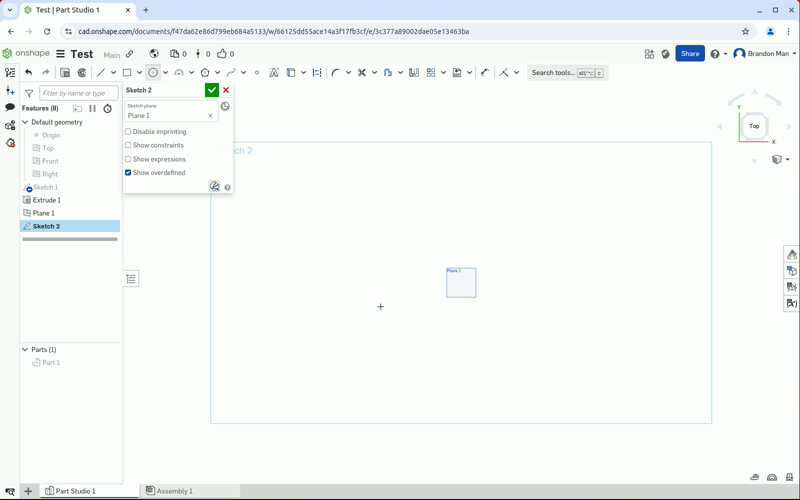
key_up(shift)
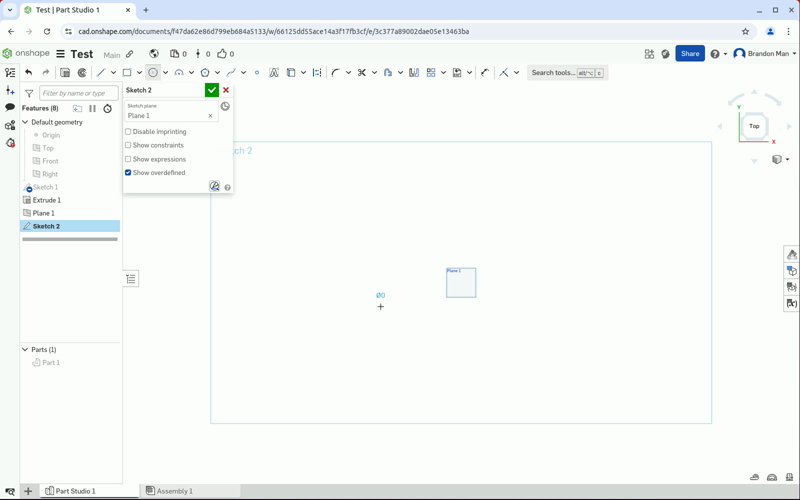
mouse_move(390, 306)
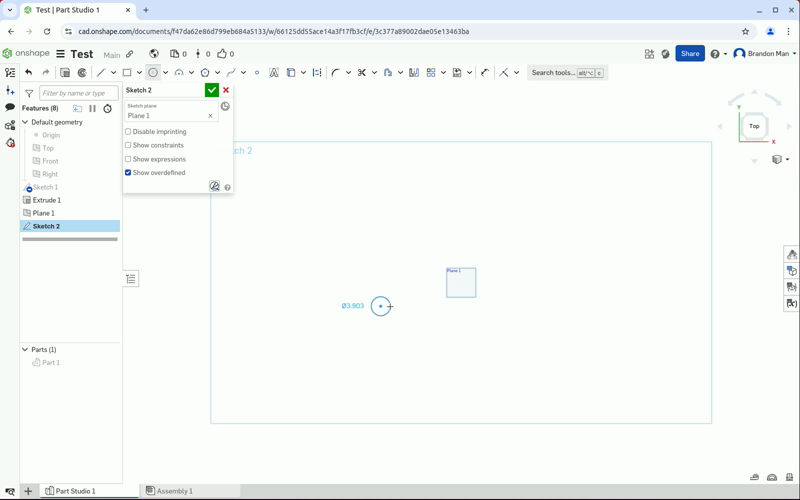
click(390, 306)
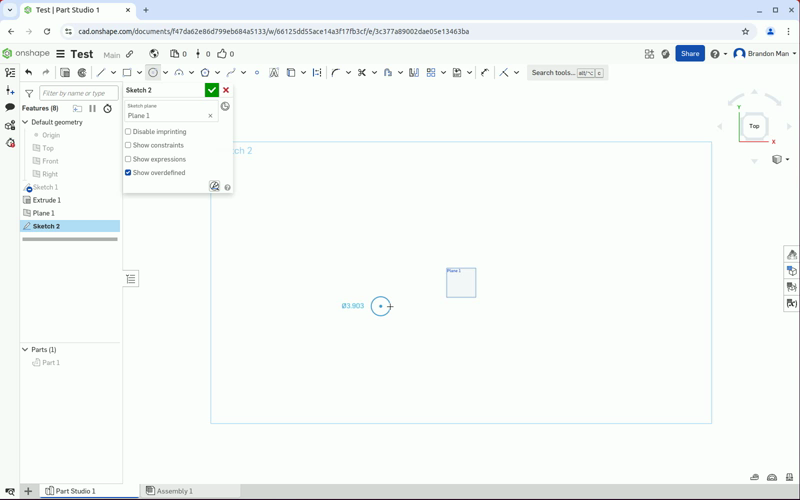
key(esc)
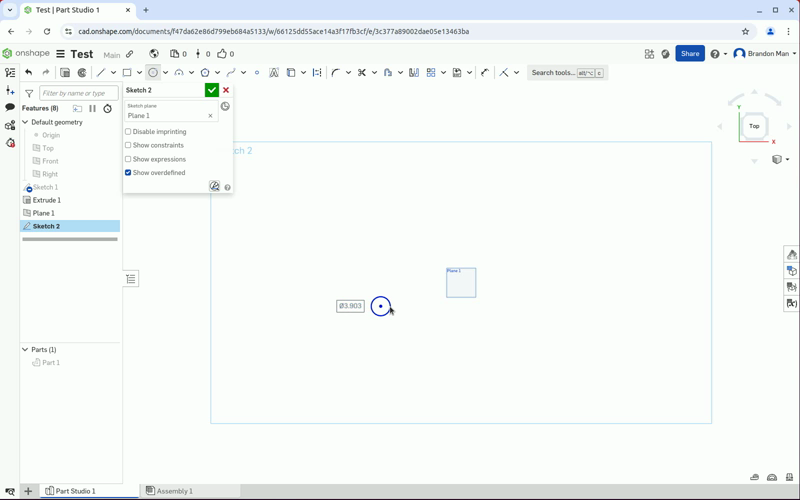
mouse_move(376, 298)
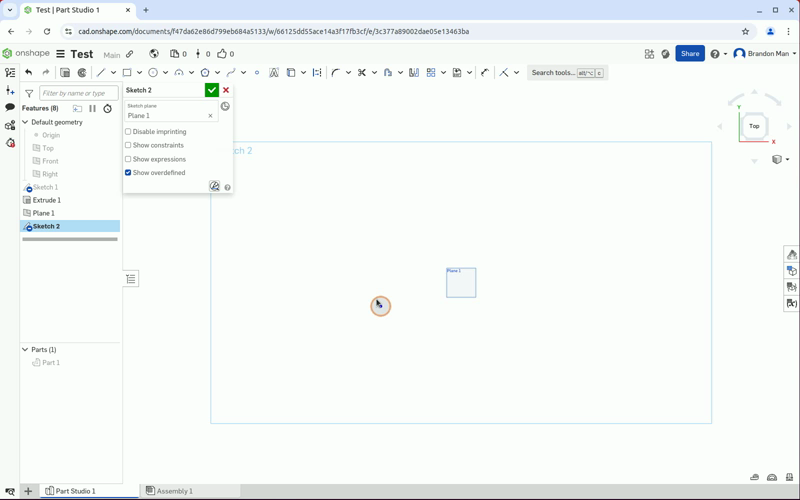
scroll(6)
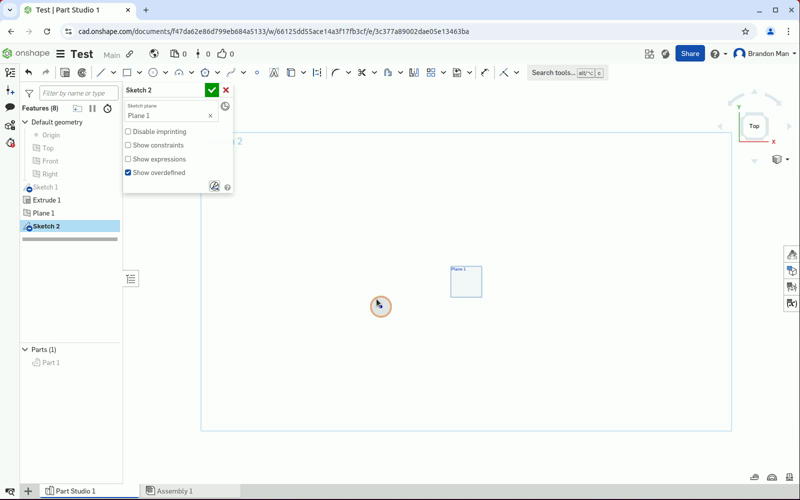
scroll(6)
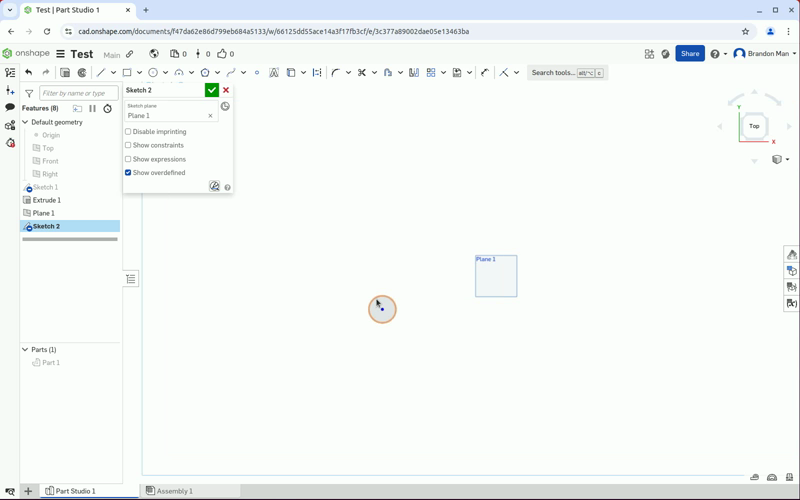
scroll(6)
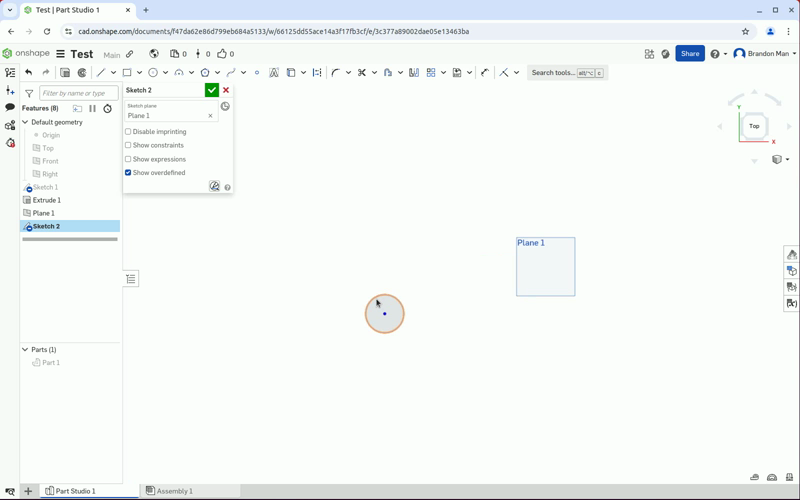
scroll(6)
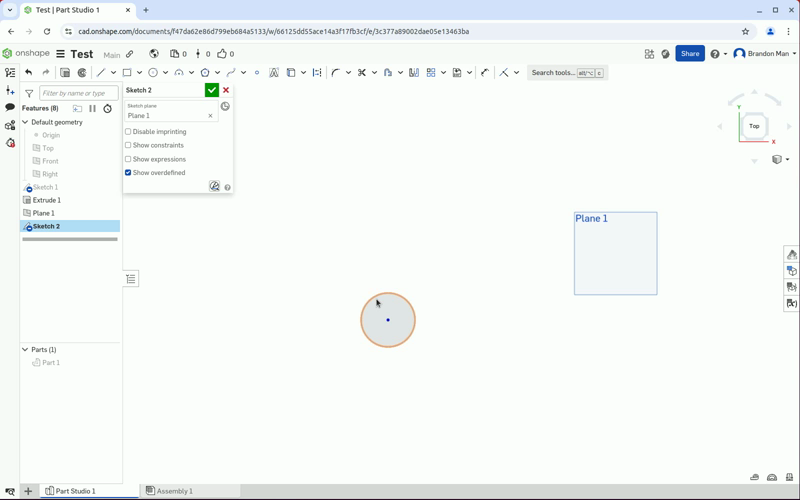
scroll(6)
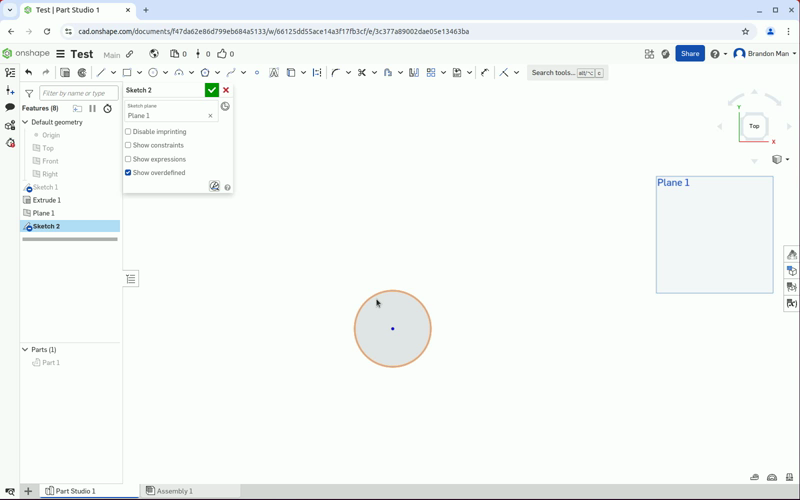
scroll(6)
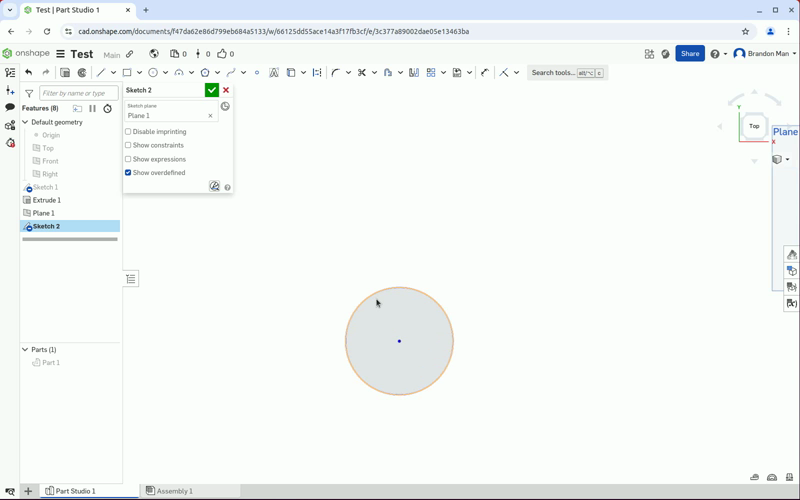
scroll(6)
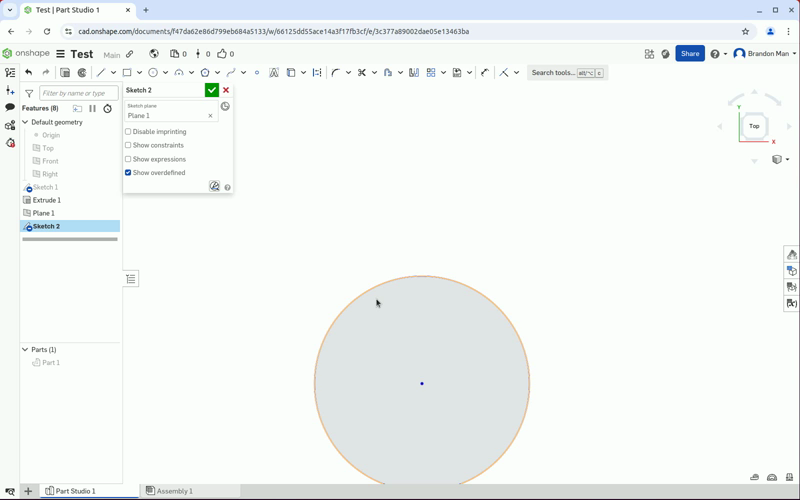
click(376, 298)
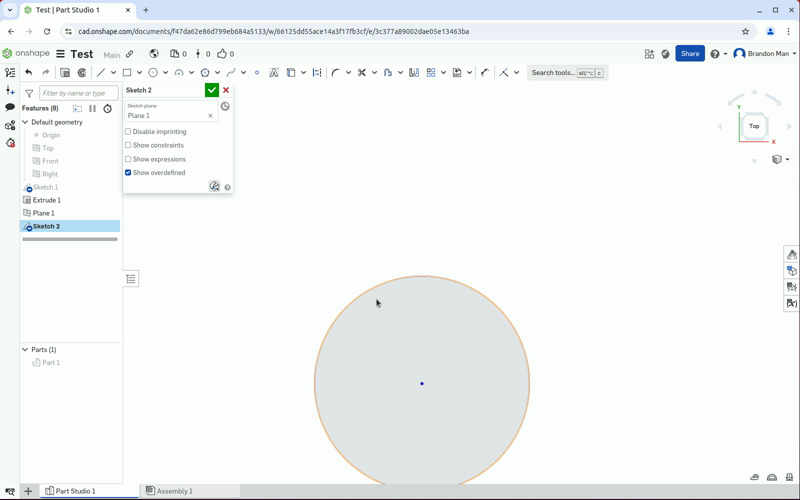
scroll(-6)
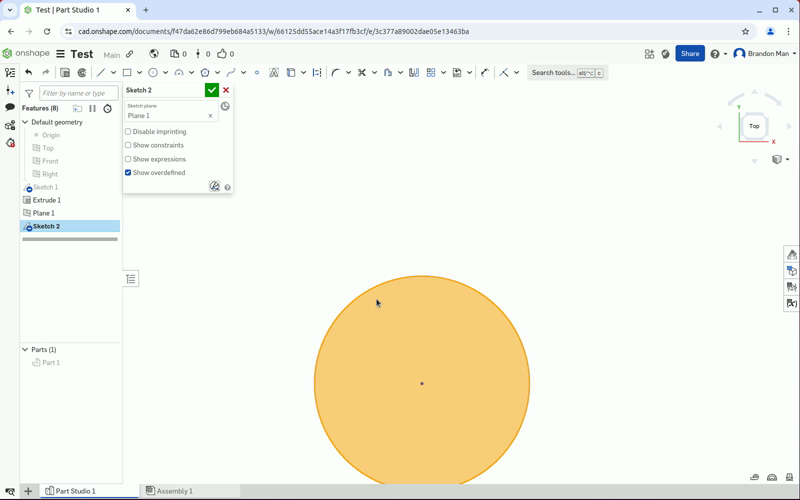
scroll(-6)
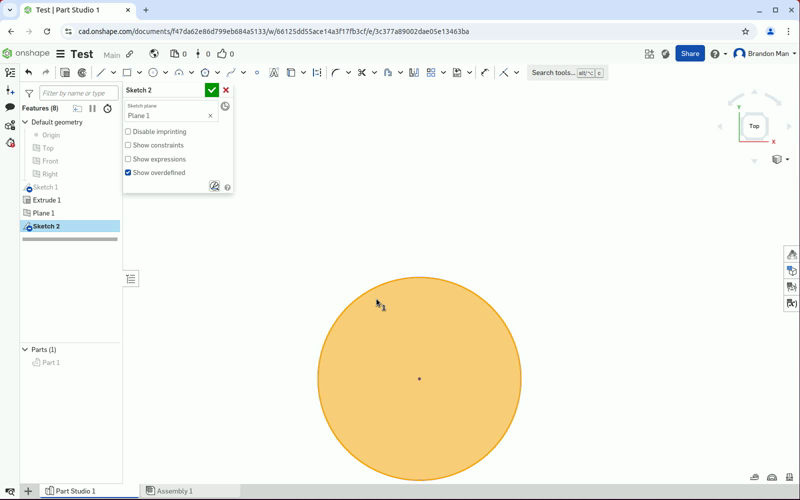
scroll(-6)
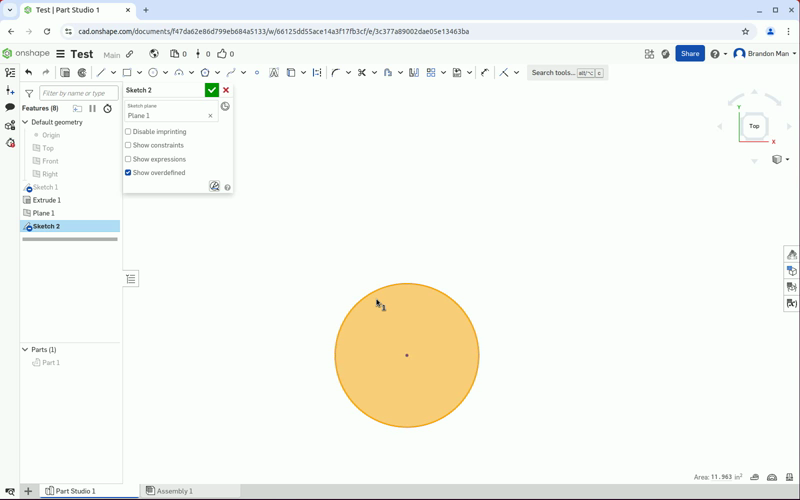
scroll(-6)
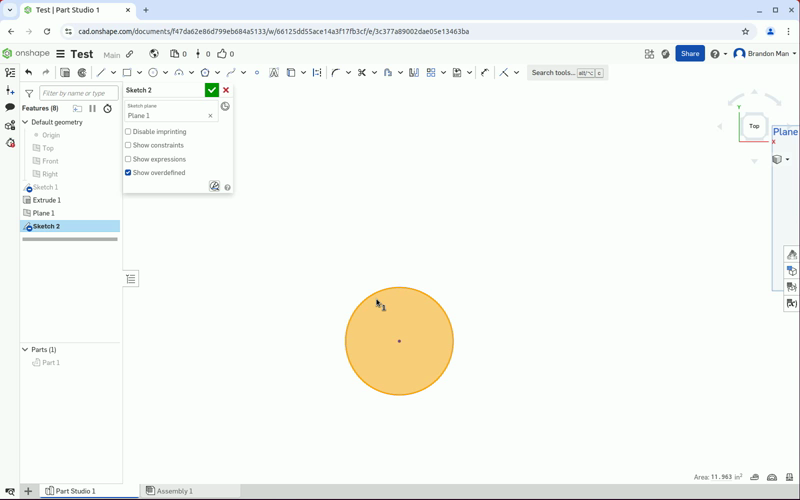
scroll(-6)
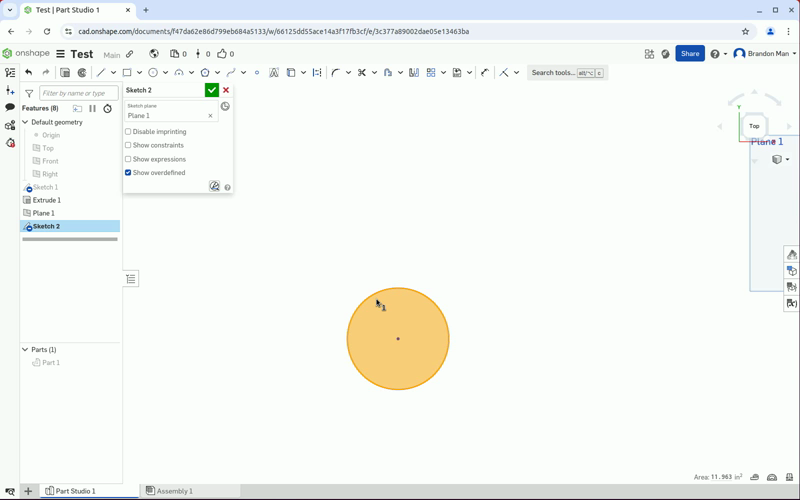
scroll(-6)
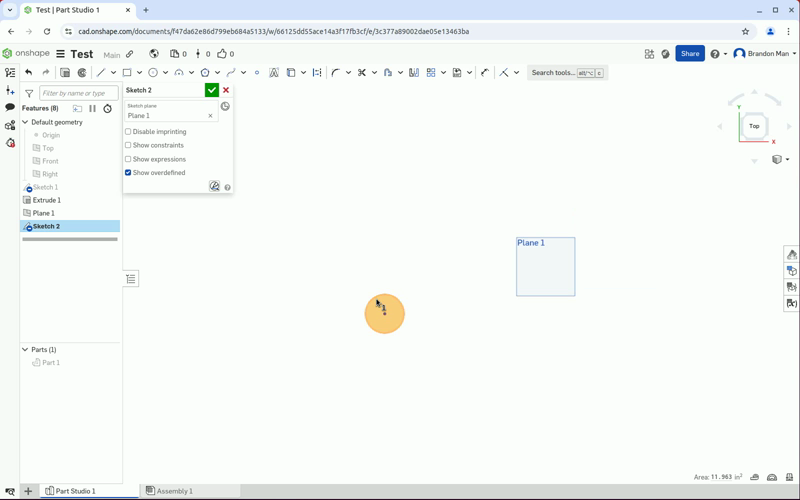
scroll(-6)
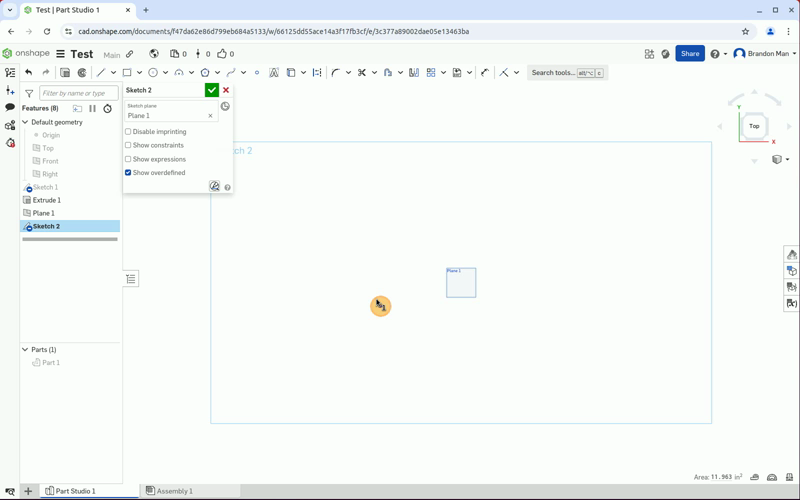
mouse_move(73, 352)
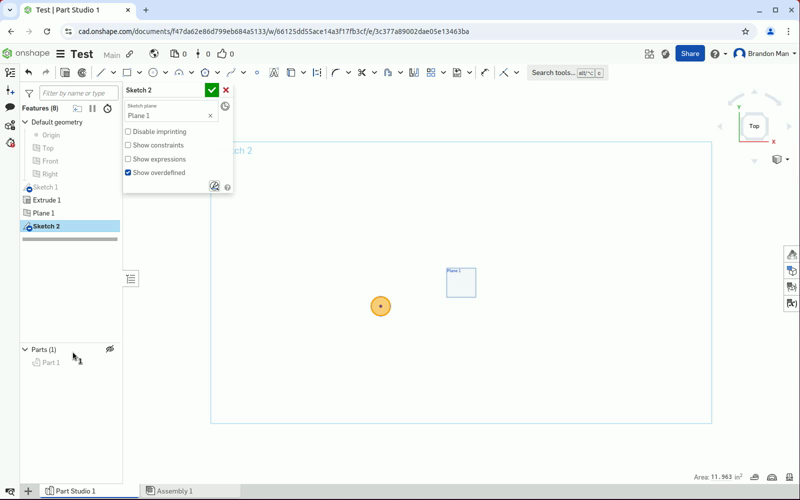
key(shift+y)
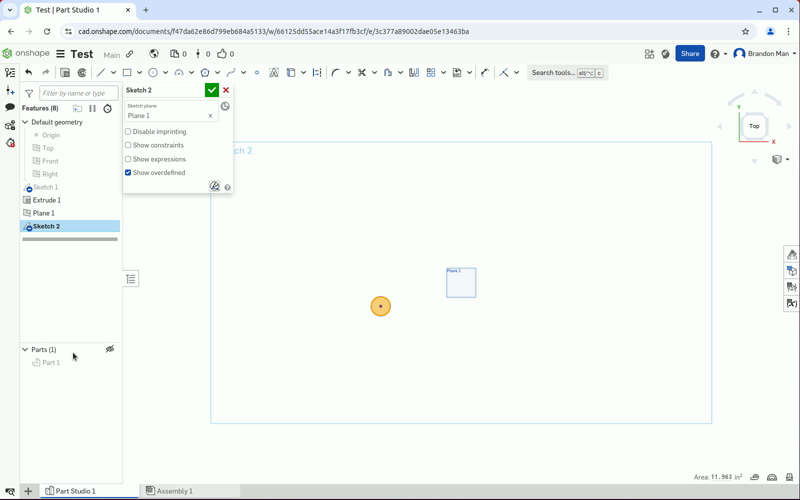
key(shift+e)
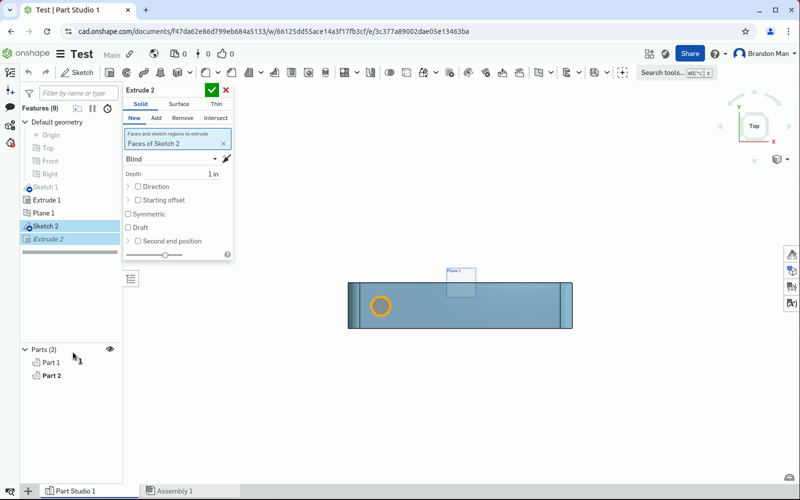
mouse_move(143, 106)
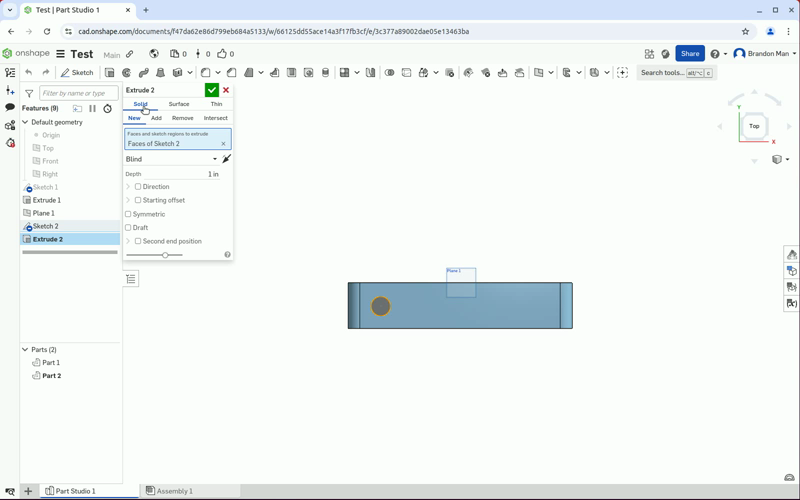
click(143, 106)
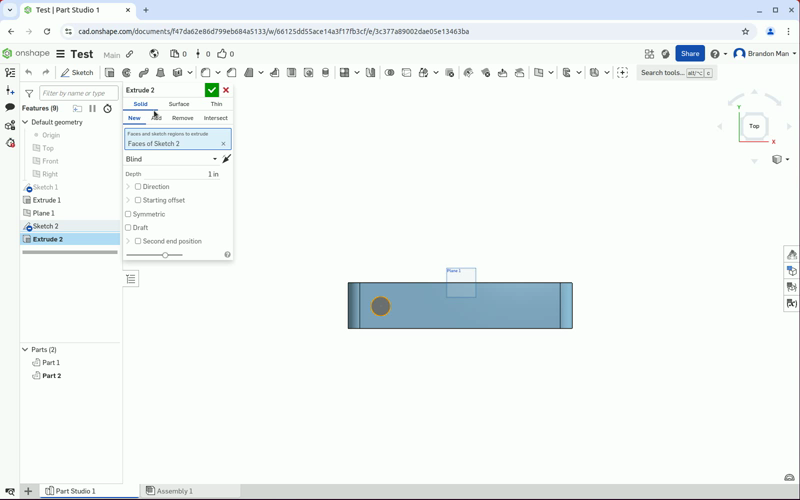
mouse_move(186, 120)
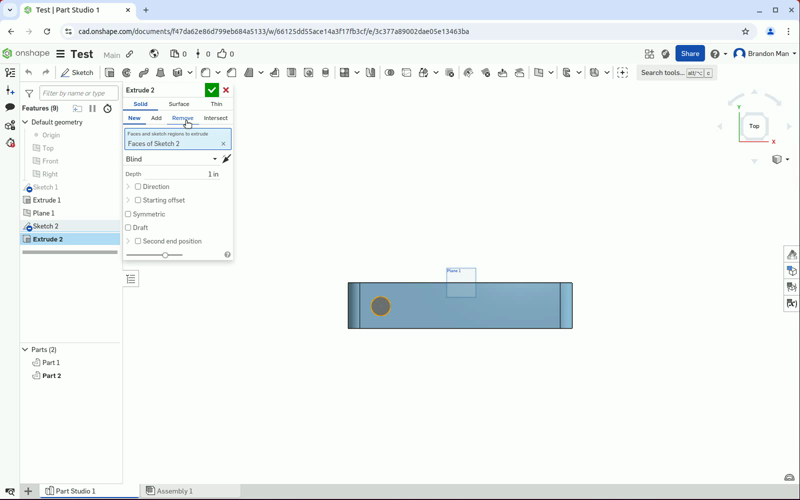
click(186, 120)
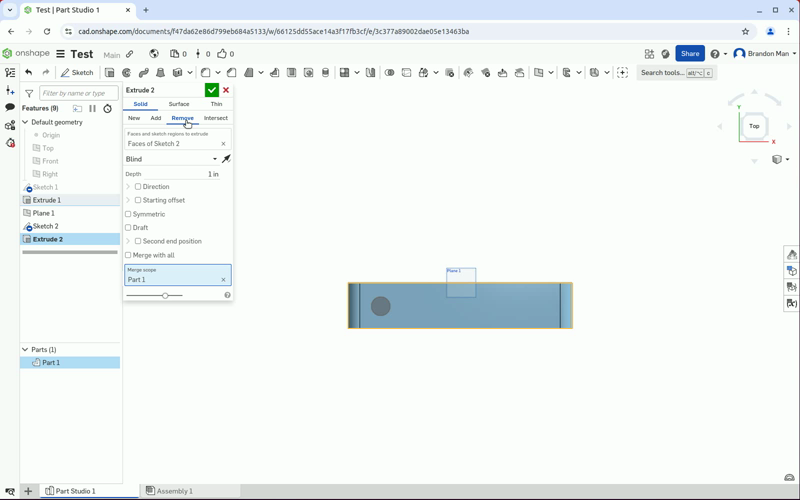
key(tab, 4)
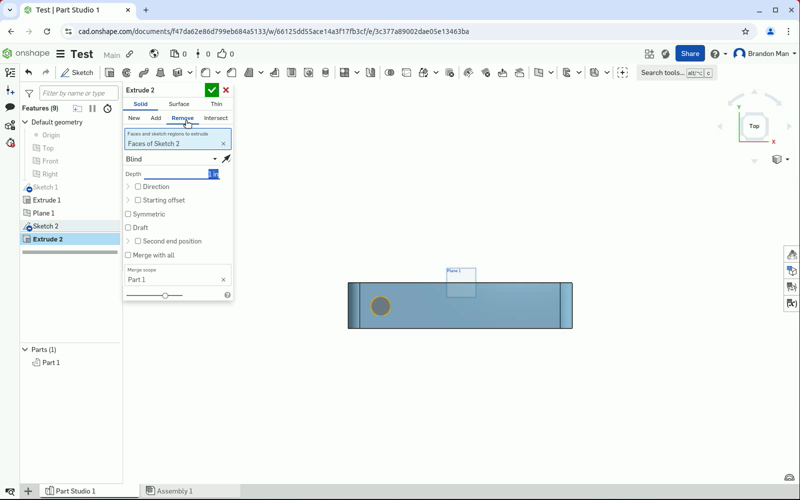
text(12.758)
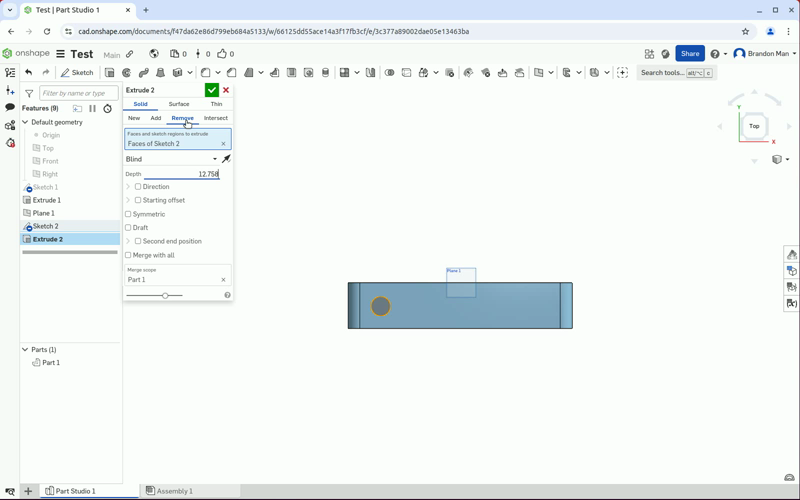
key(tab, 6)
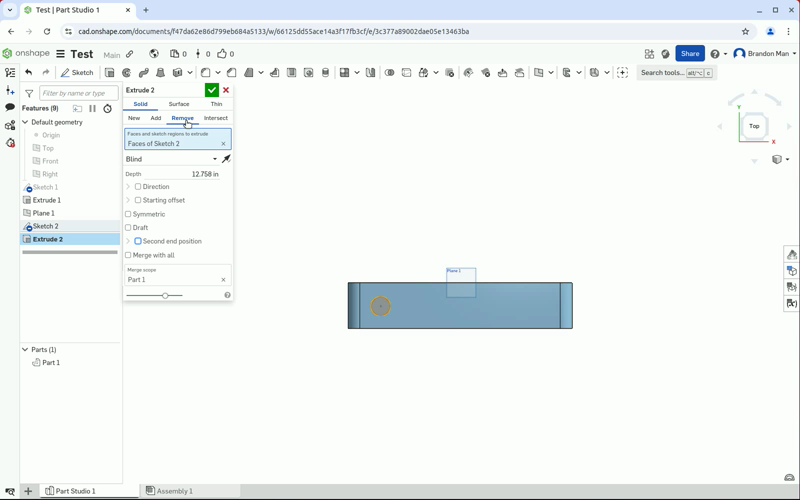
key(space)
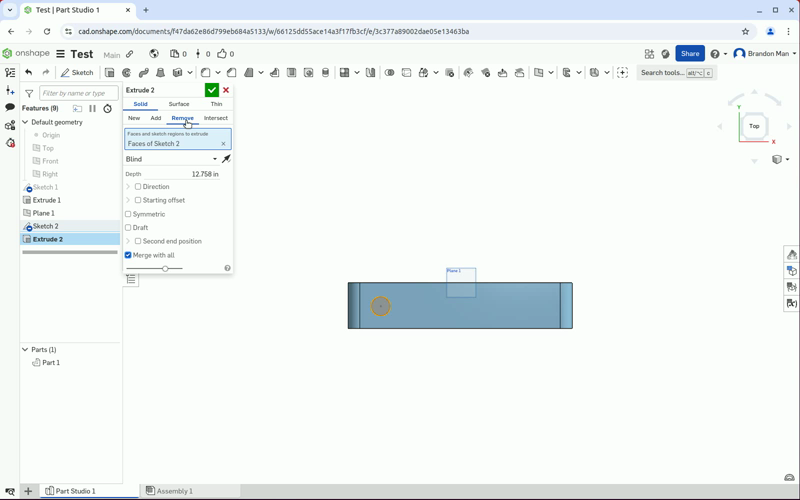
key(enter)
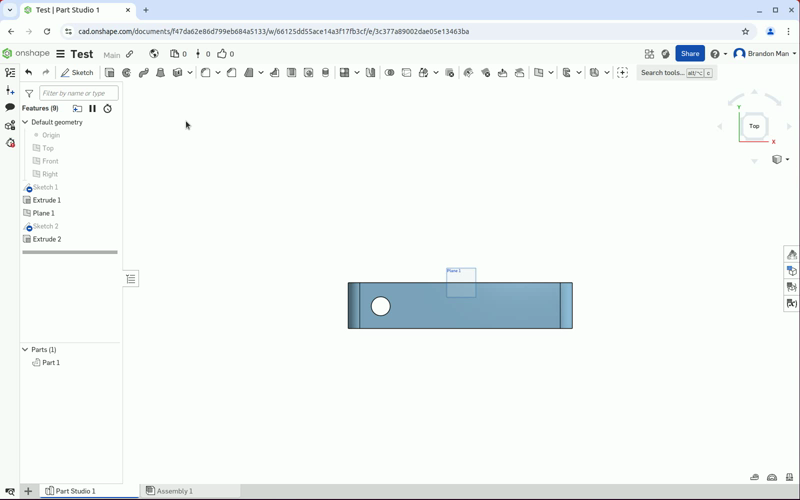
key(shift+h)
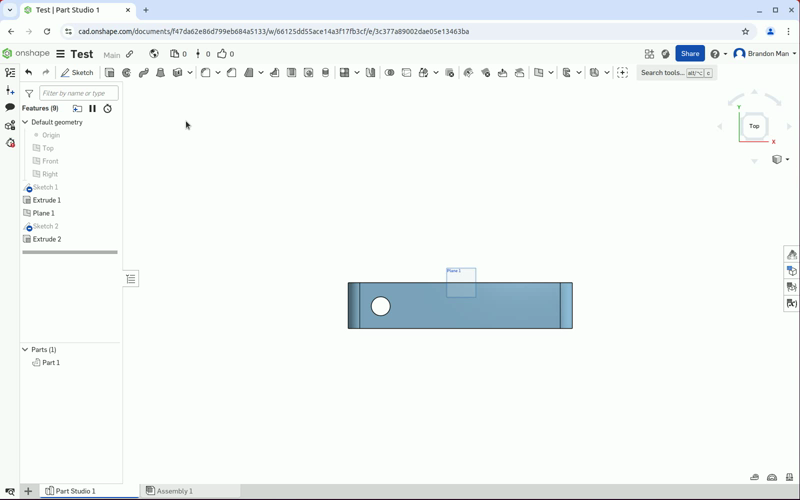
key(shift+h)
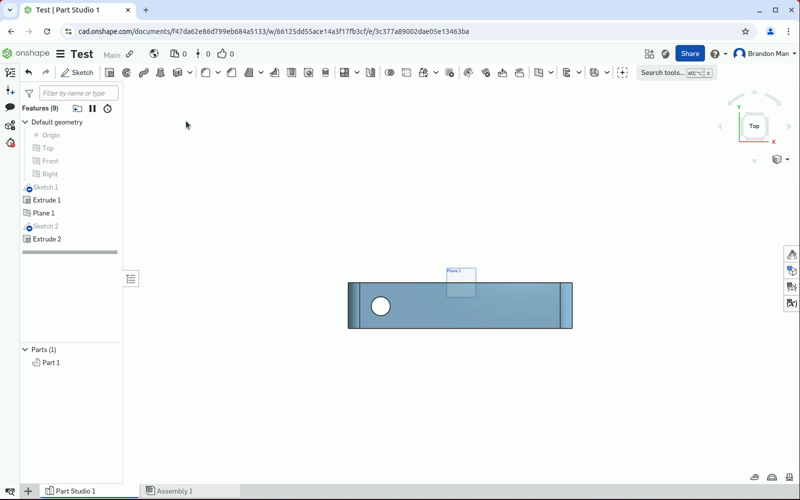
mouse_move(73, 189)
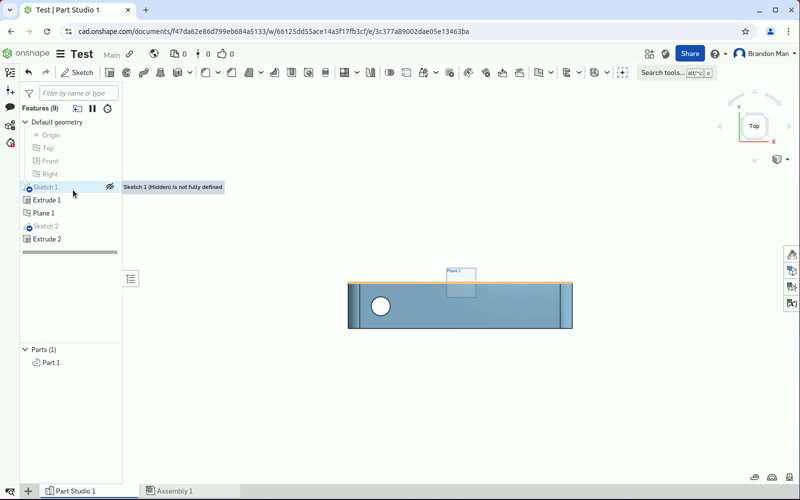
click(73, 189)
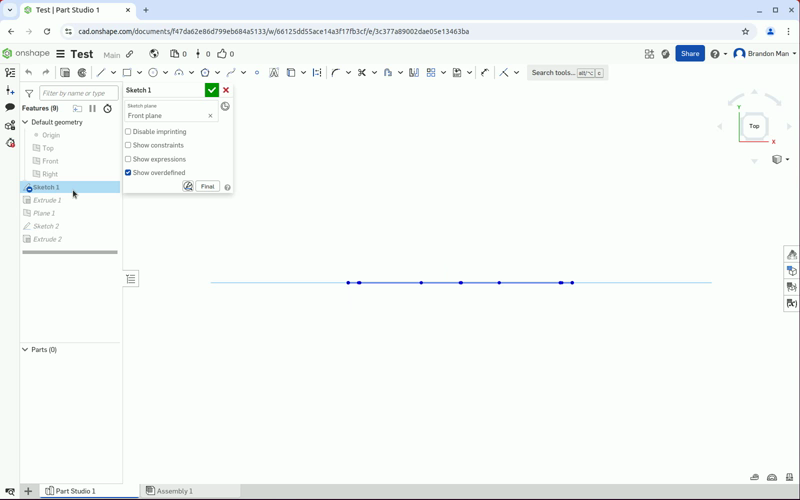
mouse_move(229, 92)
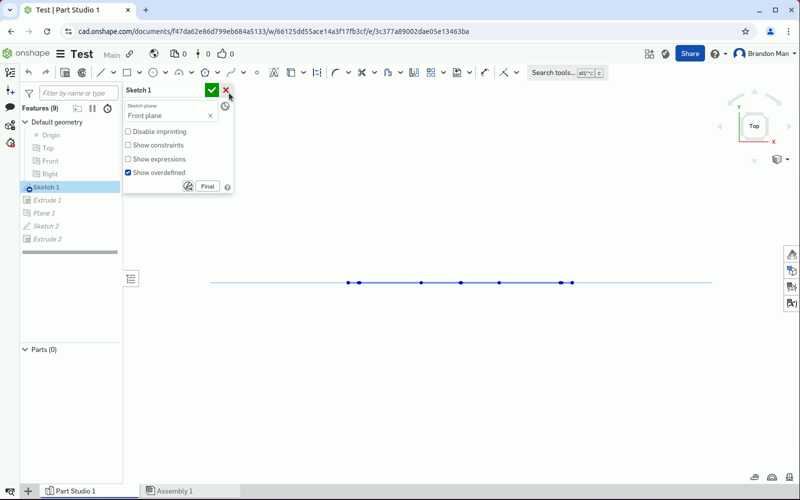
click(229, 92)
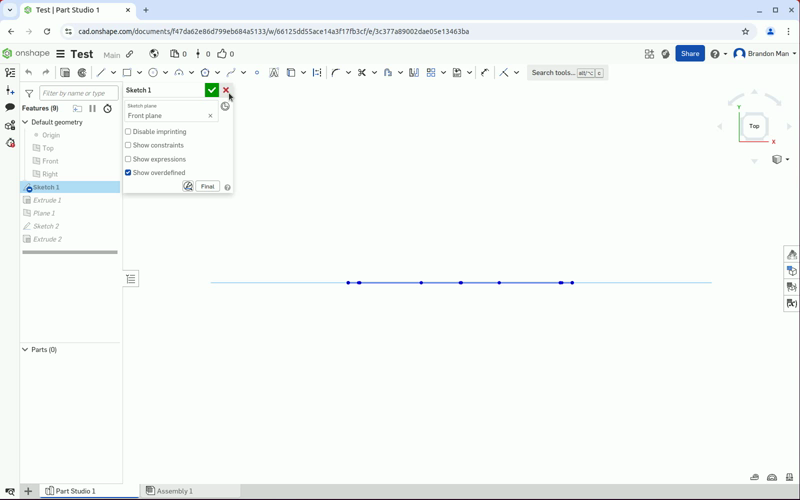
key(shift+s)
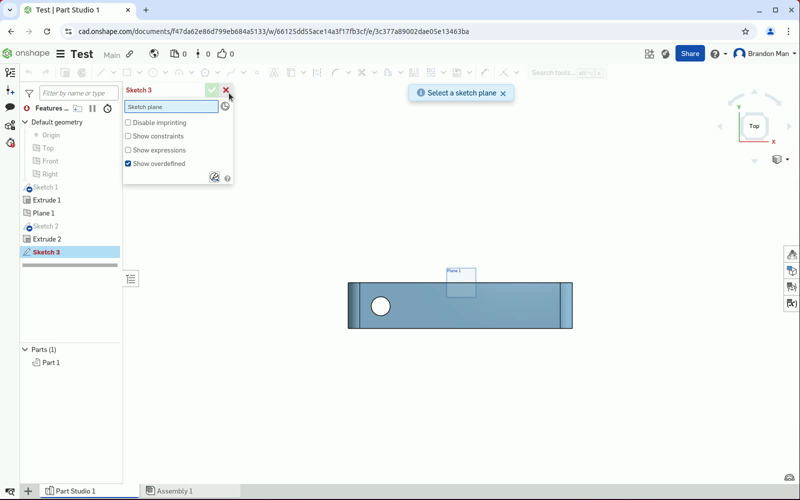
mouse_move(73, 215)
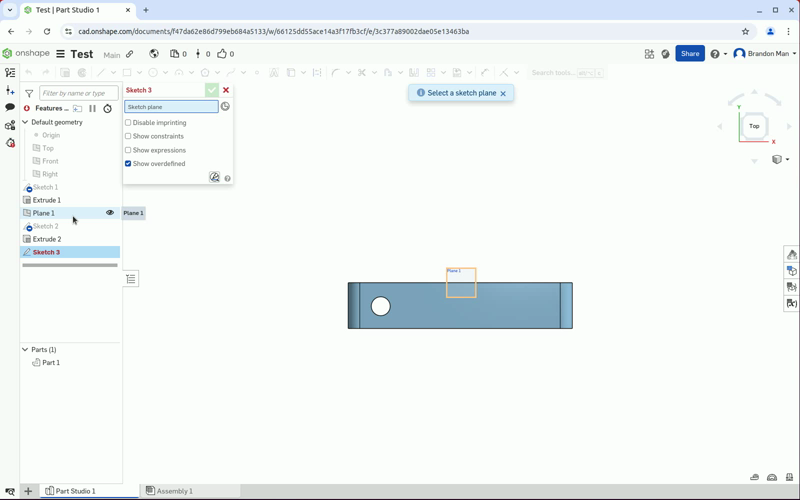
click(73, 215)
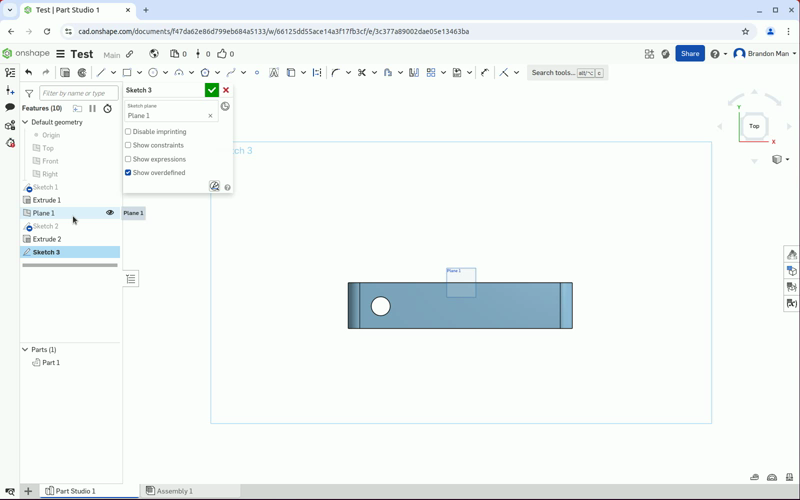
mouse_move(73, 352)
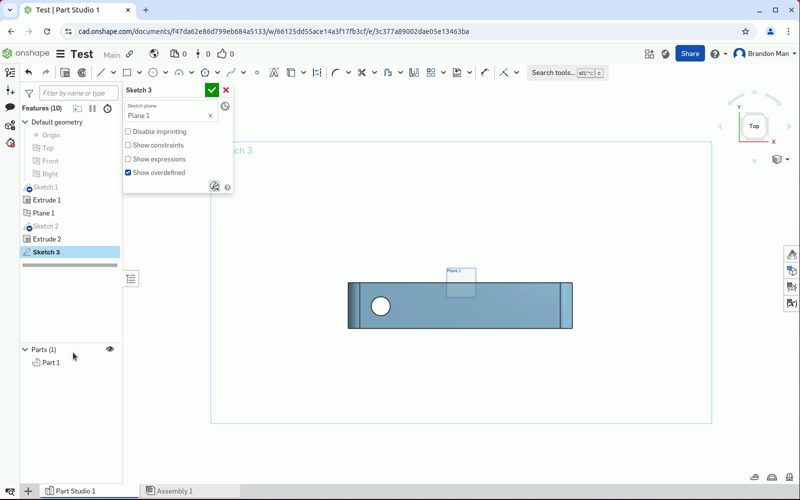
key(y)
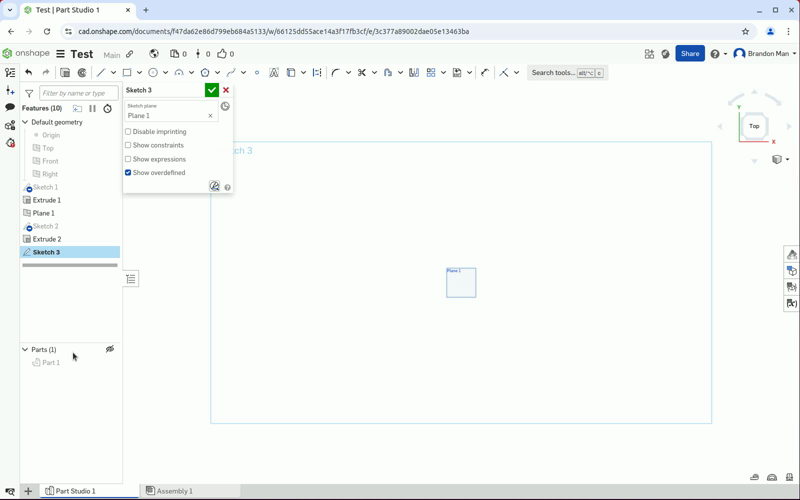
key(c)
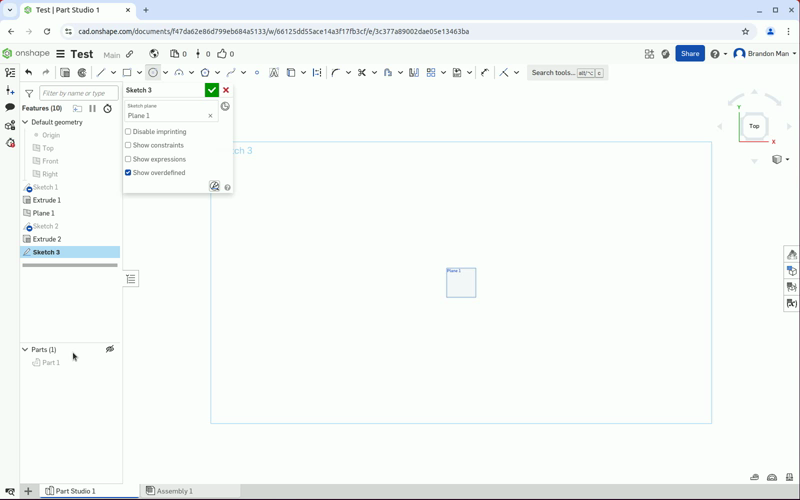
key_down(shift)
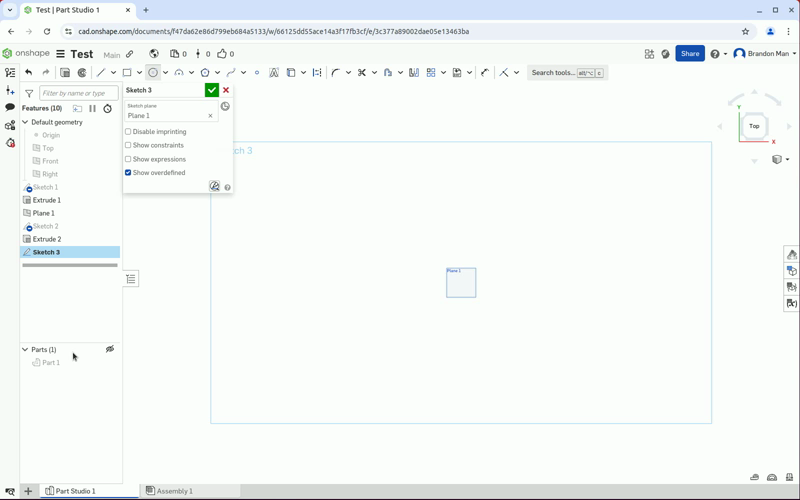
mouse_move(542, 306)
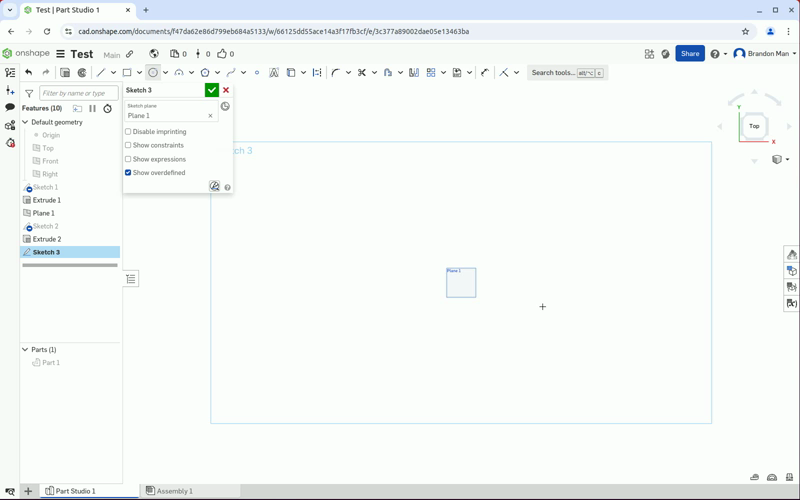
click(542, 306)
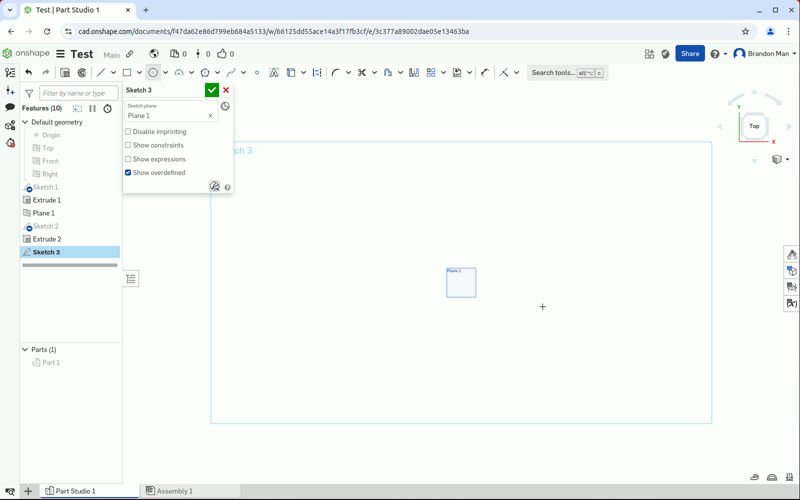
key_up(shift)
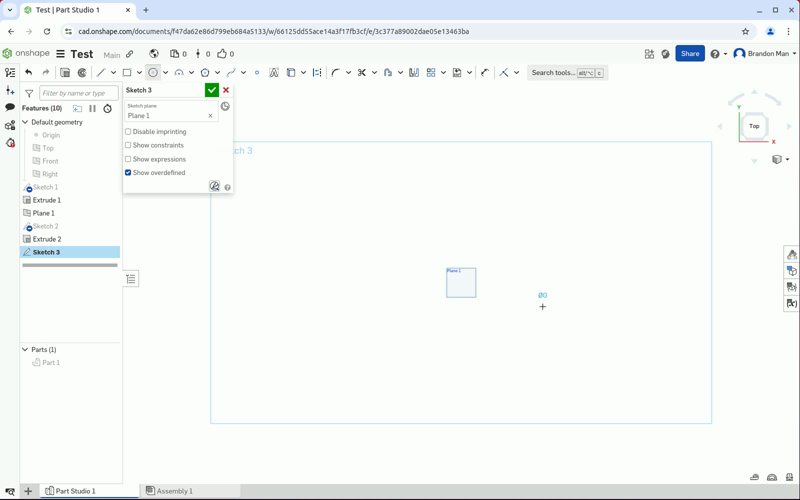
mouse_move(552, 306)
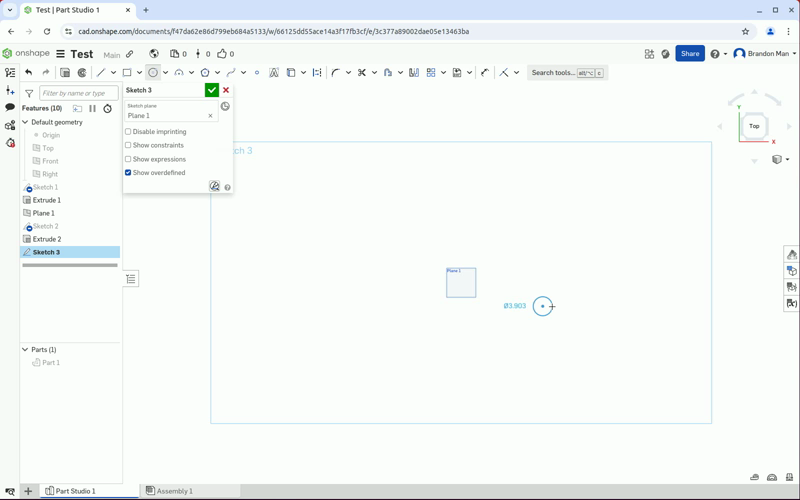
click(552, 306)
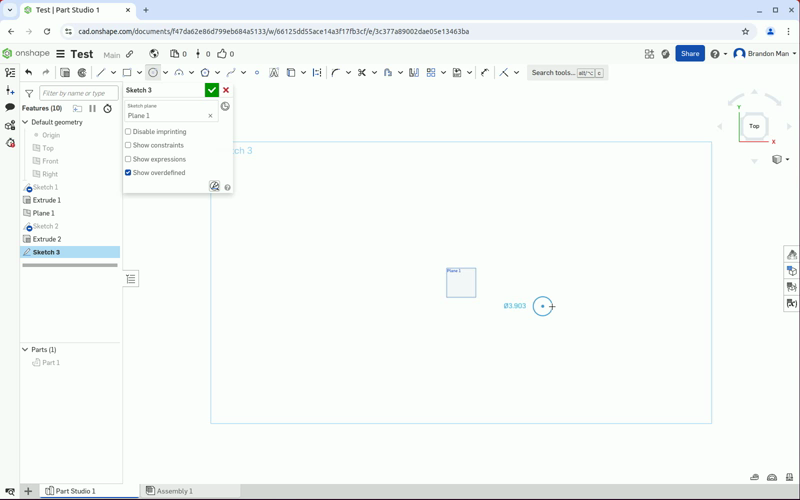
key(esc)
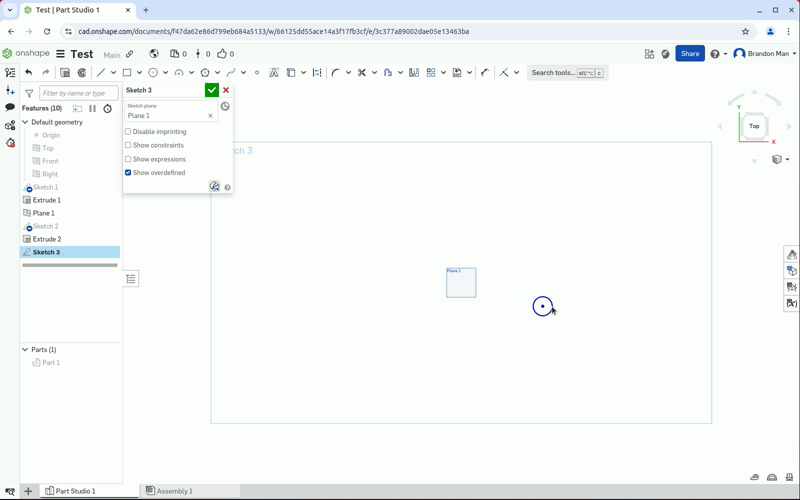
mouse_move(542, 297)
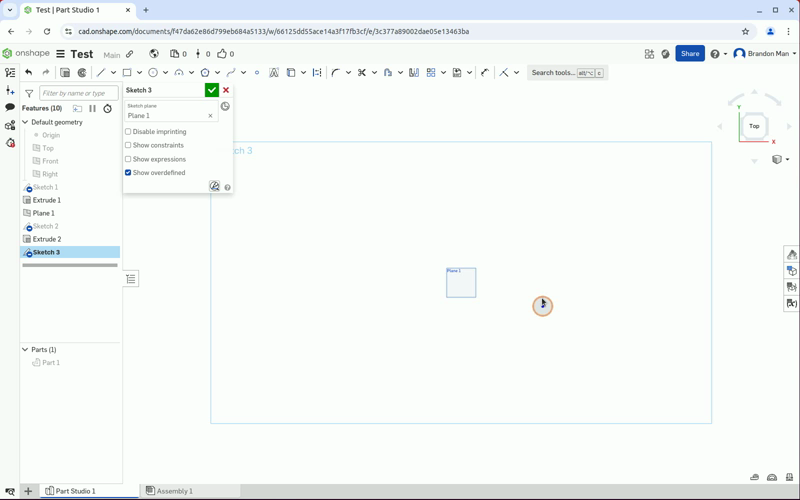
scroll(6)
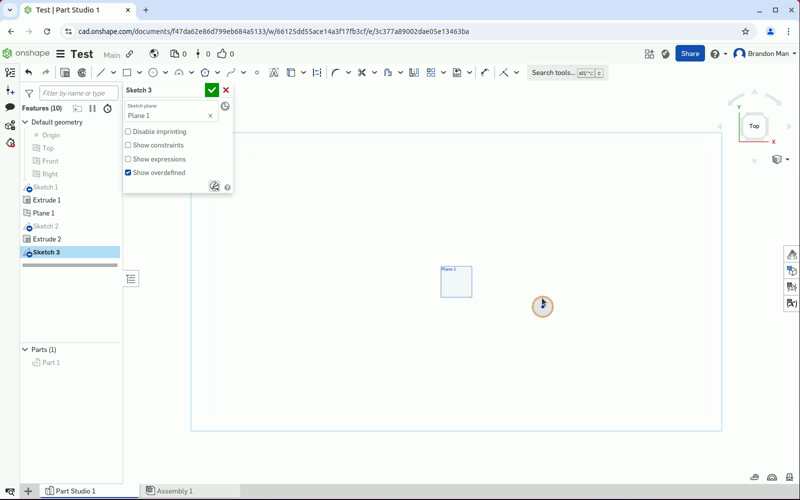
scroll(6)
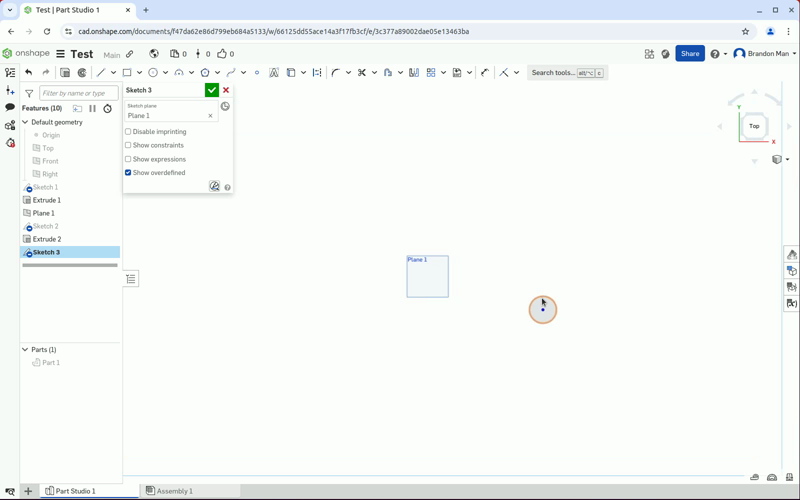
scroll(6)
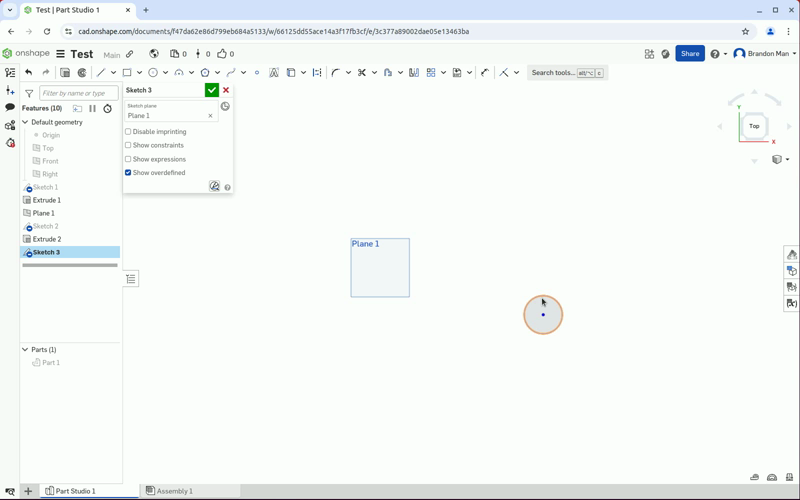
scroll(6)
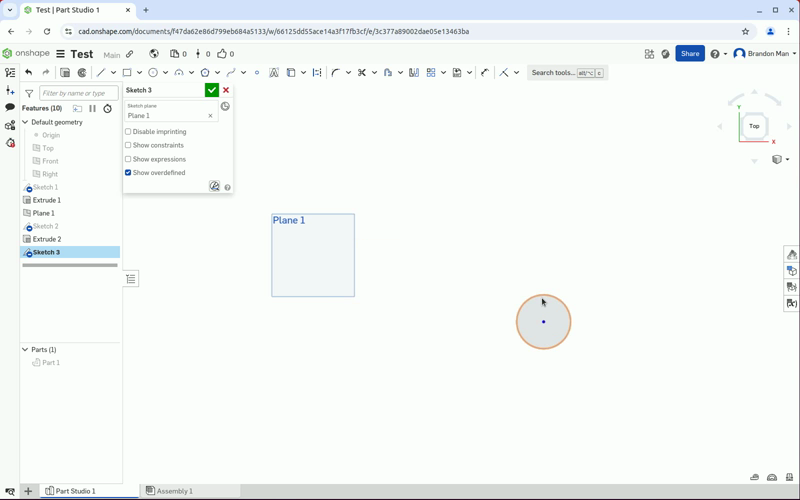
scroll(6)
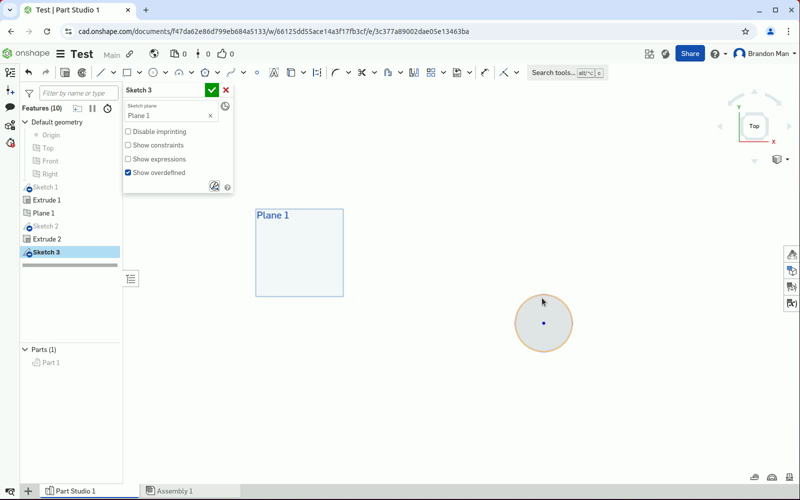
scroll(6)
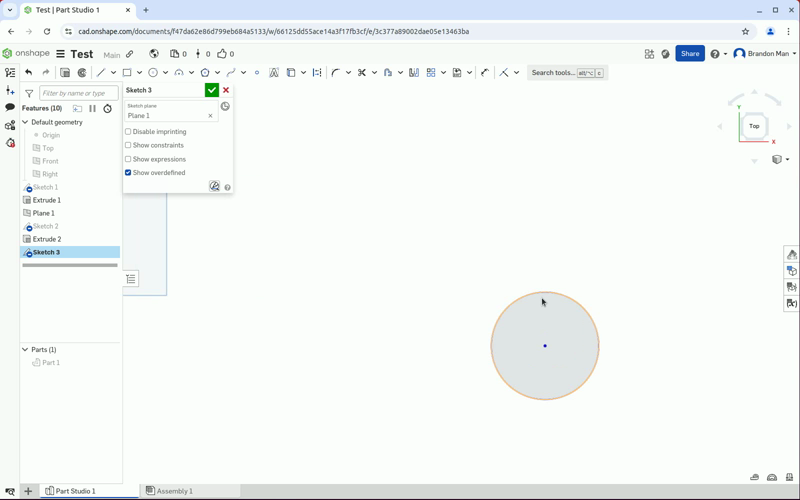
scroll(6)
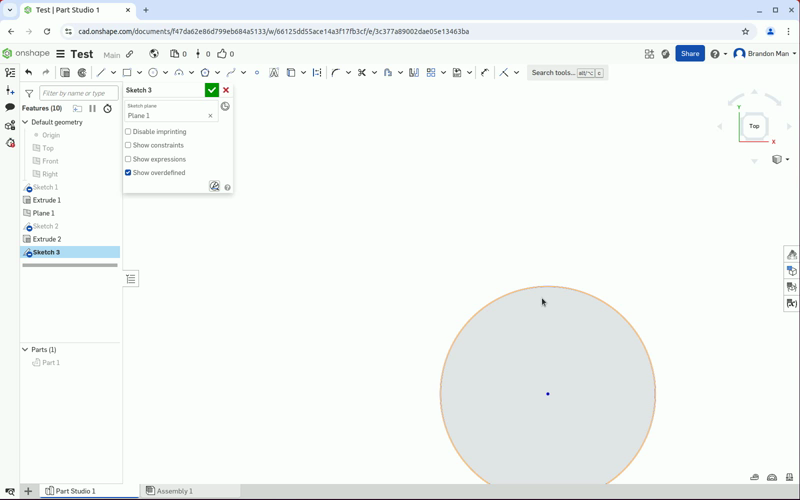
click(542, 297)
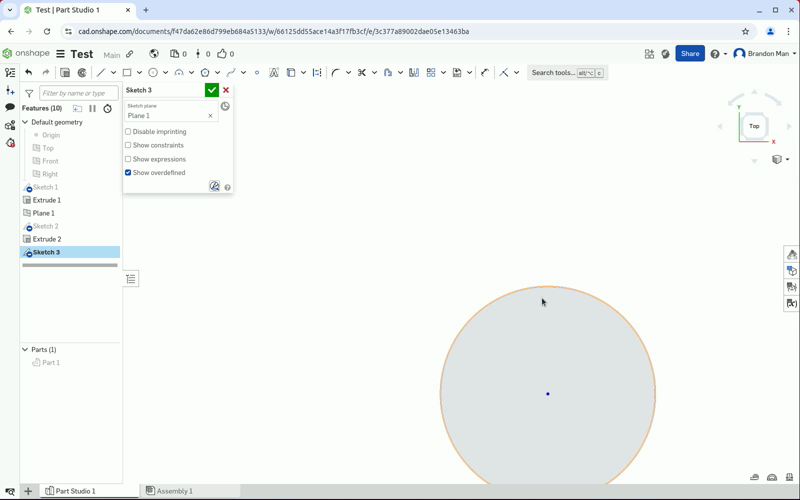
scroll(-6)
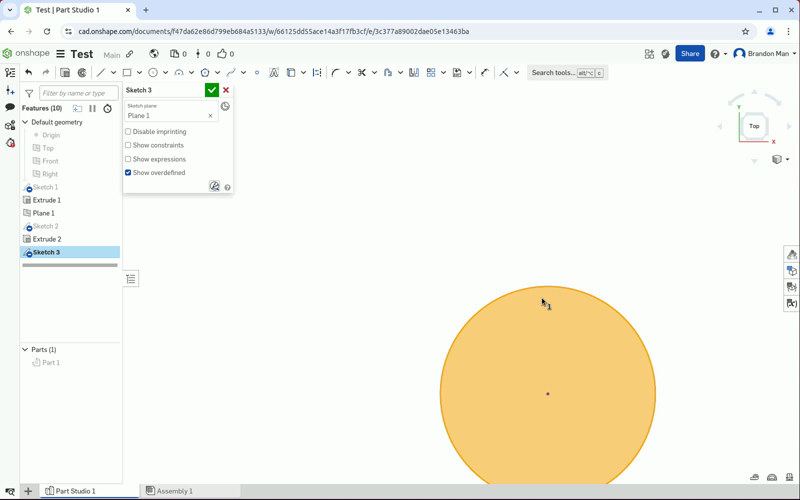
scroll(-6)
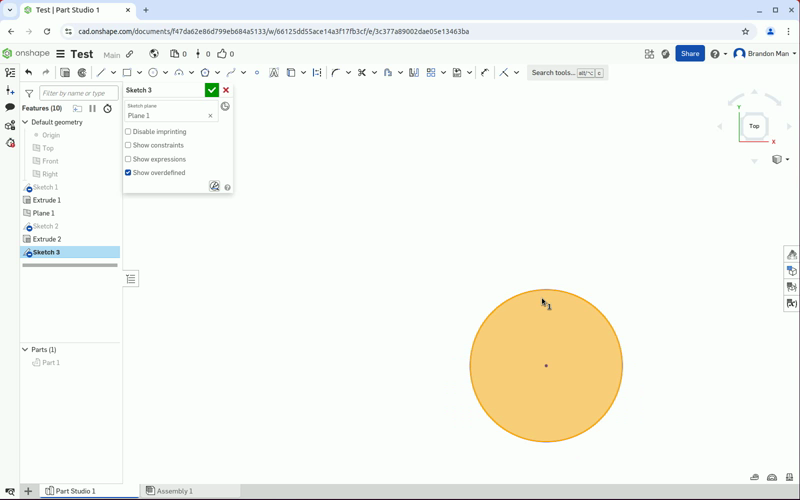
scroll(-6)
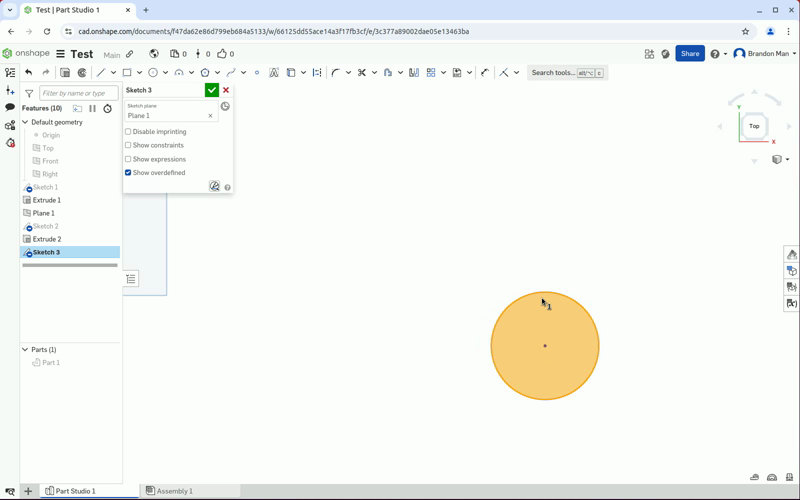
scroll(-6)
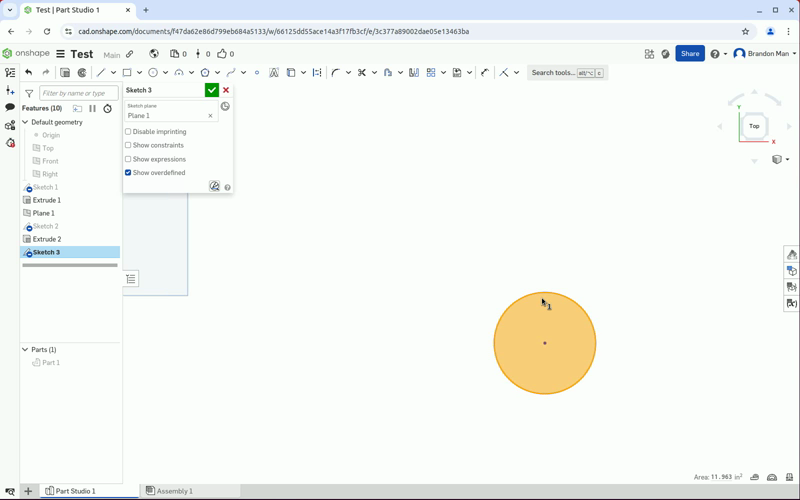
scroll(-6)
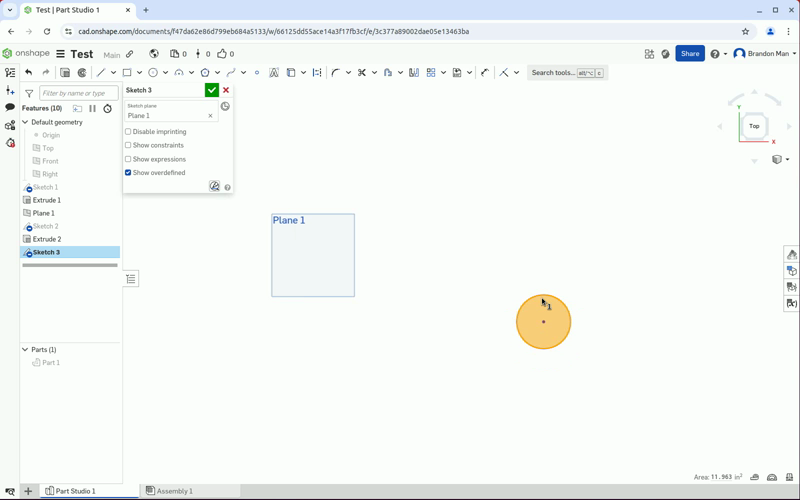
scroll(-6)
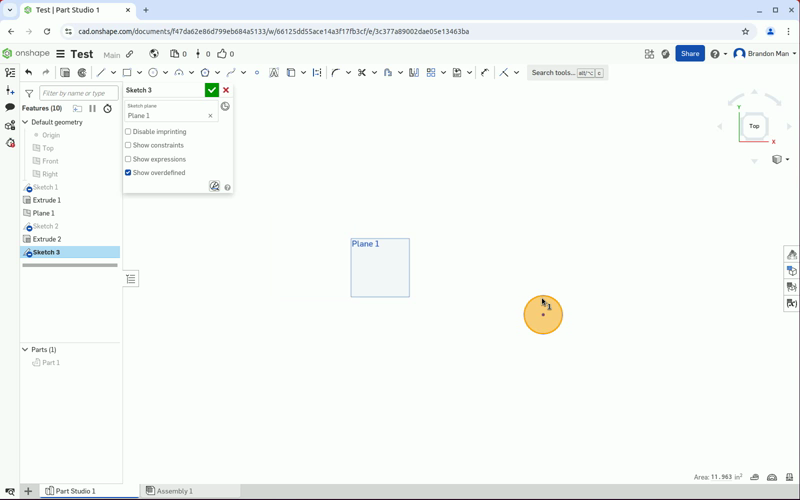
scroll(-6)
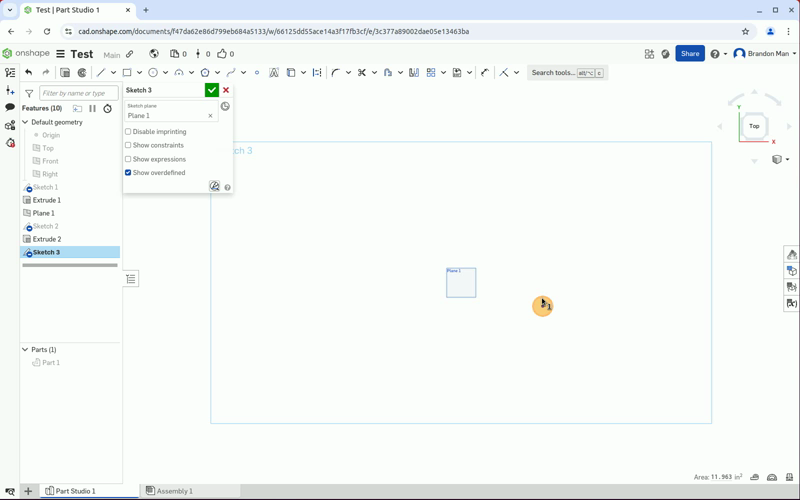
mouse_move(73, 352)
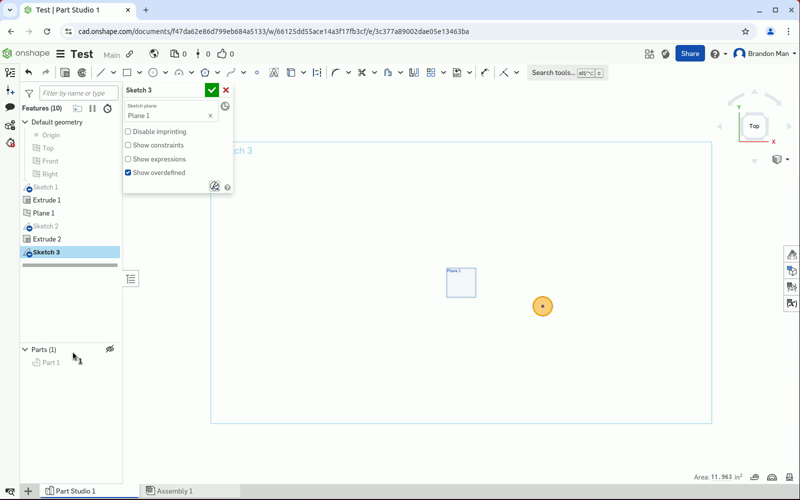
key(shift+y)
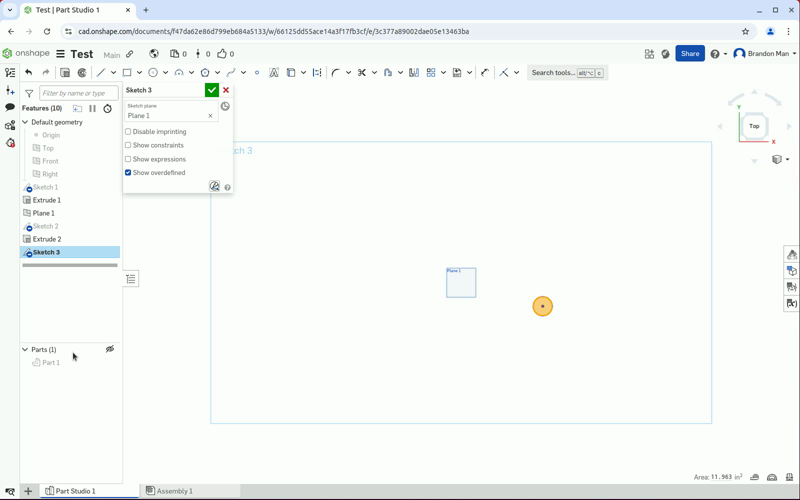
key(shift+e)
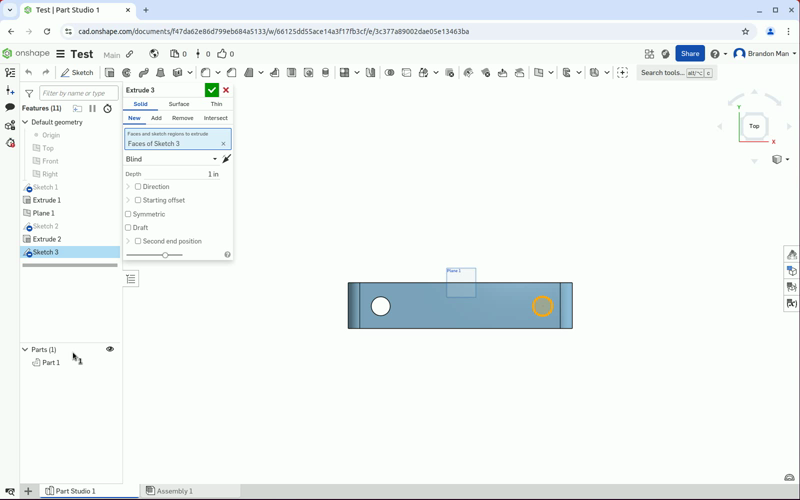
mouse_move(143, 106)
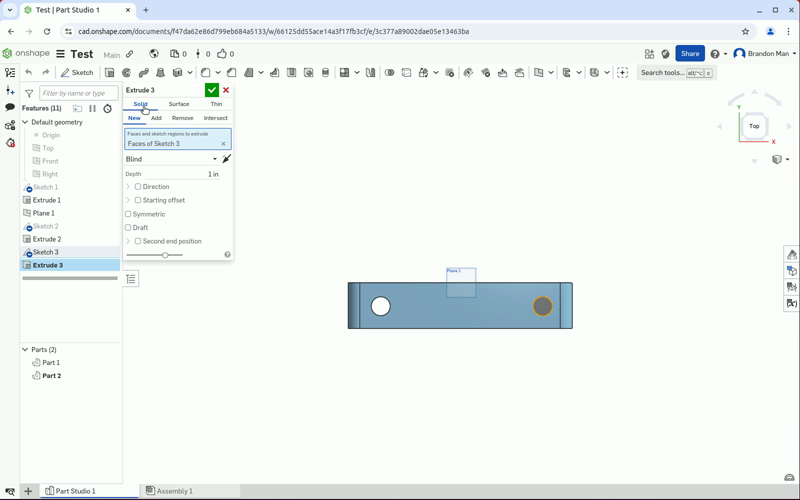
click(143, 106)
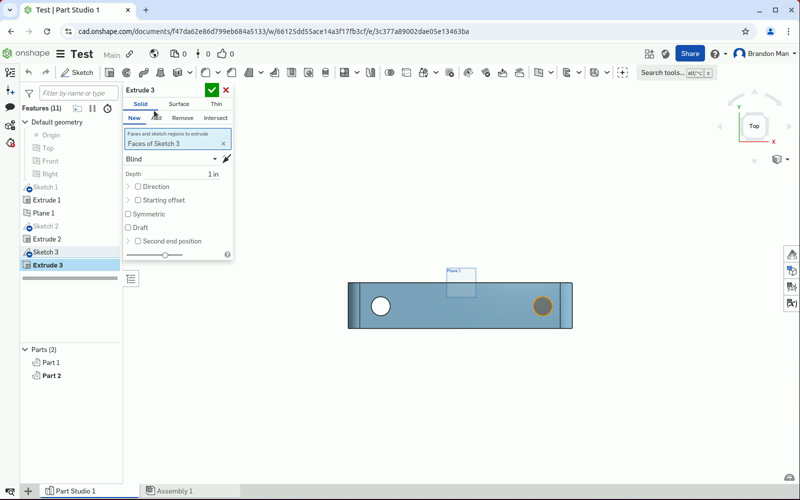
mouse_move(186, 120)
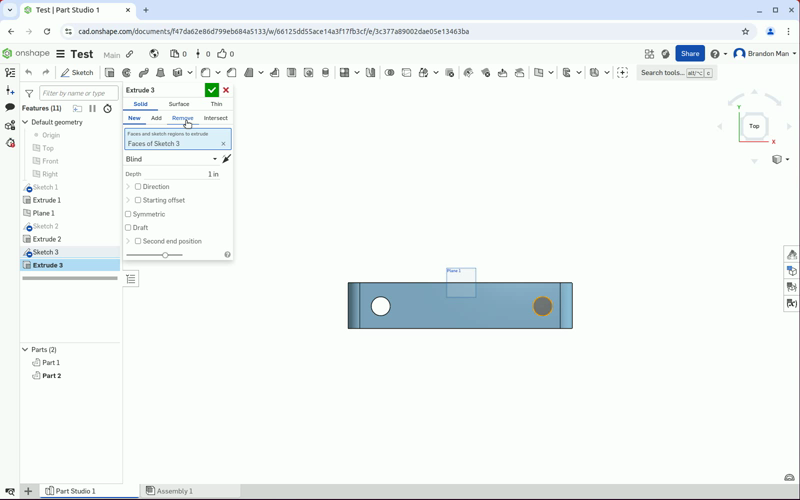
click(186, 120)
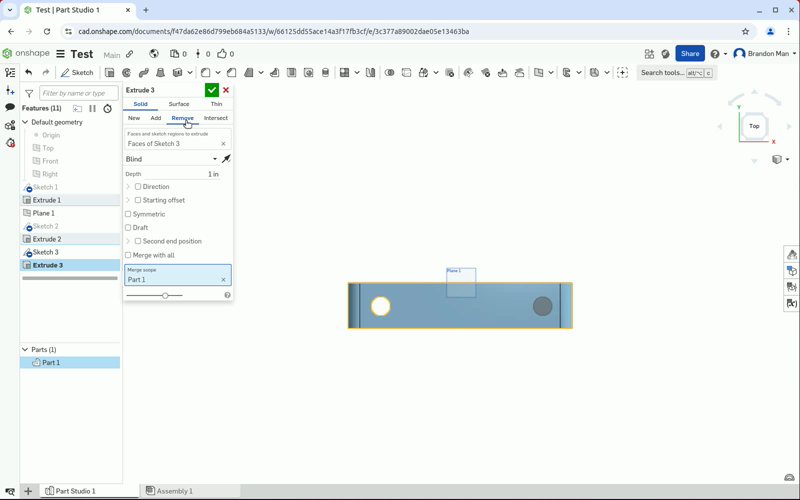
key(tab, 4)
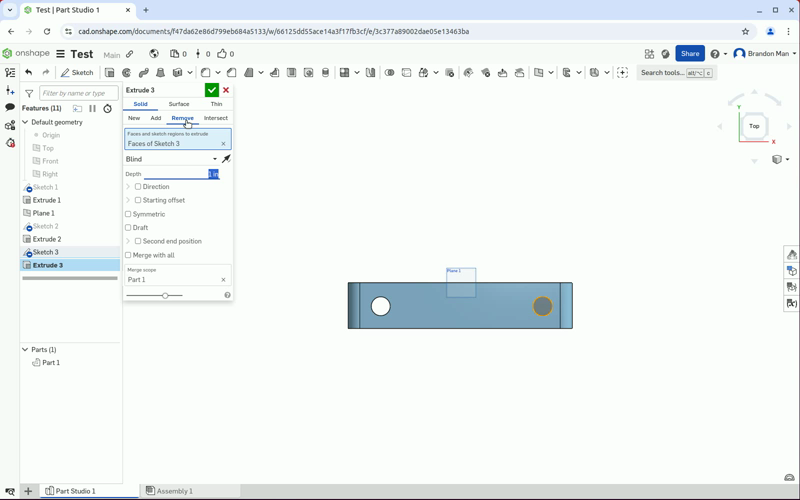
text(12.758)
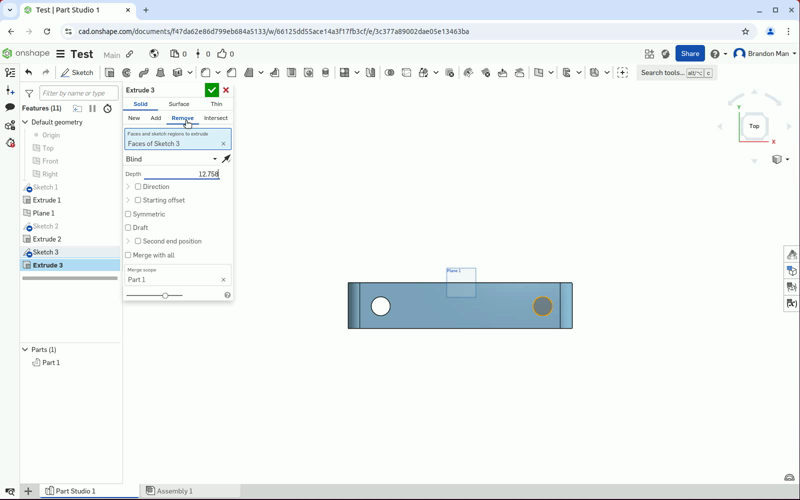
key(tab, 6)
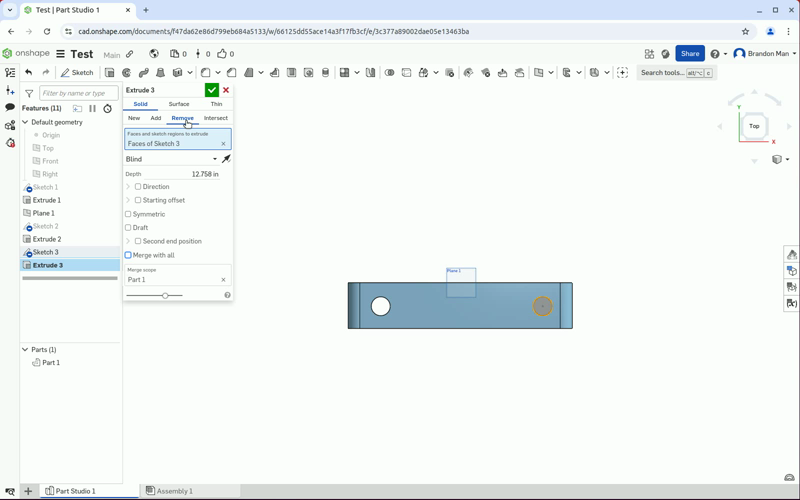
key(space)
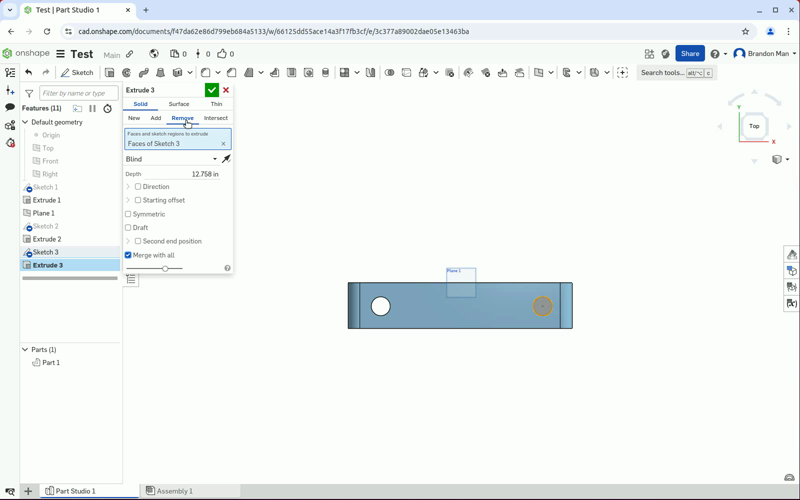
key(enter)
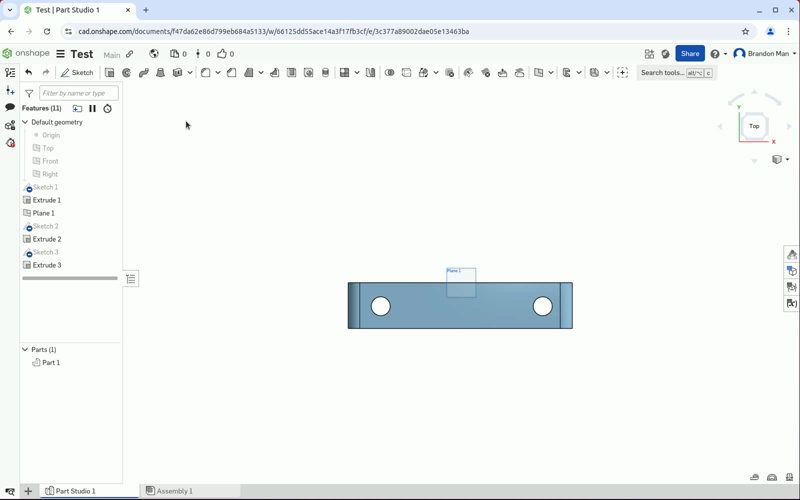
key(shift+h)
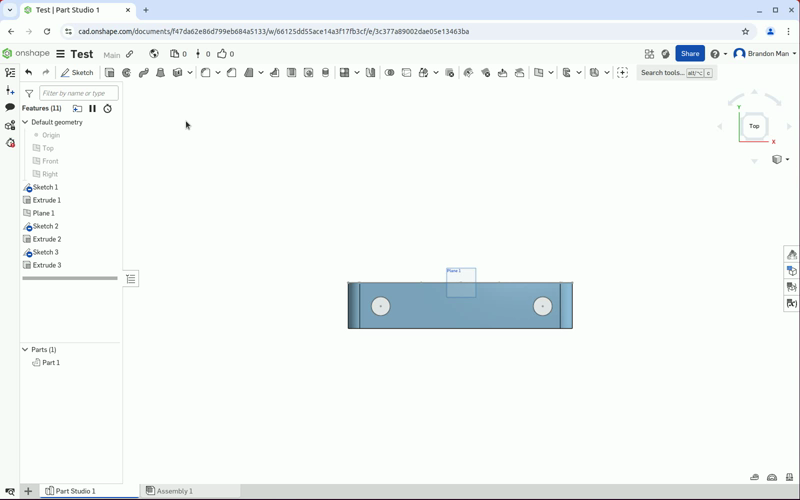
key(shift+h)
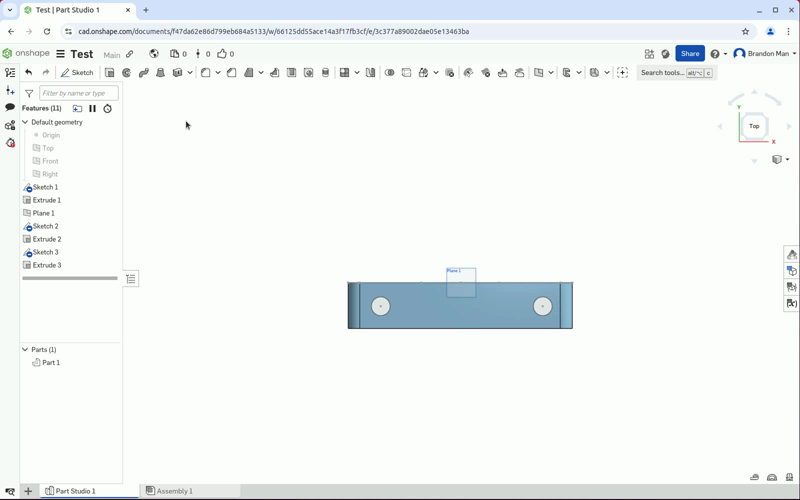
key(shift+7)
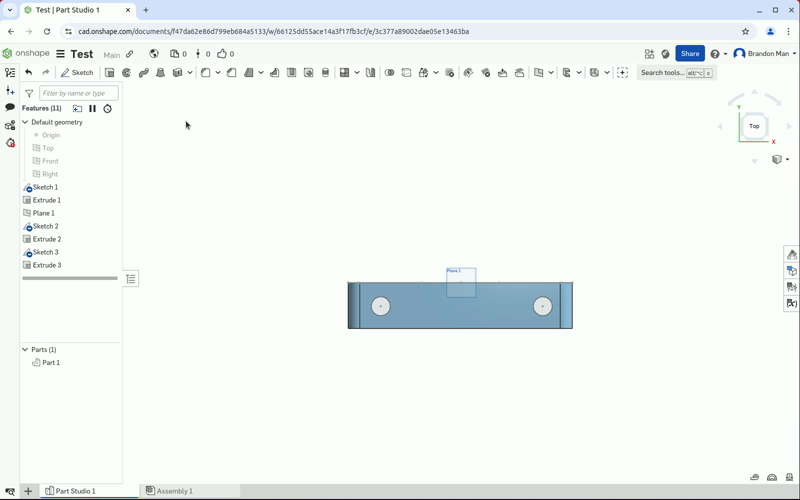
key(up, 3)
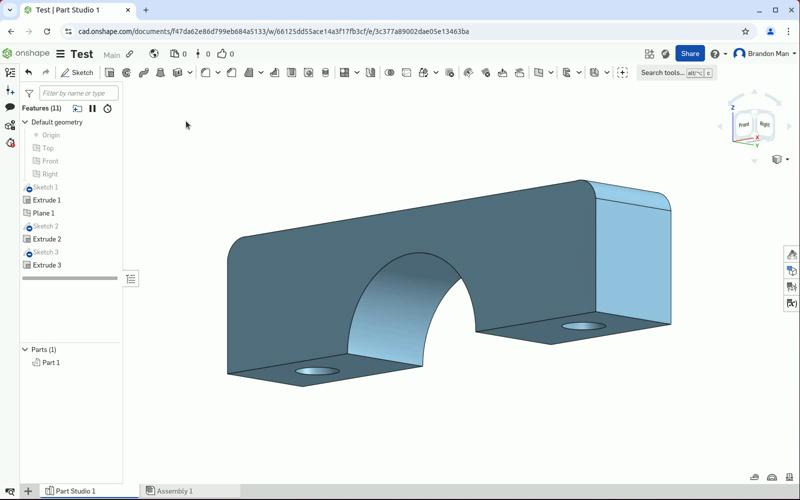
key(left, 3)
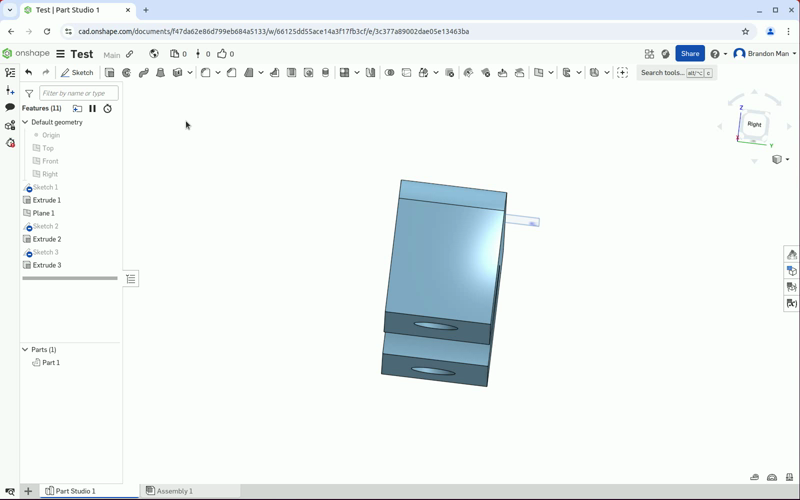
key(right, 3)
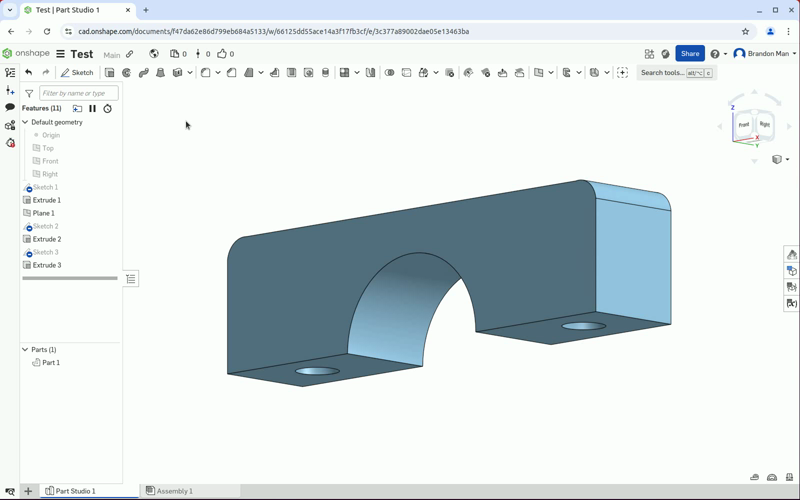
key(down, 3)
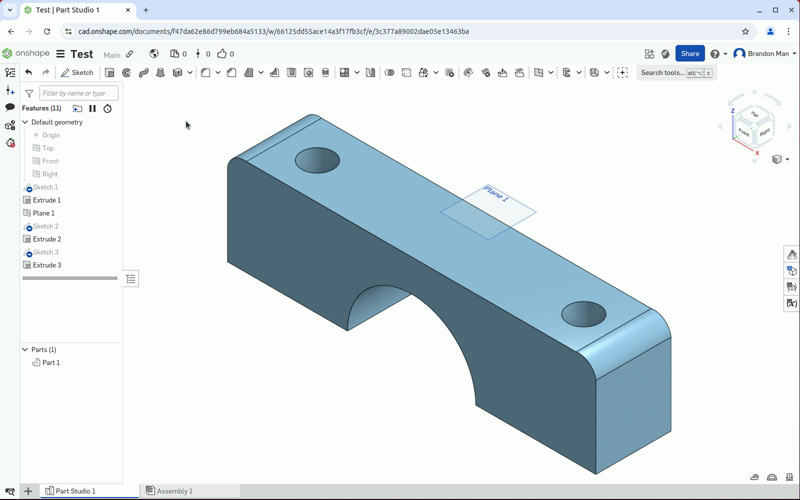
mouse_move(73, 189)
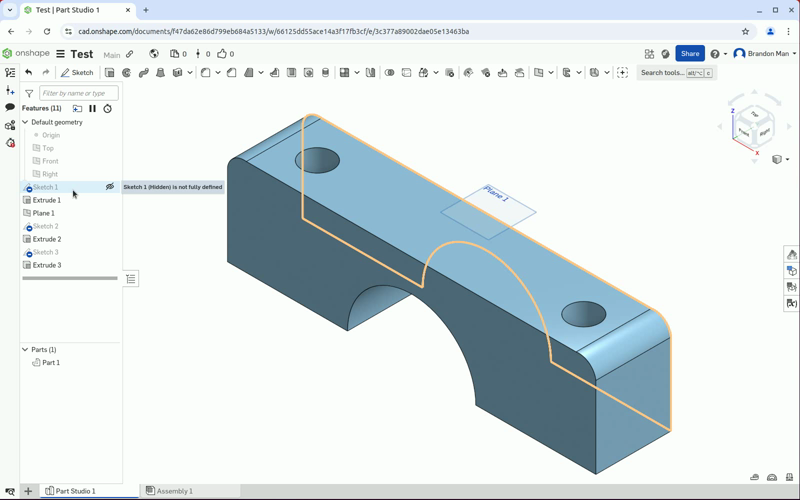
click(73, 189)